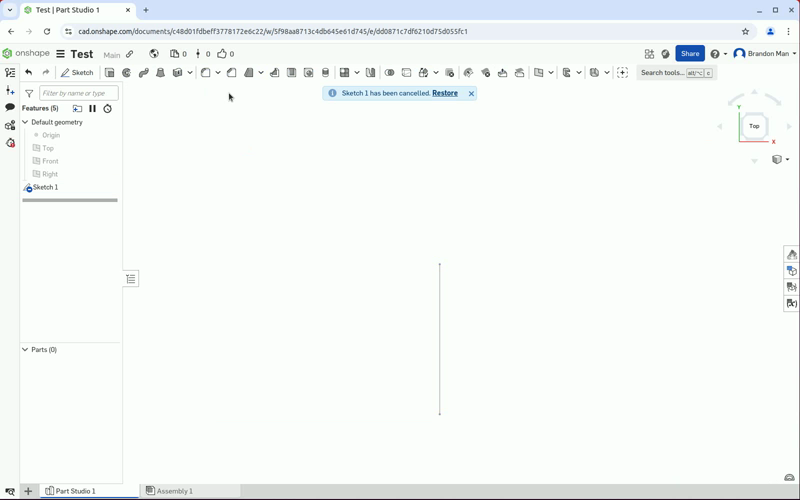
key(shift+h)
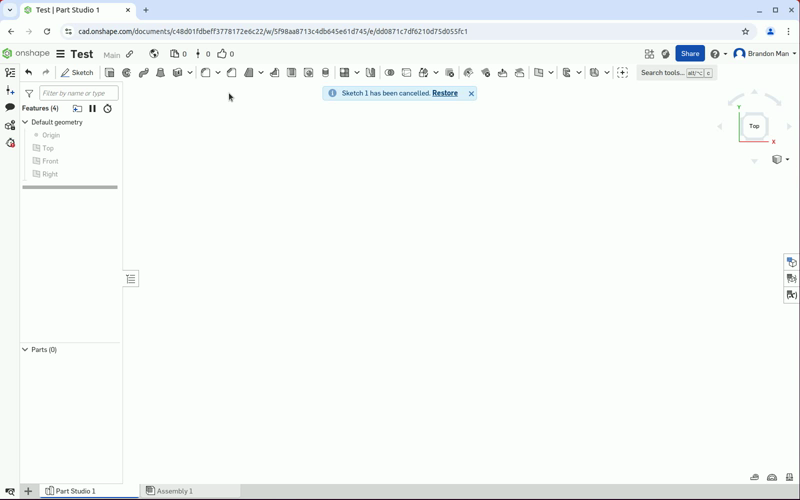
mouse_move(73, 352)
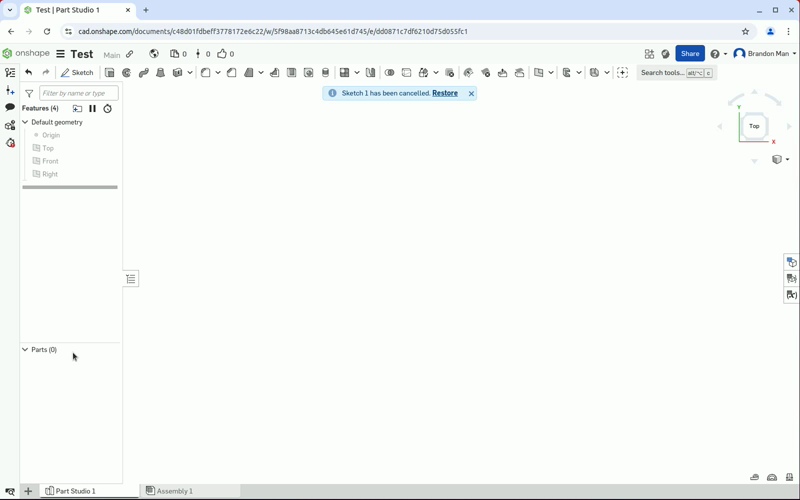
key(y)
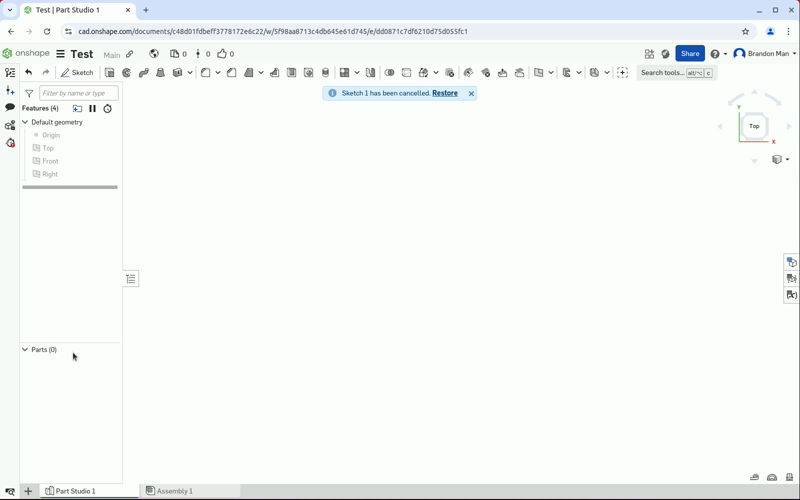
key(shift+p)
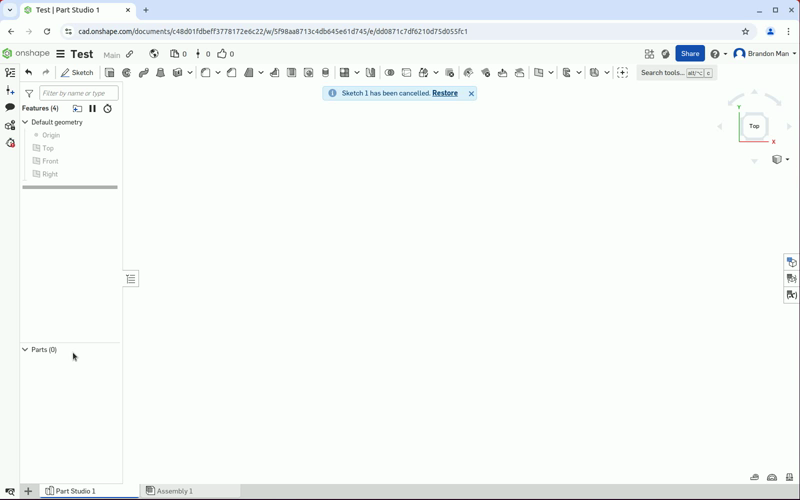
key(space)
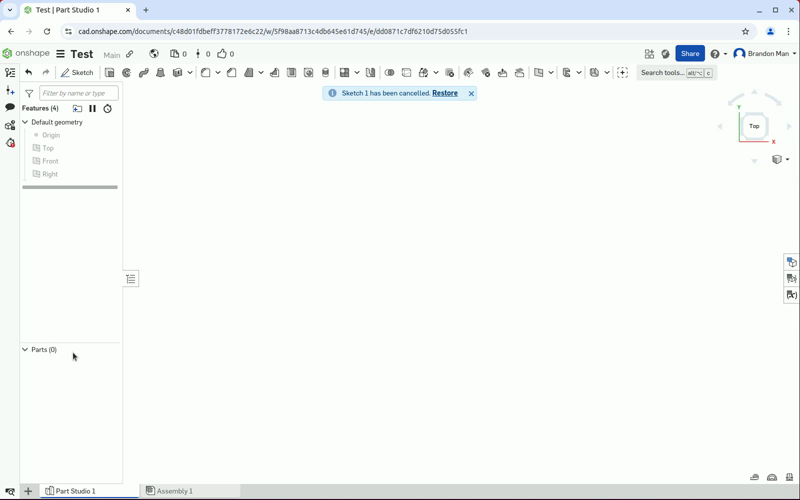
key_down(shift)
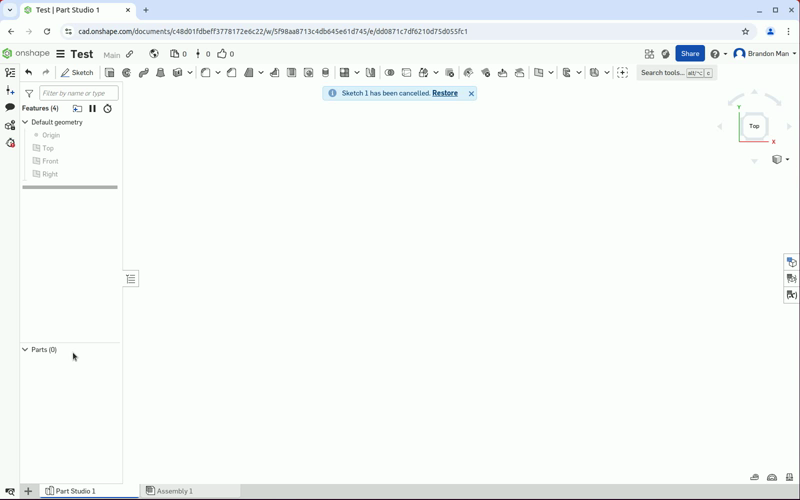
key(up)
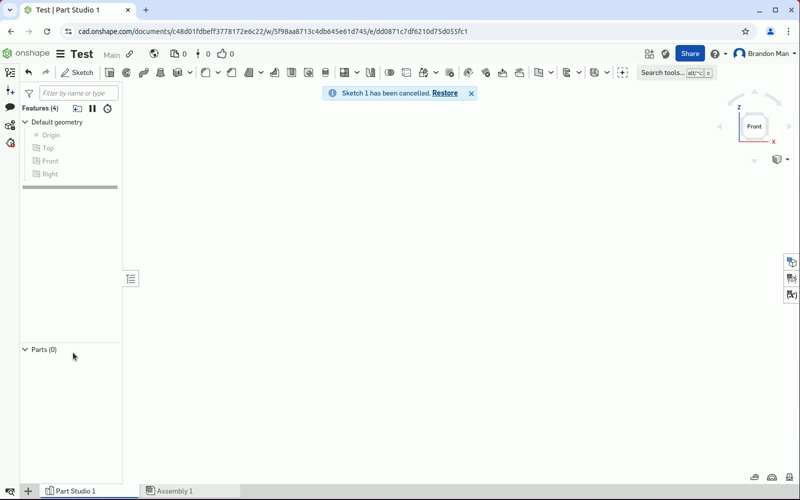
key_up(shift)
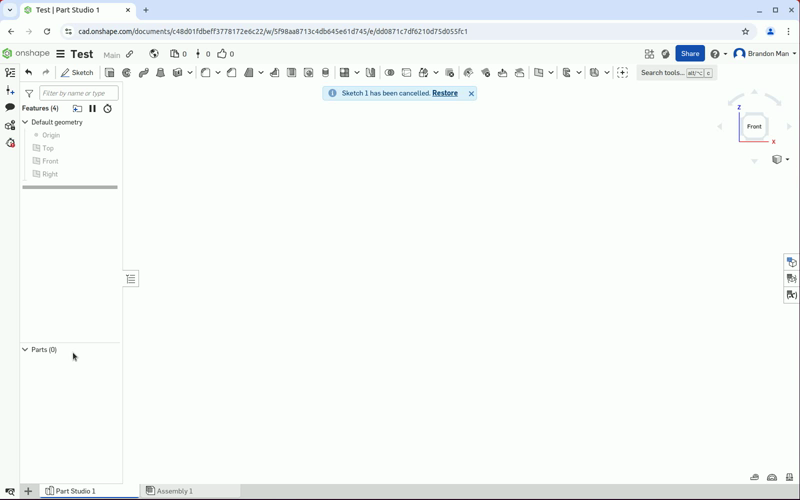
key(space)
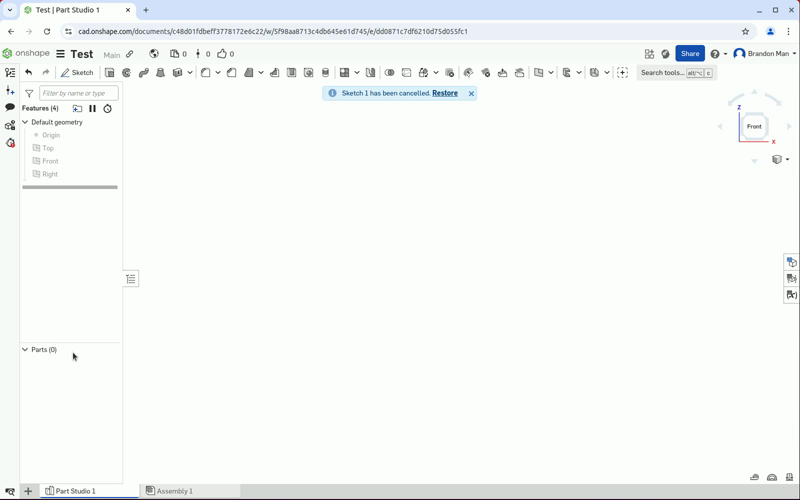
key_down(shift)
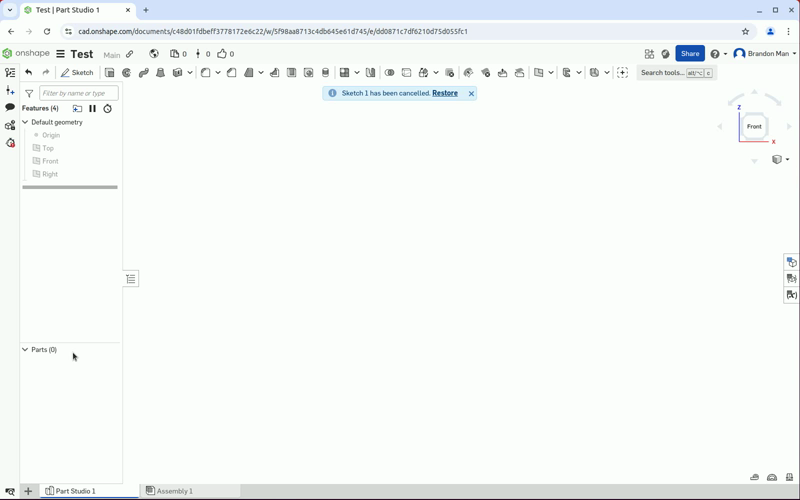
key(left)
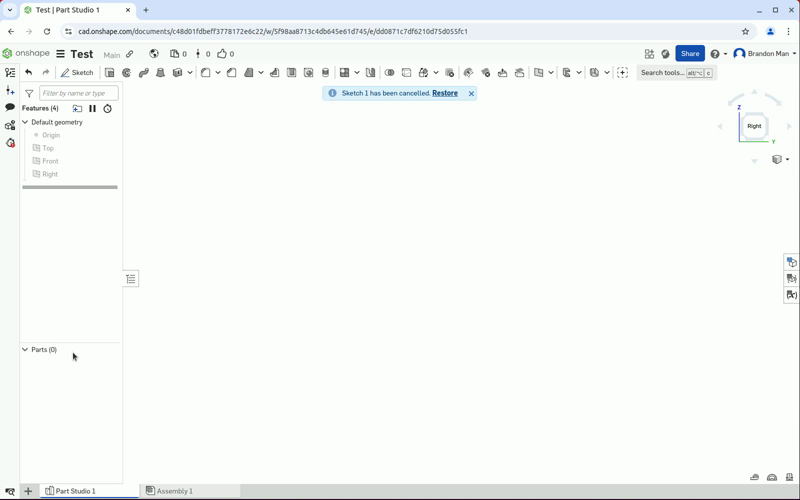
key_up(shift)
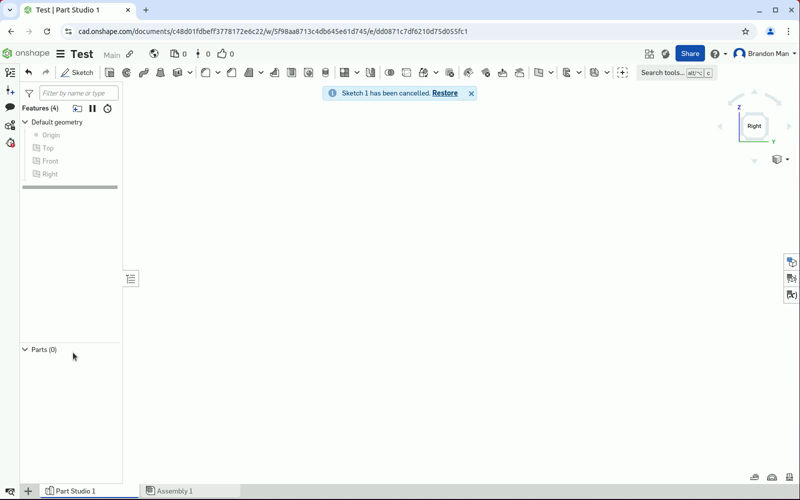
mouse_move(73, 352)
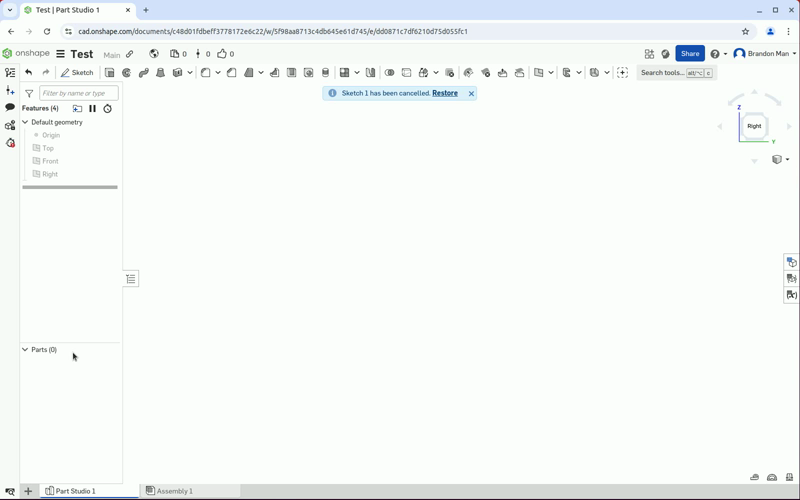
key(shift+y)
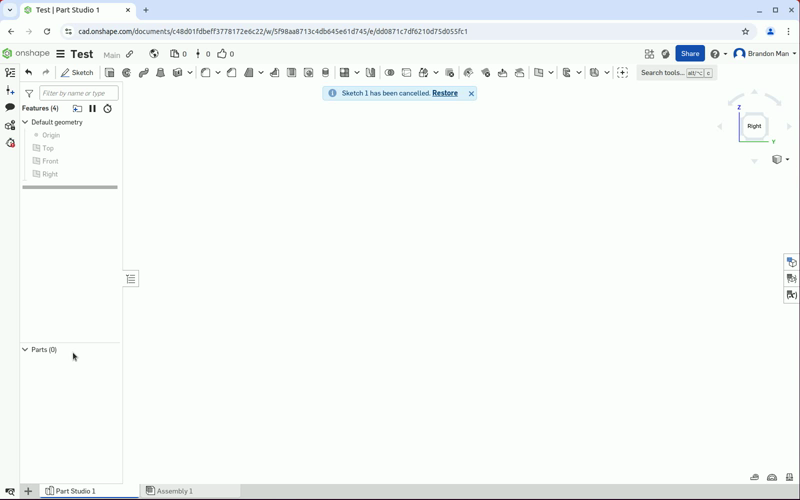
key(shift+s)
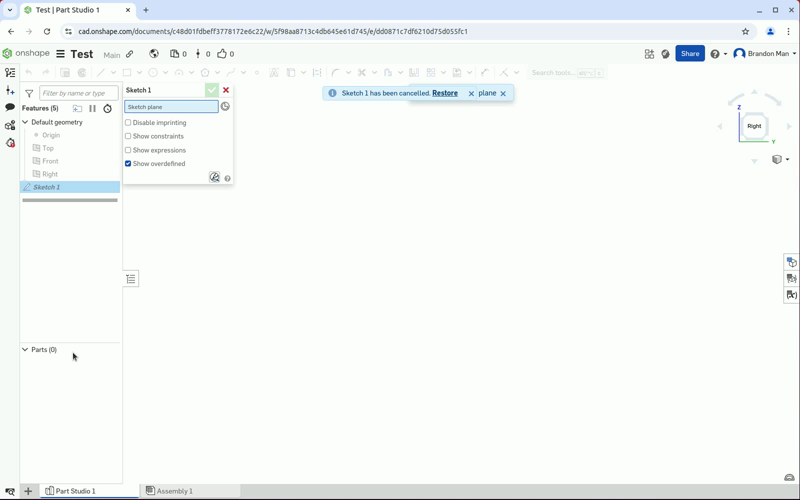
mouse_move(73, 176)
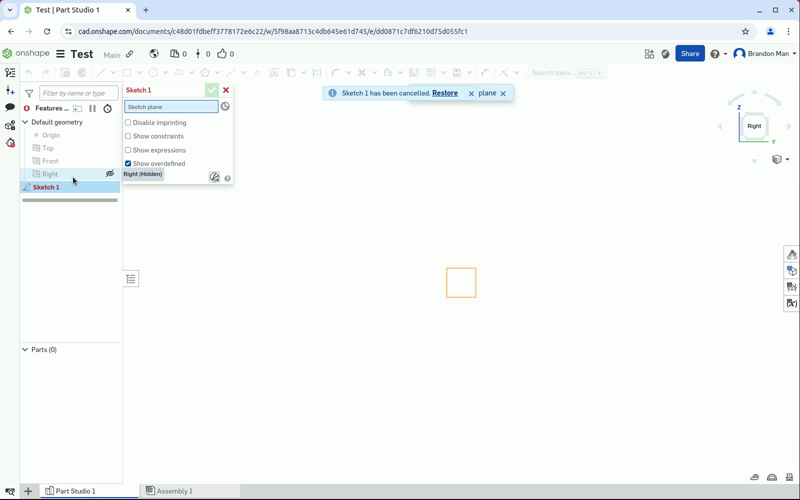
click(73, 176)
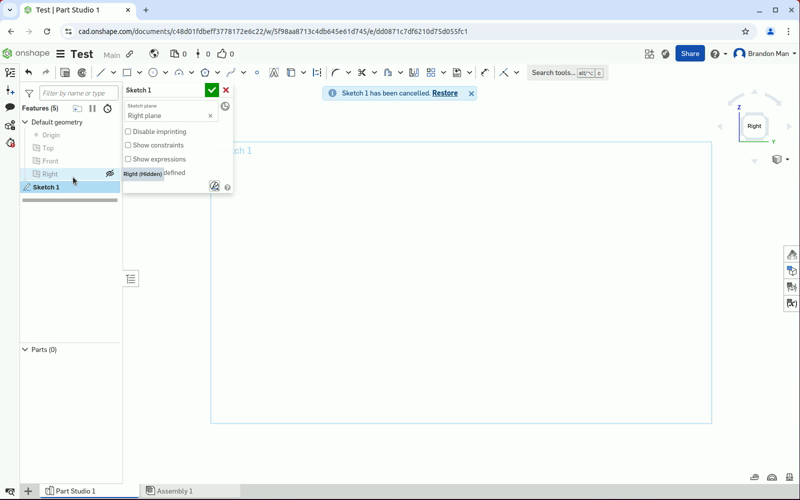
mouse_move(73, 352)
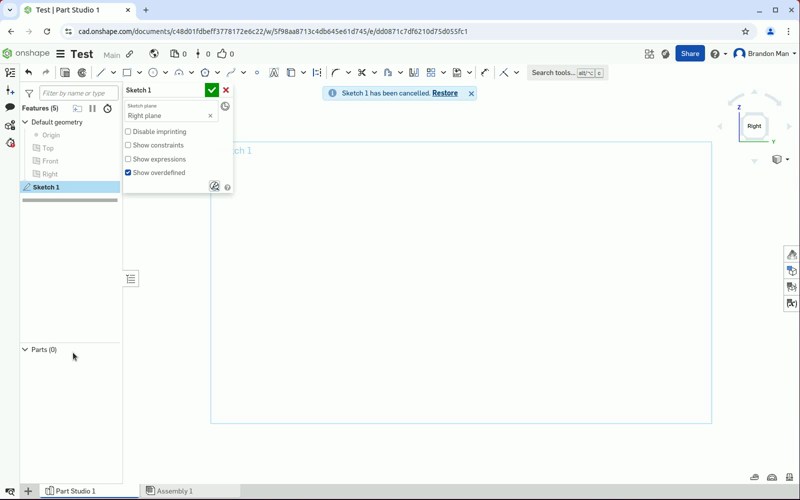
key(y)
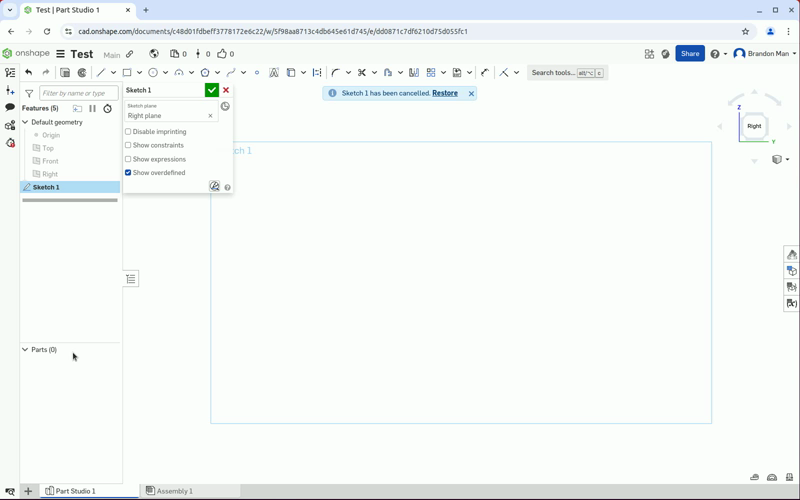
key(l)
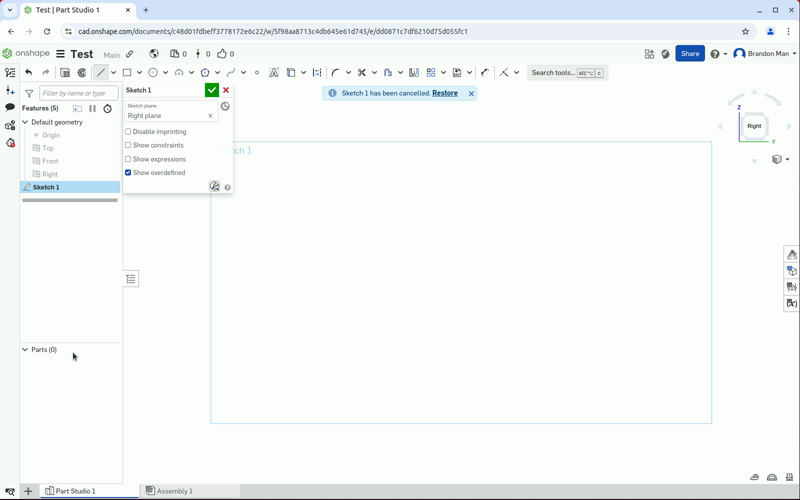
key_down(shift)
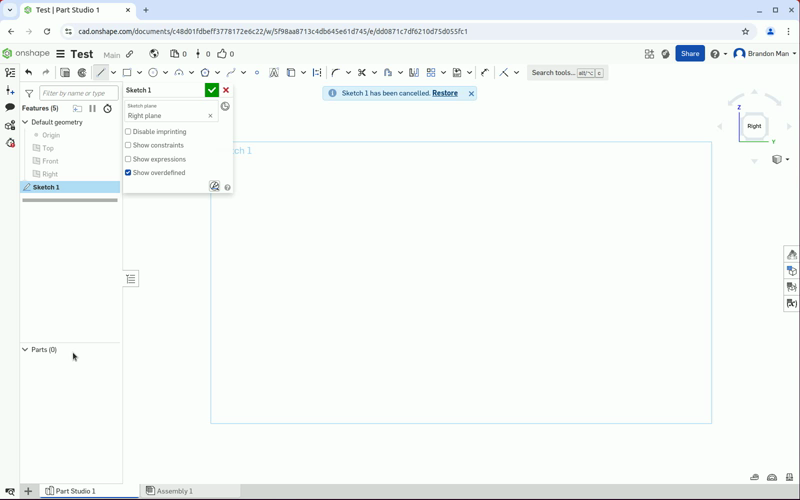
mouse_move(397, 282)
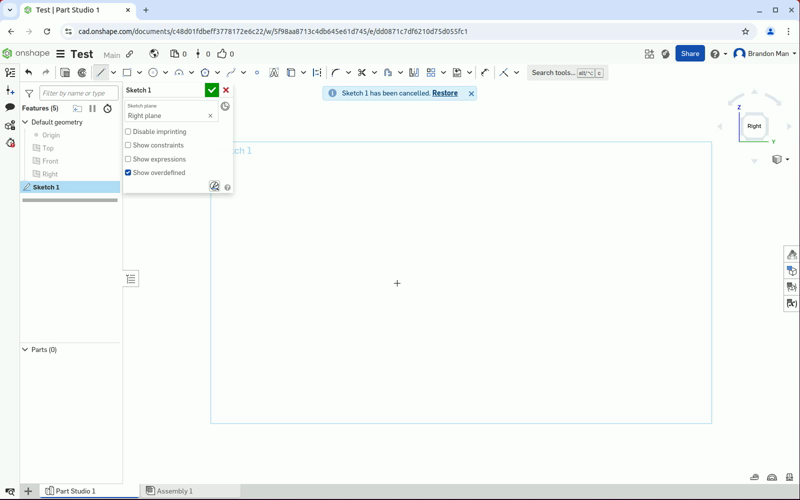
click(397, 282)
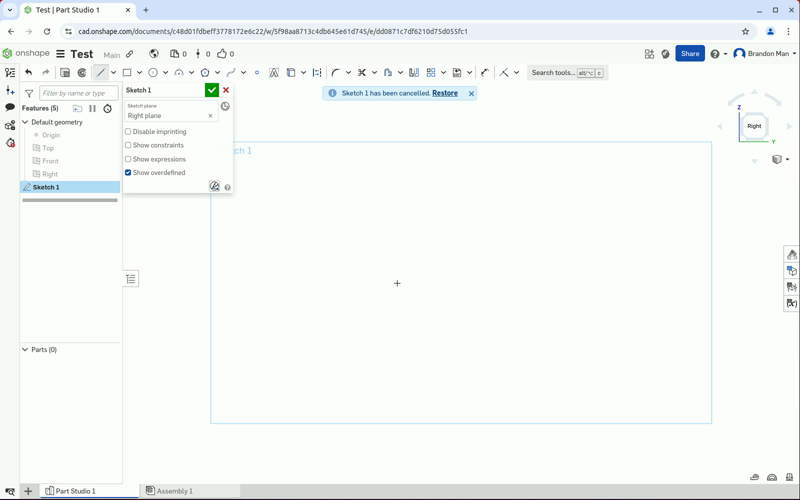
key_up(shift)
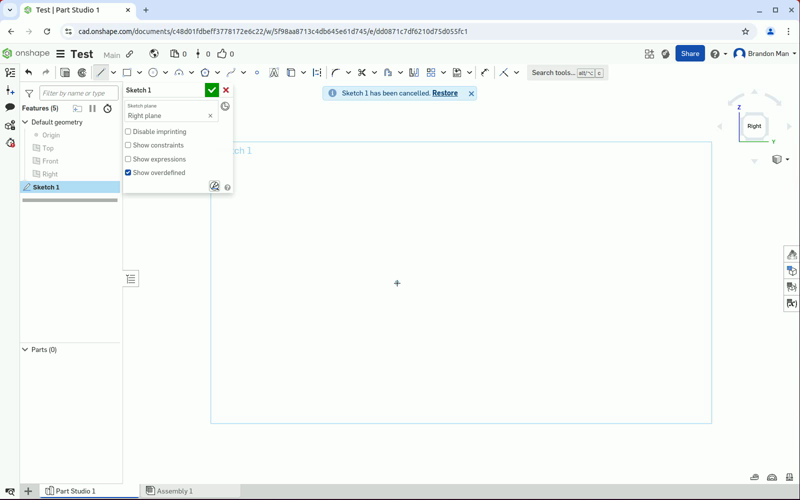
key_down(shift)
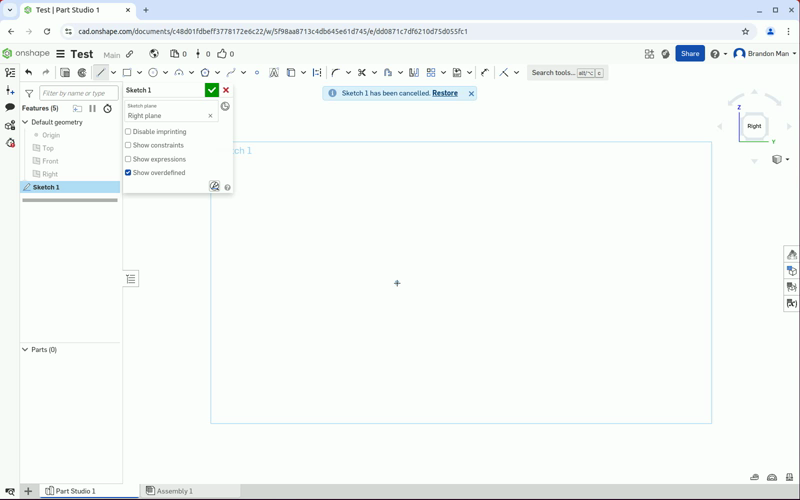
mouse_move(503, 282)
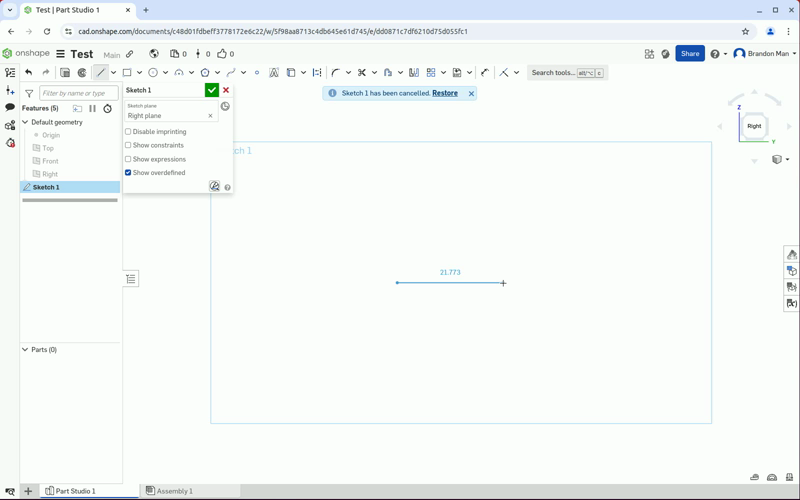
click(503, 282)
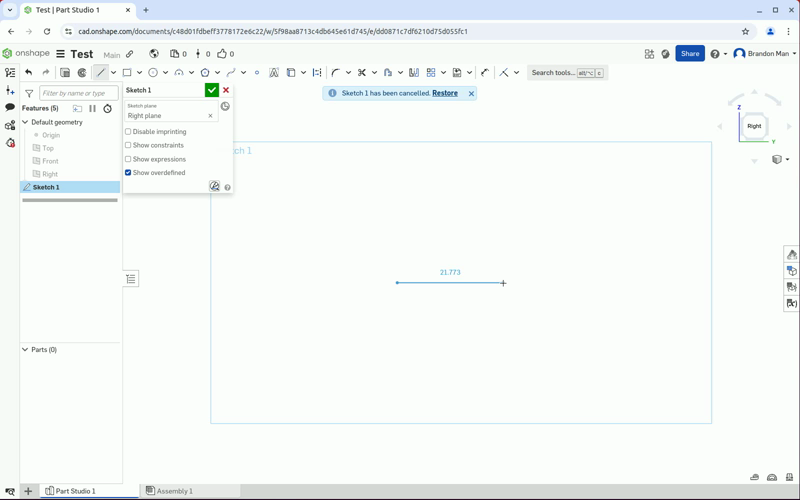
key_up(shift)
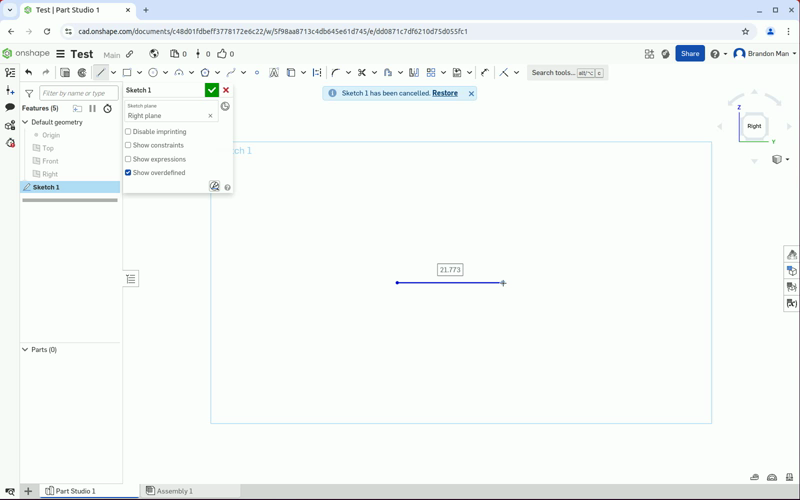
key_down(shift)
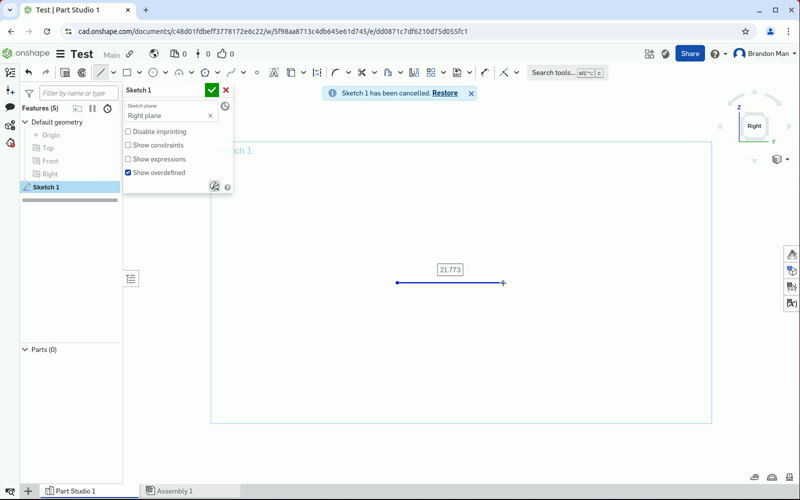
mouse_move(533, 282)
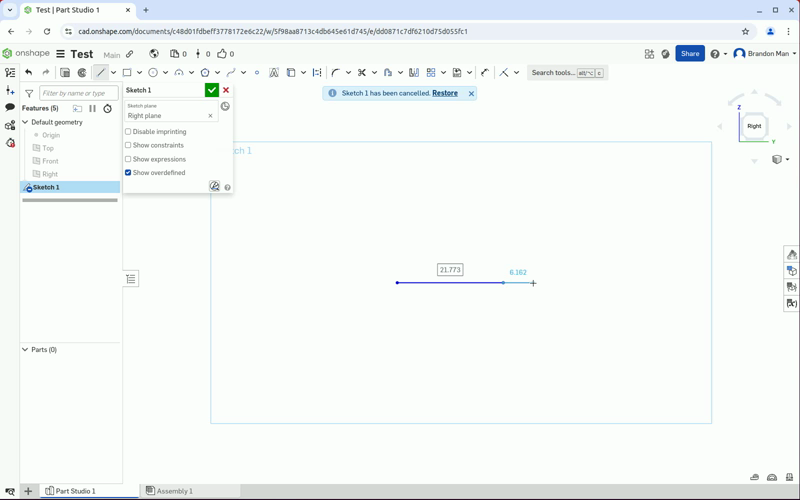
mouse_move(503, 229)
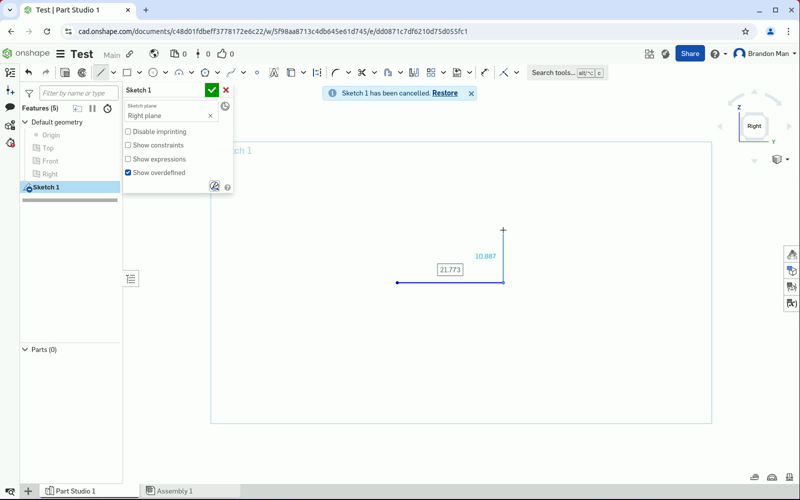
click(503, 229)
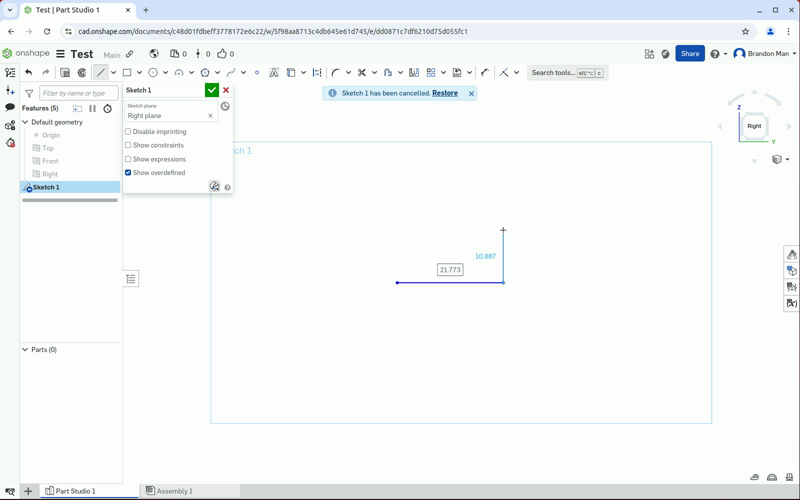
key_up(shift)
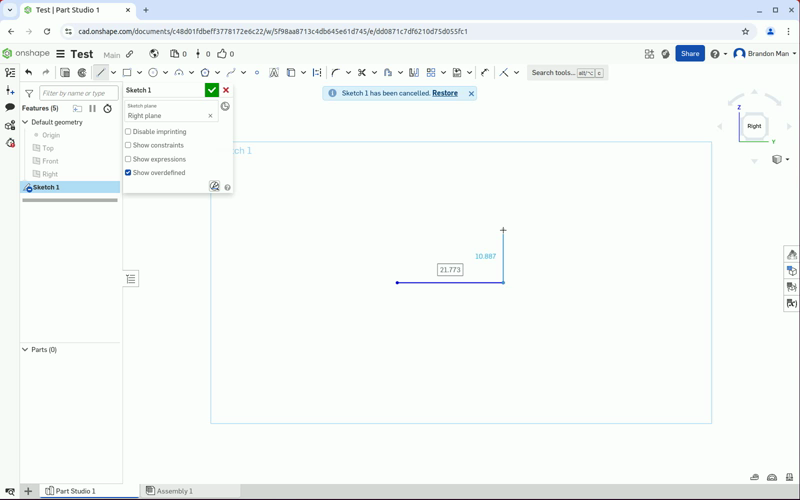
key_down(shift)
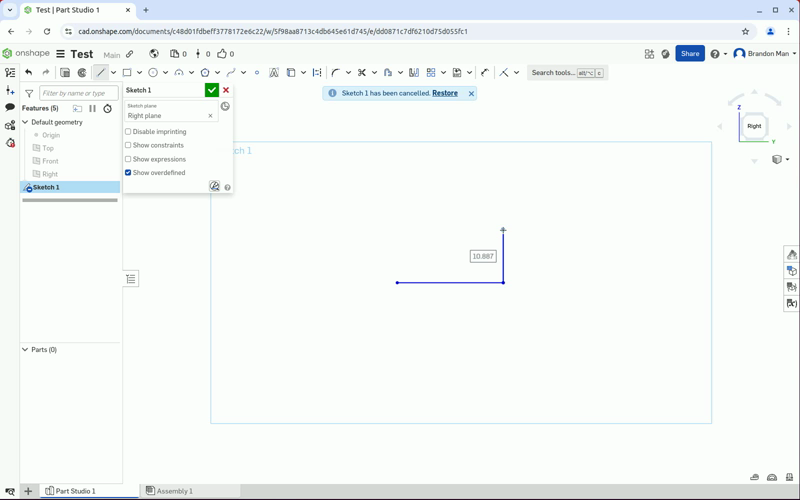
mouse_move(533, 229)
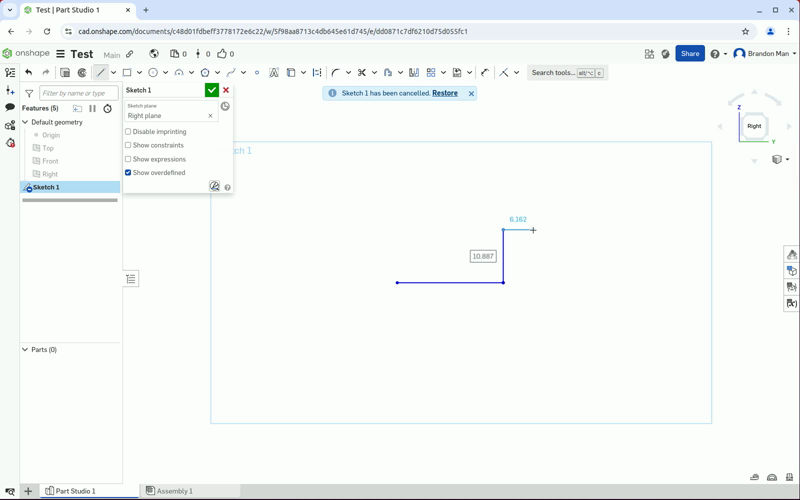
mouse_move(474, 229)
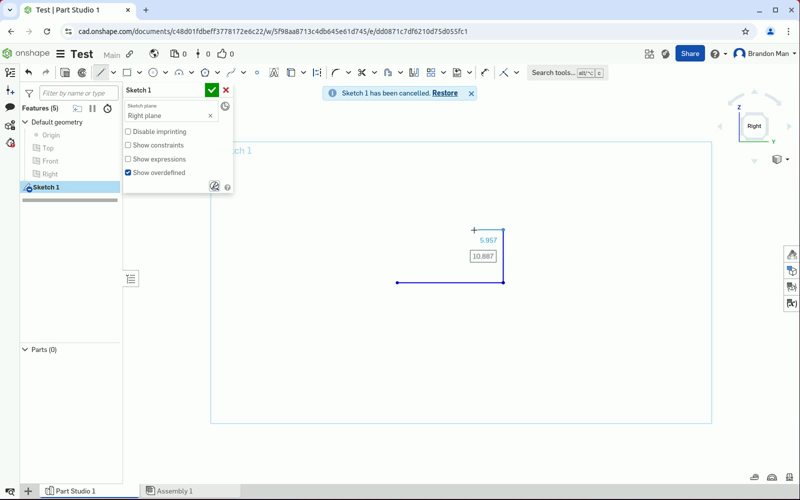
click(474, 229)
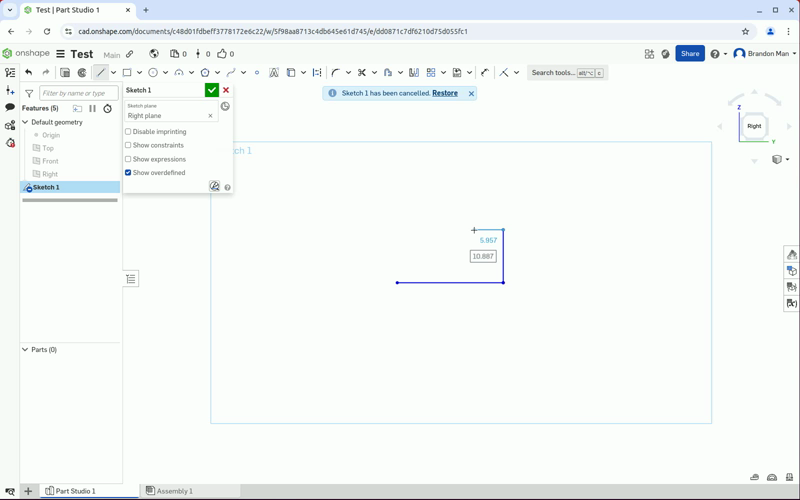
key_up(shift)
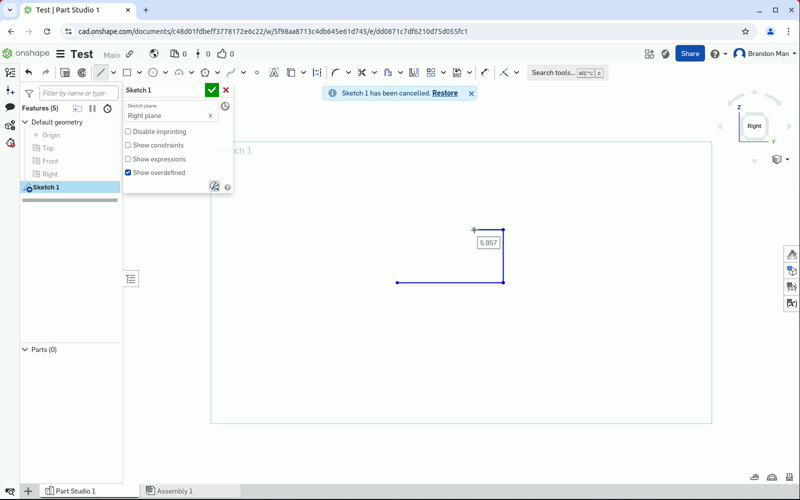
key_down(shift)
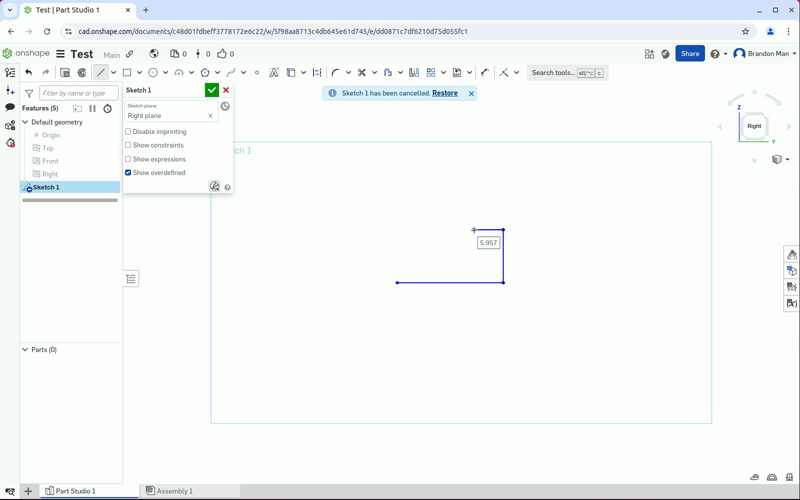
mouse_move(504, 229)
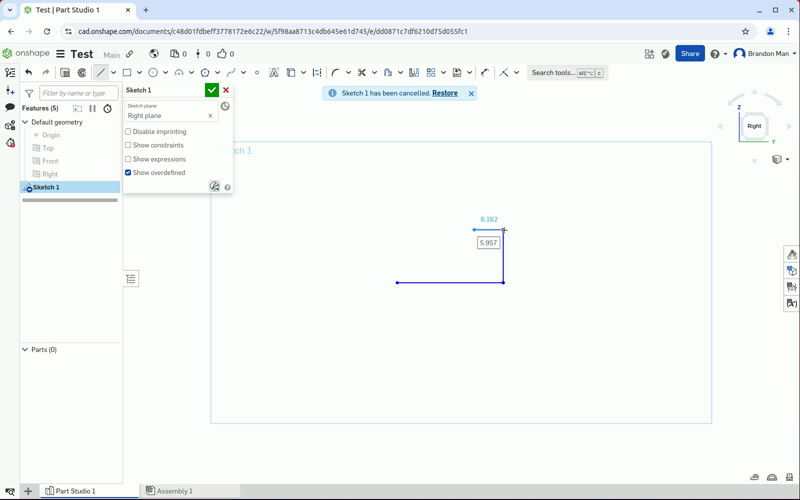
mouse_move(479, 243)
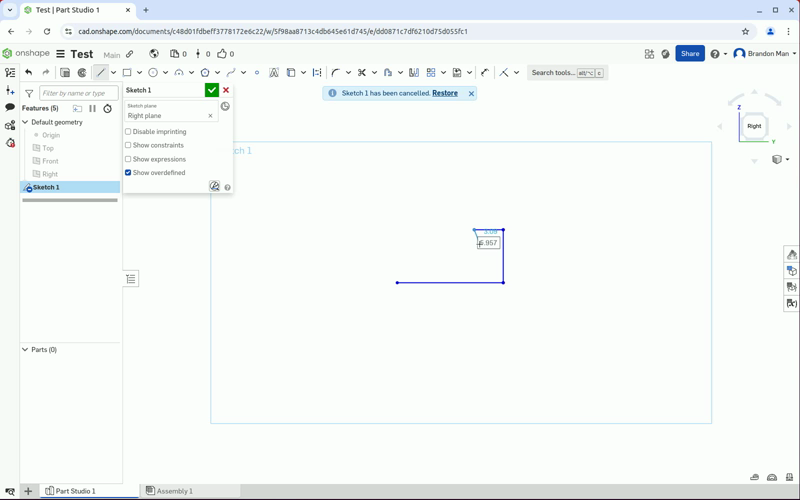
click(479, 243)
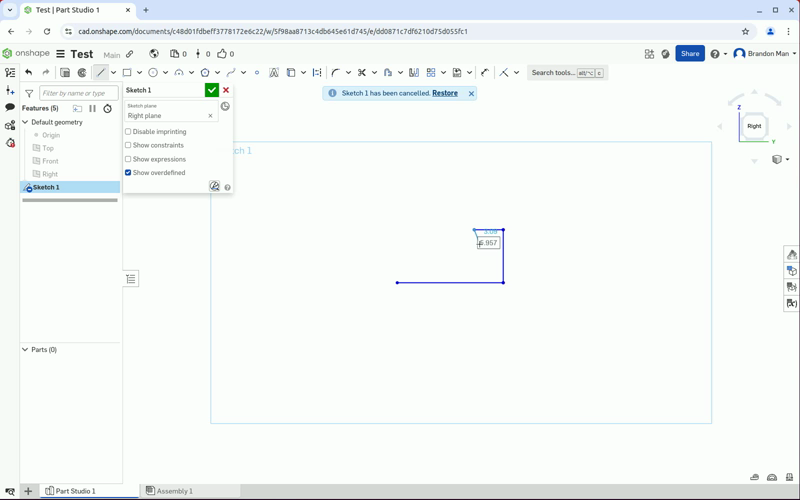
key_up(shift)
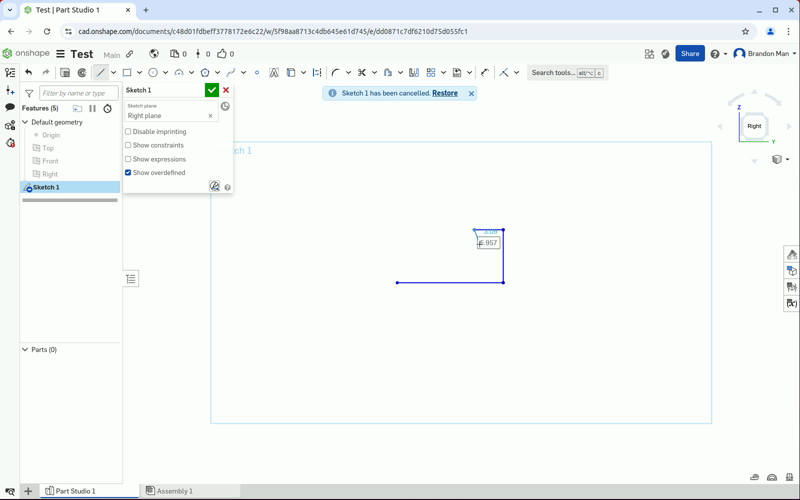
key_down(shift)
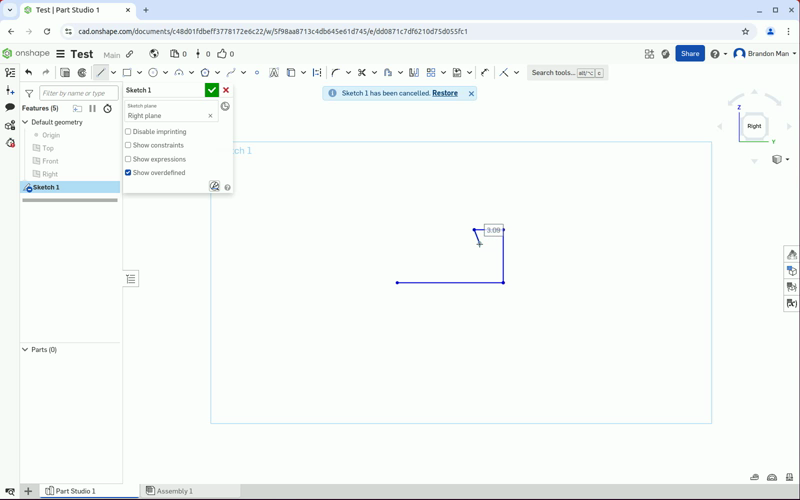
mouse_move(419, 243)
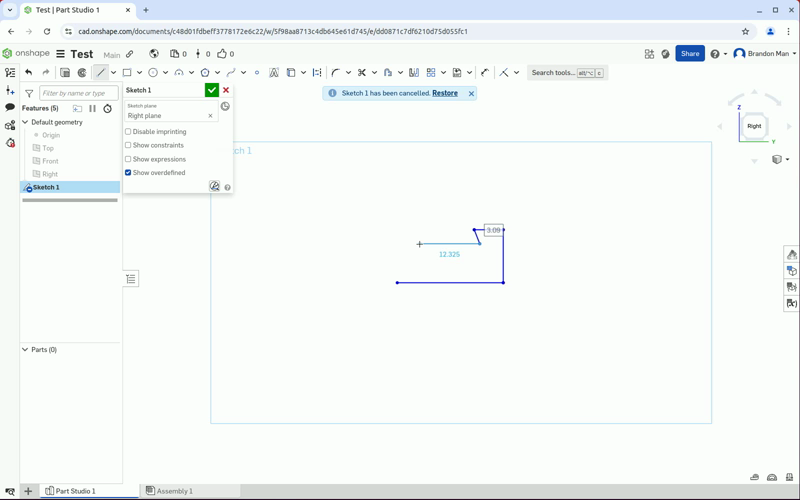
click(419, 243)
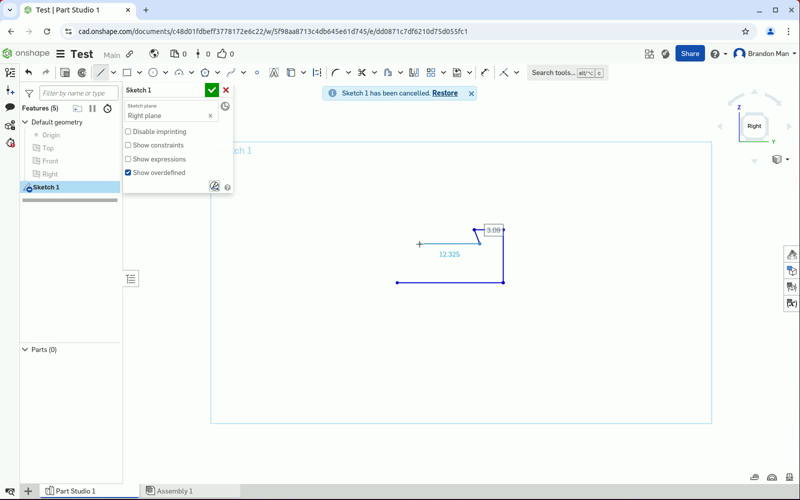
key_up(shift)
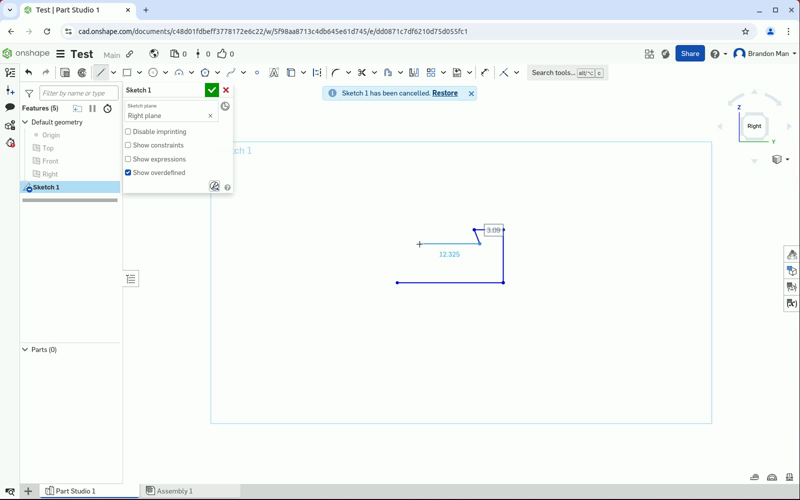
key_down(shift)
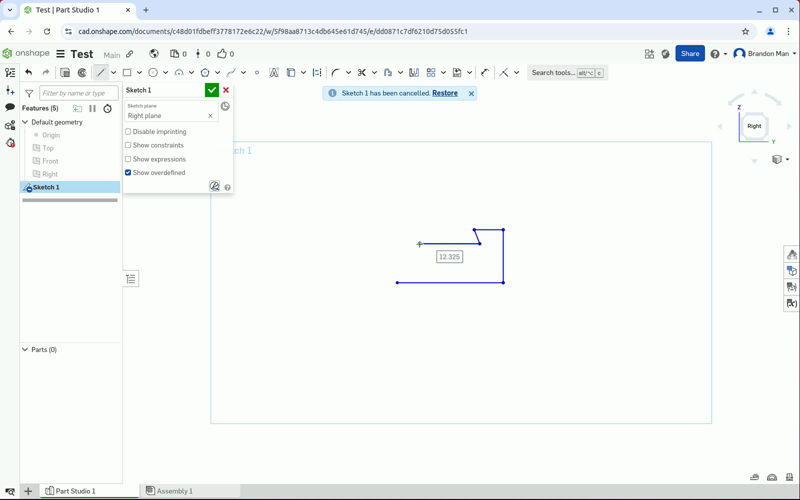
mouse_move(449, 243)
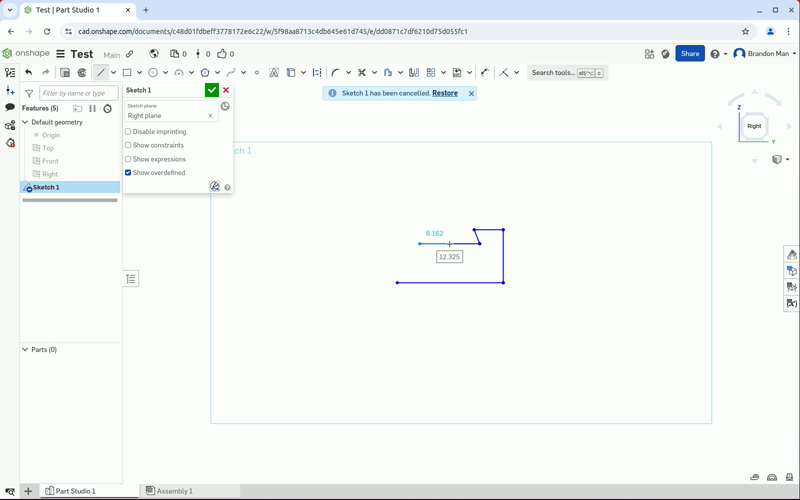
mouse_move(425, 229)
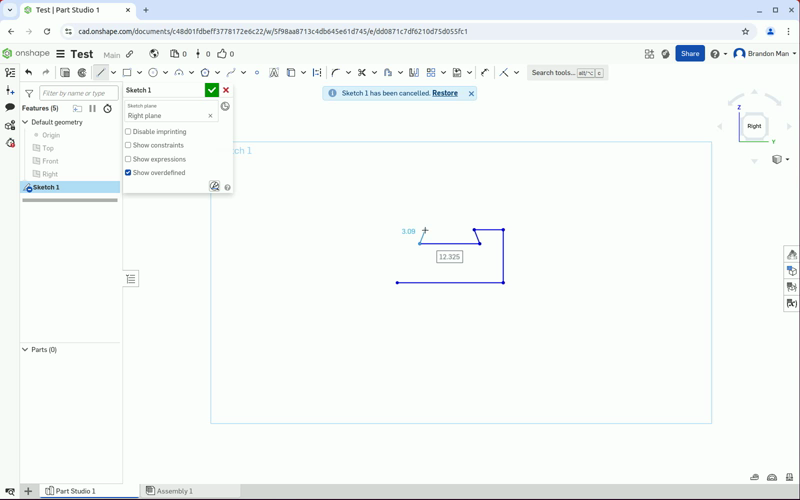
click(425, 229)
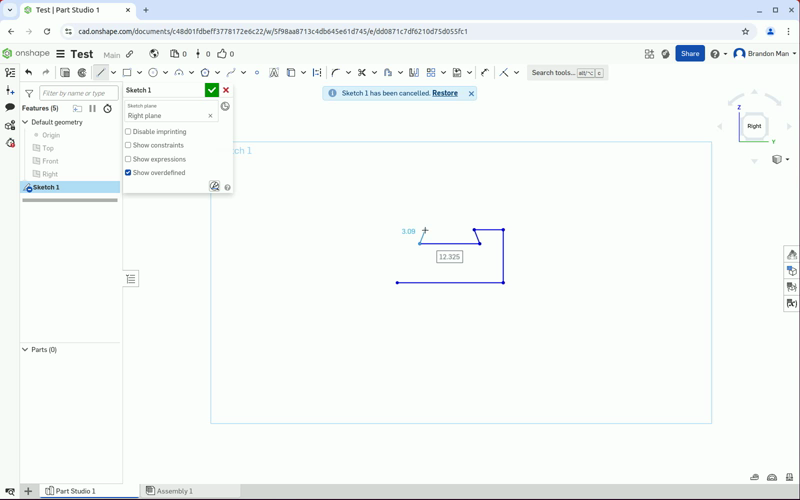
key_up(shift)
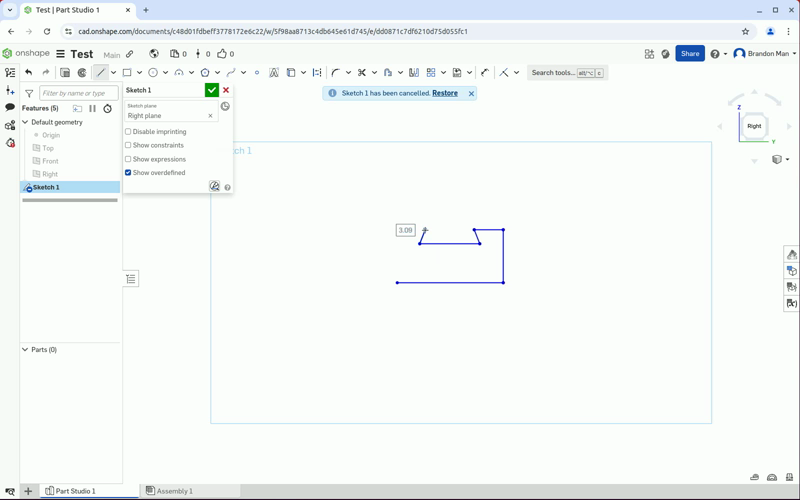
key_down(shift)
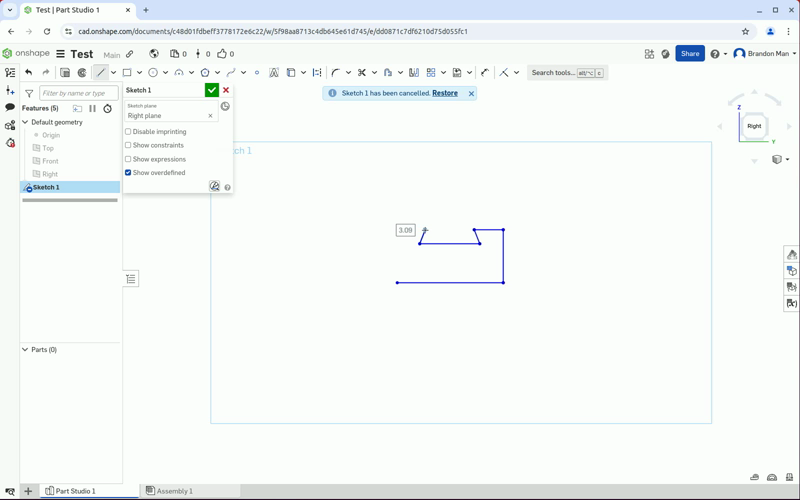
mouse_move(455, 229)
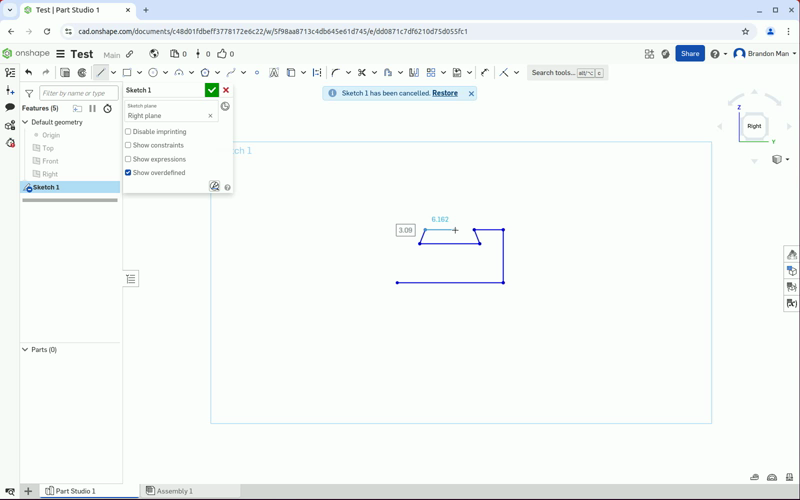
mouse_move(397, 229)
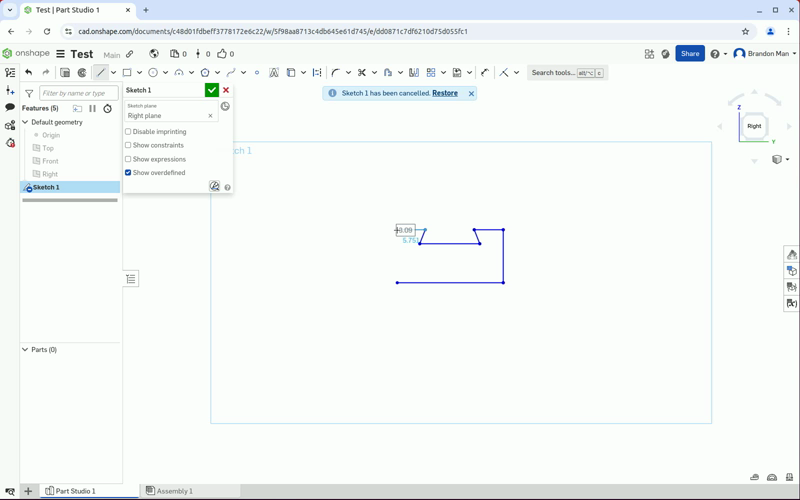
click(397, 229)
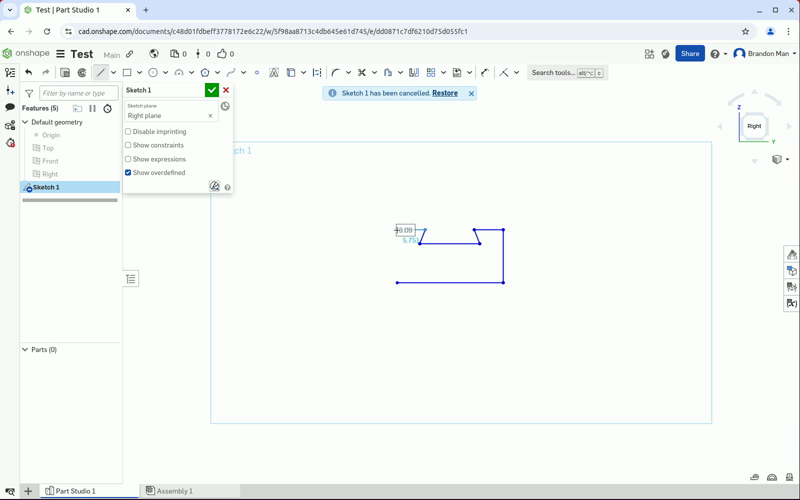
key_up(shift)
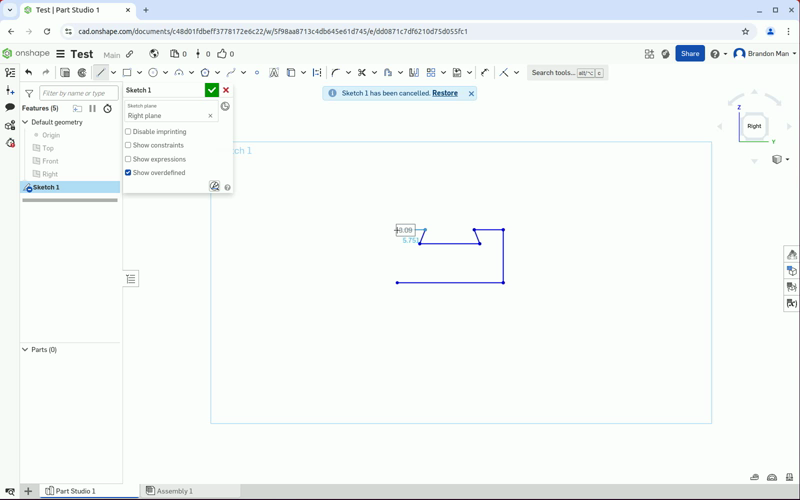
mouse_move(427, 229)
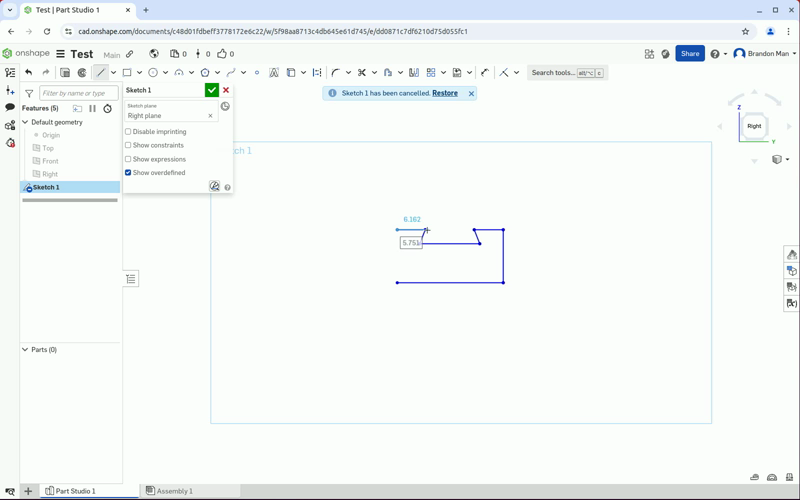
key_down(shift)
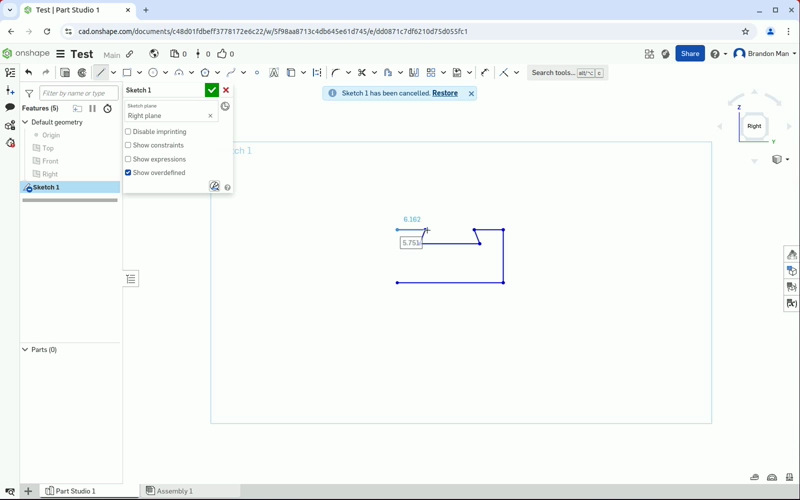
mouse_move(397, 282)
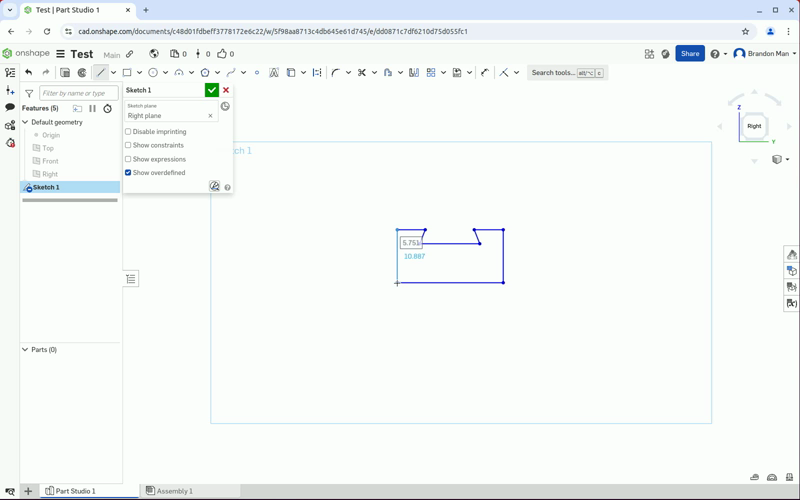
key_up(shift)
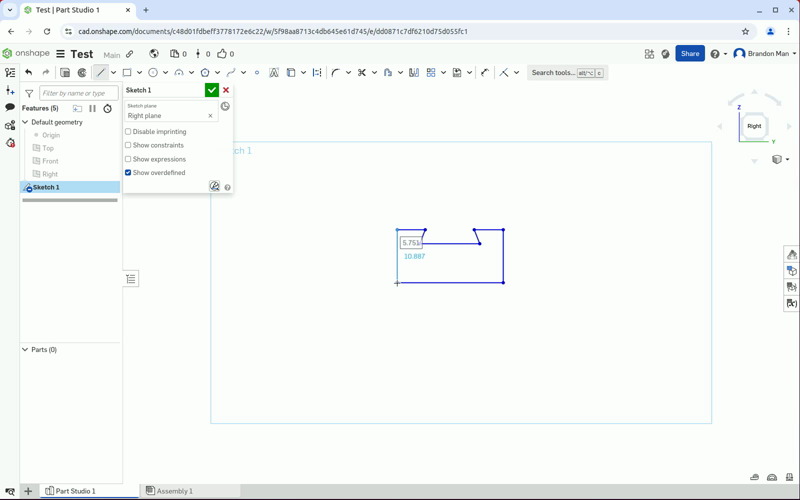
click(397, 282)
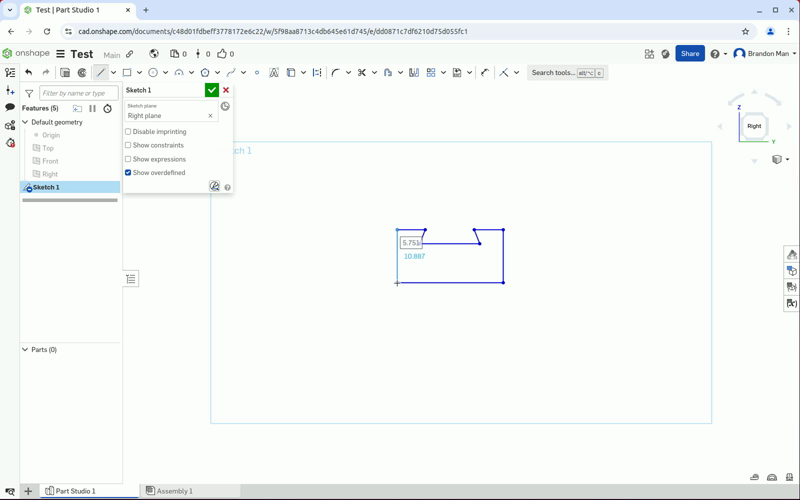
key(esc)
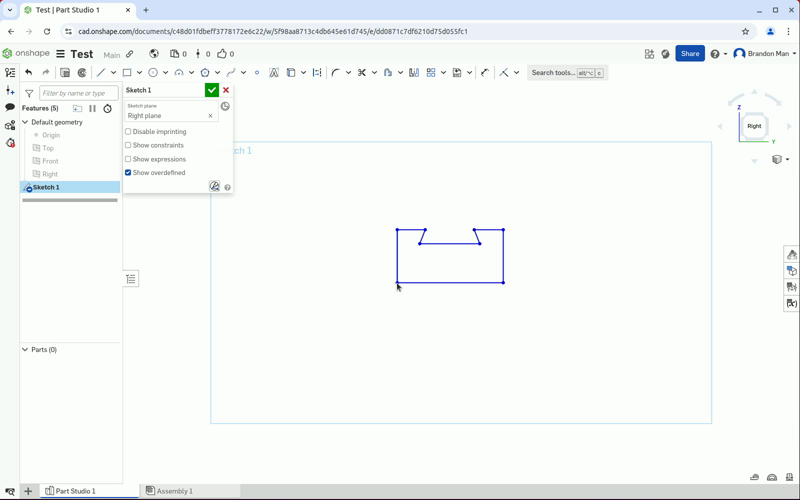
mouse_move(482, 267)
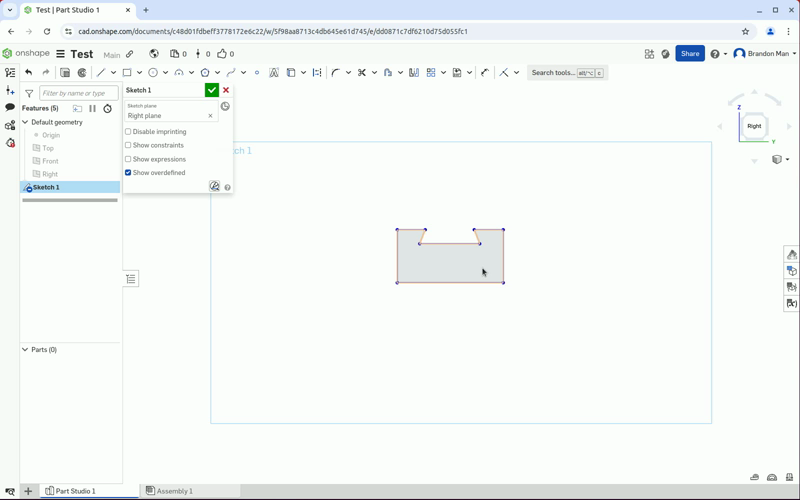
click(482, 267)
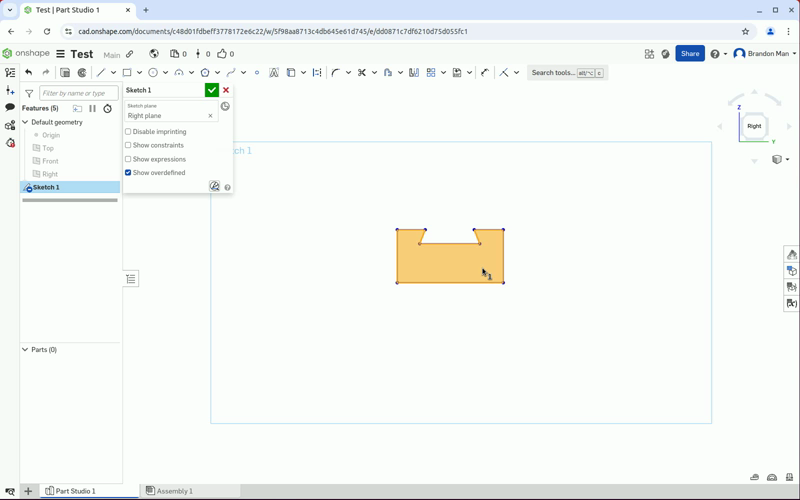
mouse_move(73, 352)
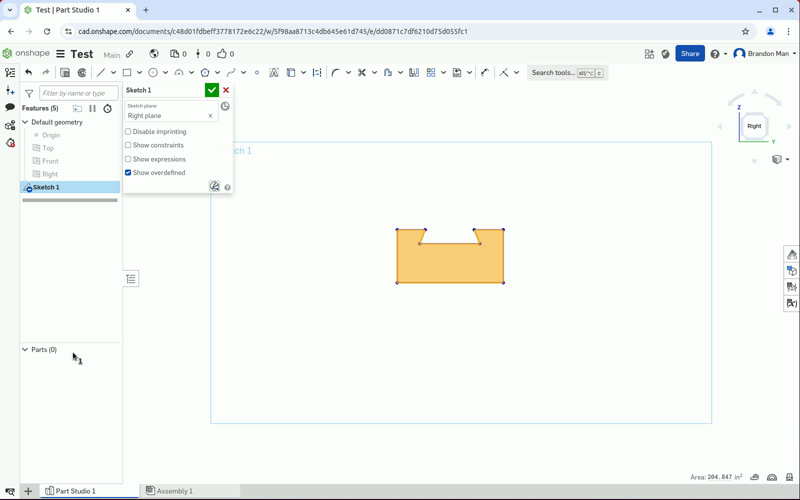
key(shift+y)
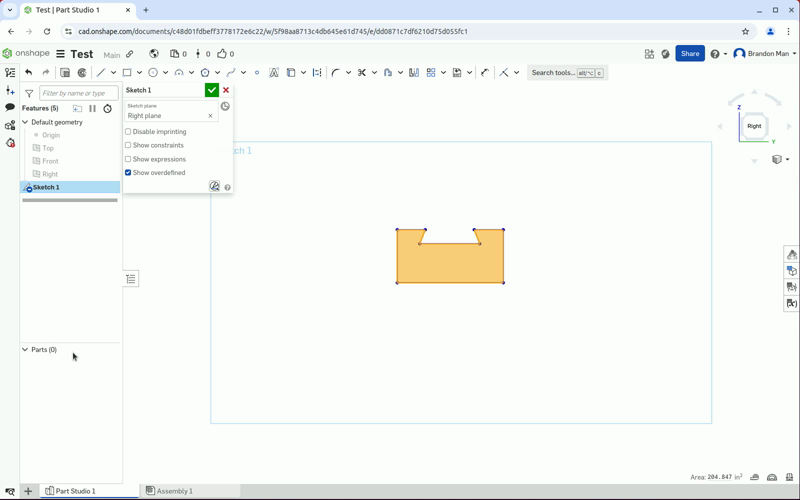
key(shift+e)
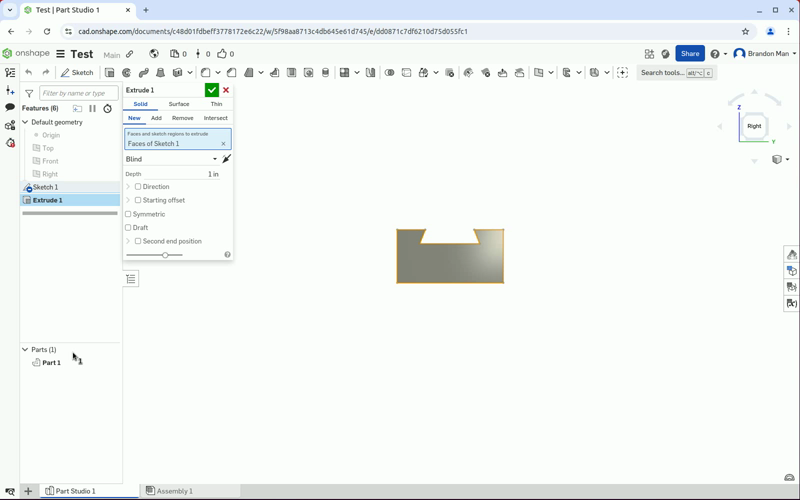
mouse_move(143, 106)
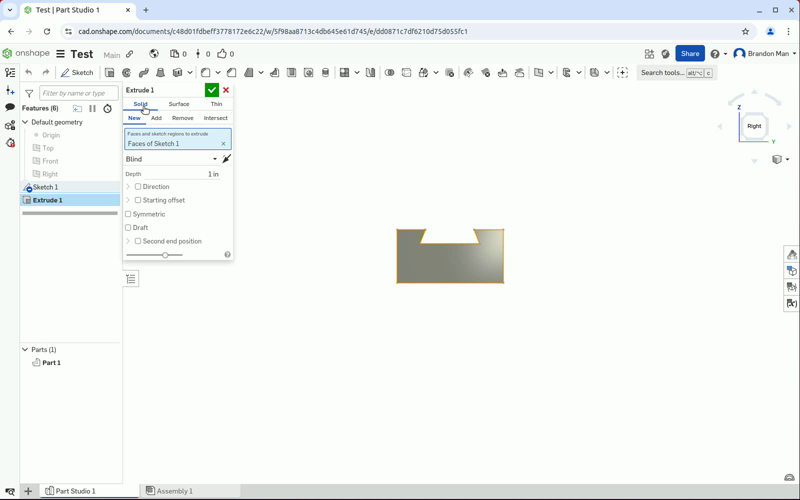
click(143, 106)
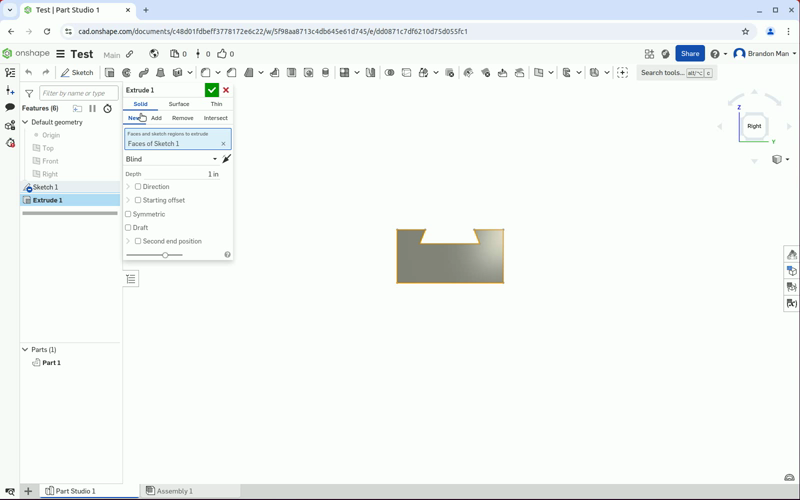
mouse_move(137, 120)
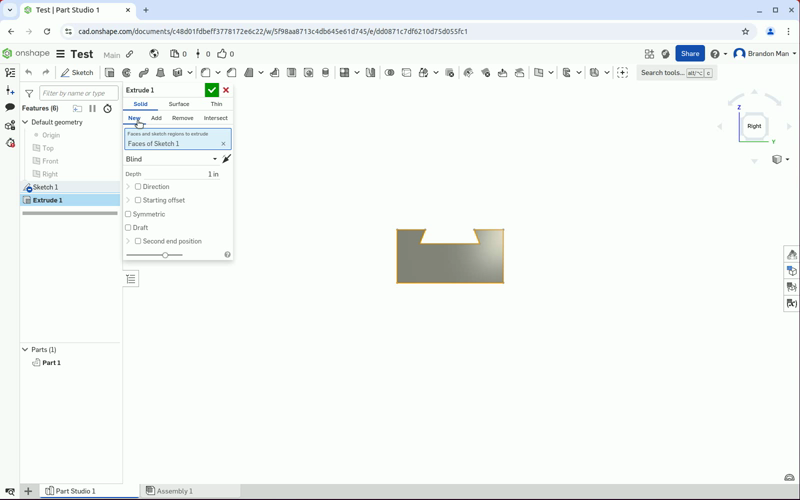
click(137, 120)
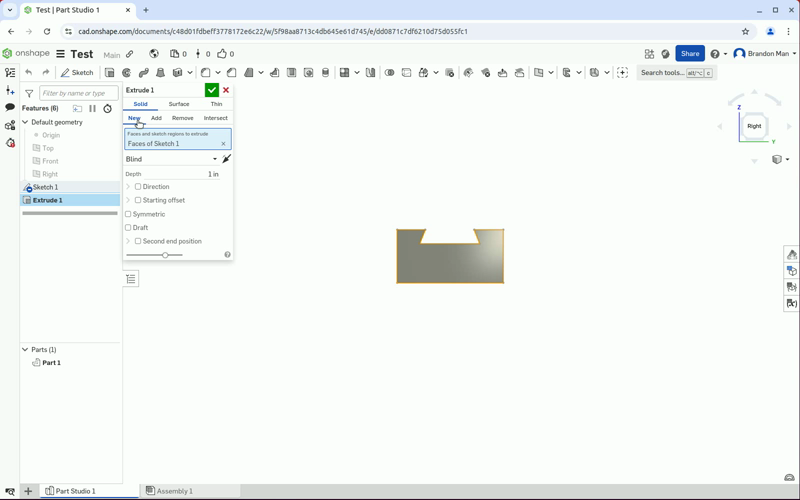
key(tab, 4)
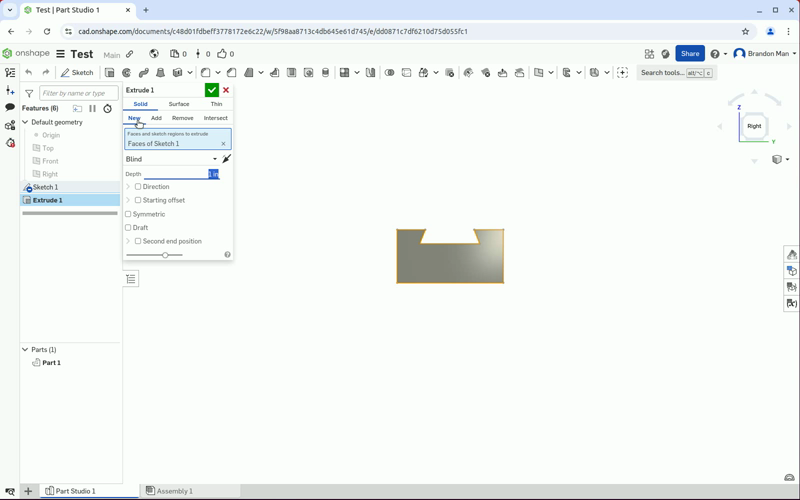
text(-6.258)
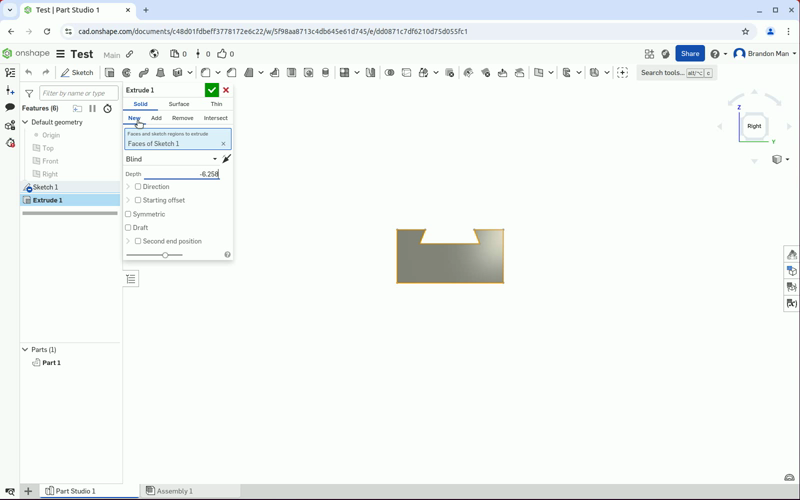
key(enter)
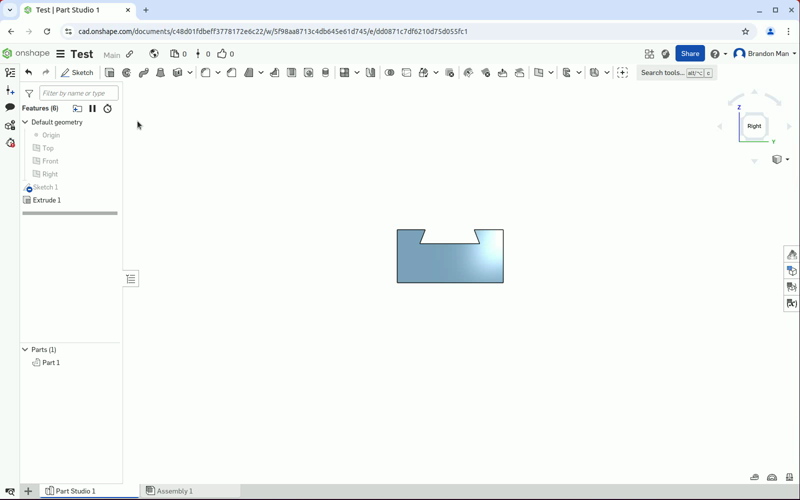
key(shift+h)
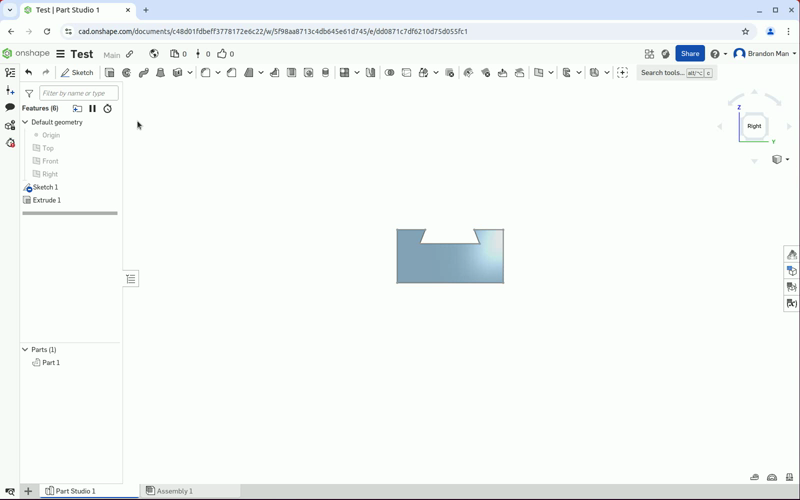
key(shift+h)
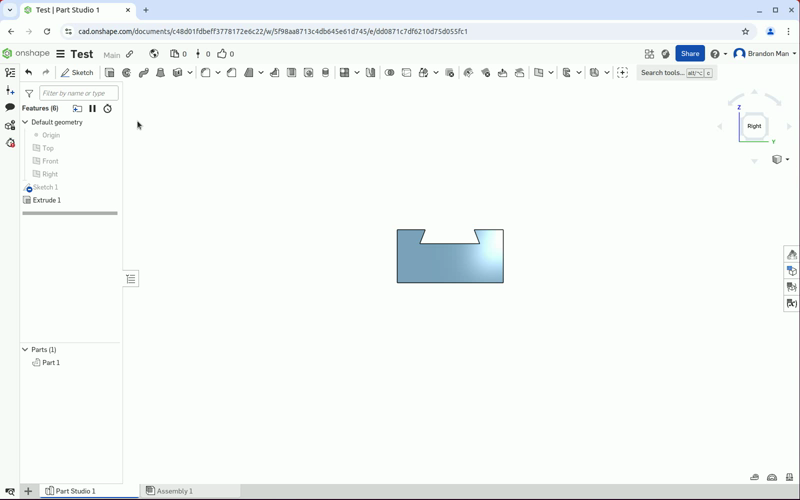
mouse_move(73, 189)
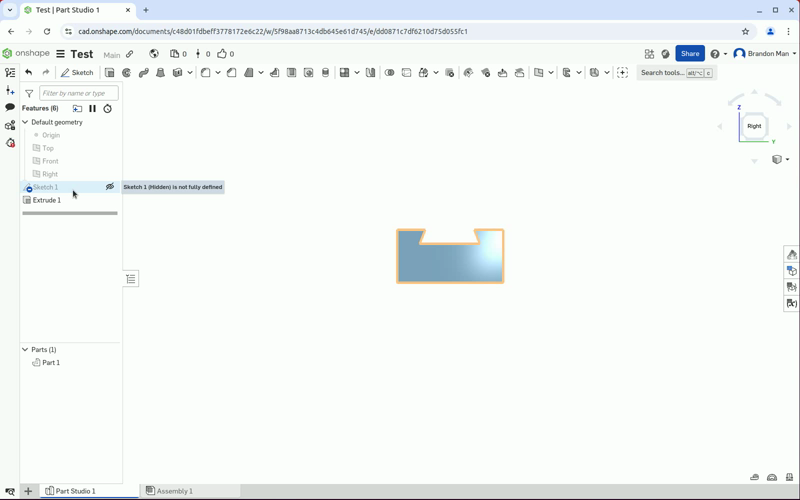
click(73, 189)
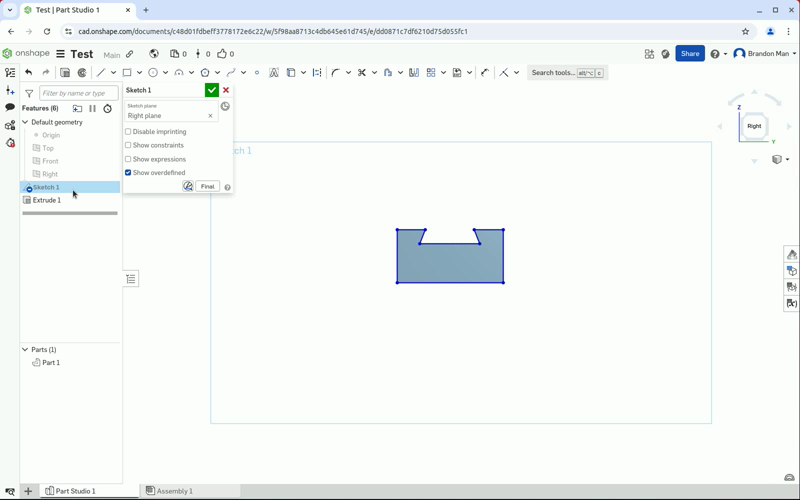
mouse_move(229, 92)
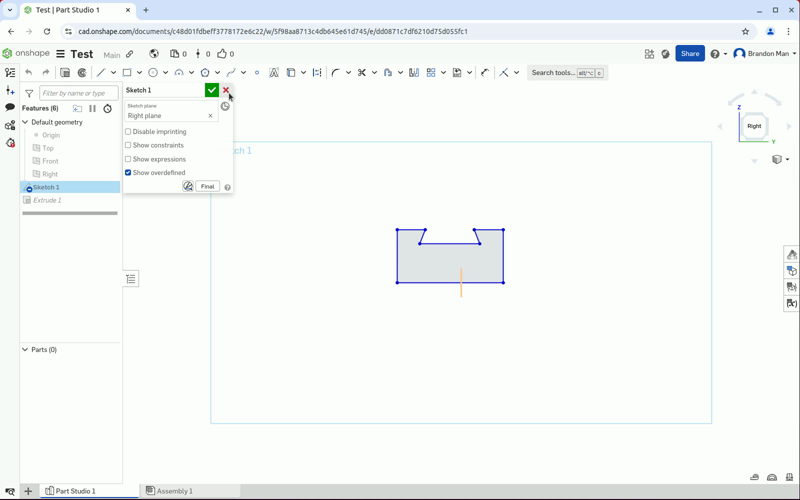
click(229, 92)
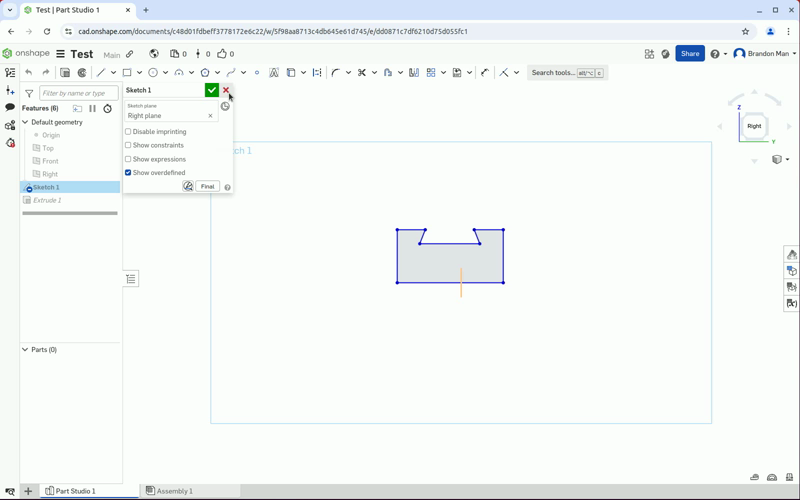
key(shift+s)
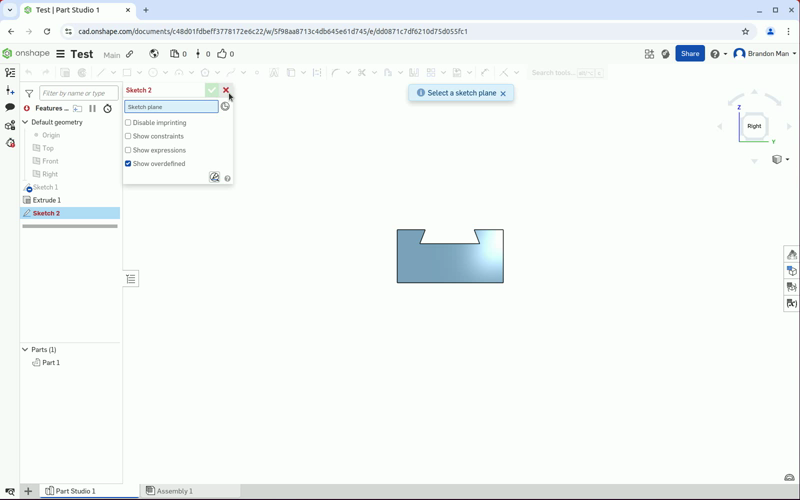
mouse_move(73, 176)
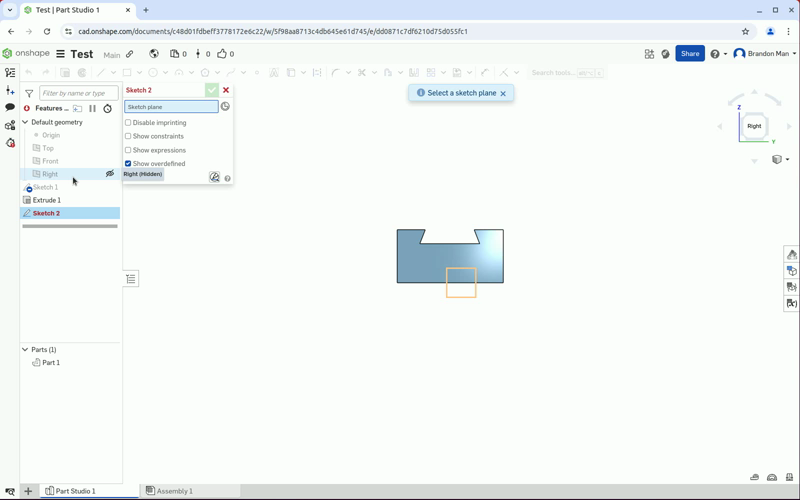
click(73, 176)
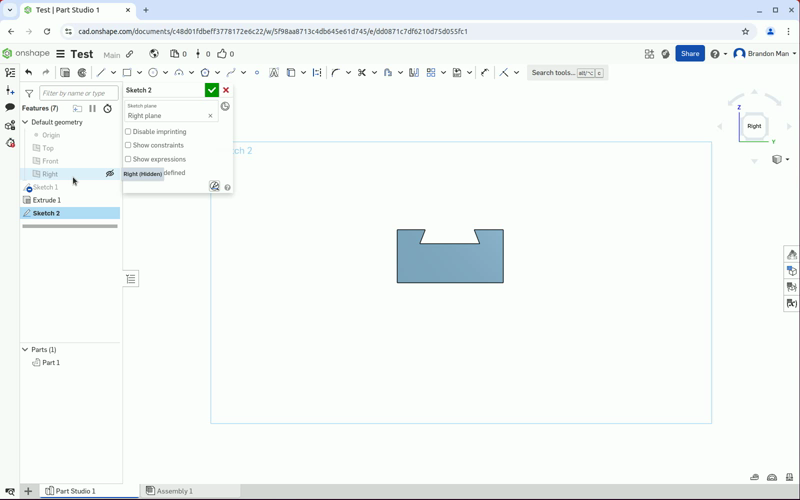
mouse_move(73, 352)
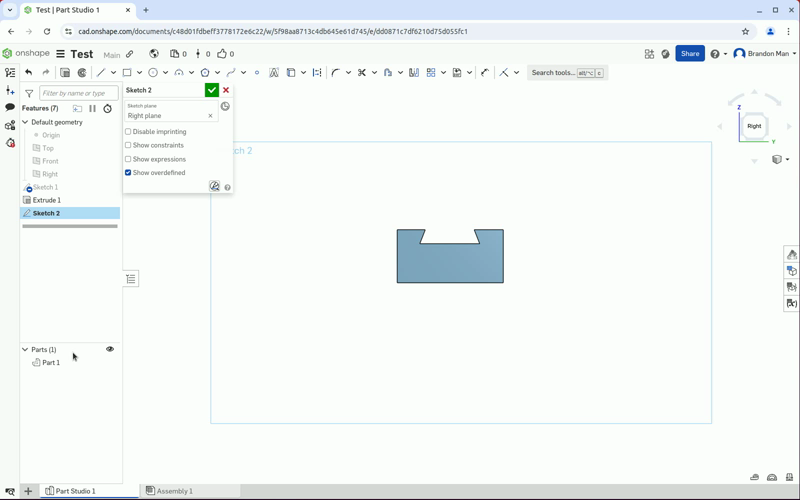
key(y)
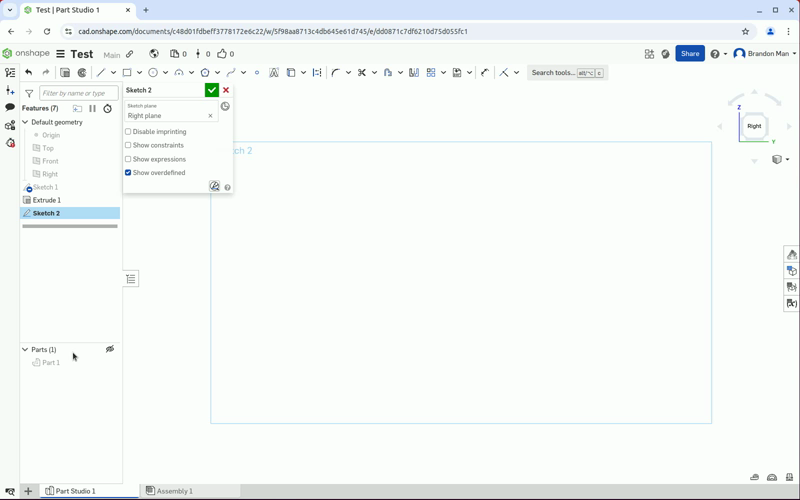
key(l)
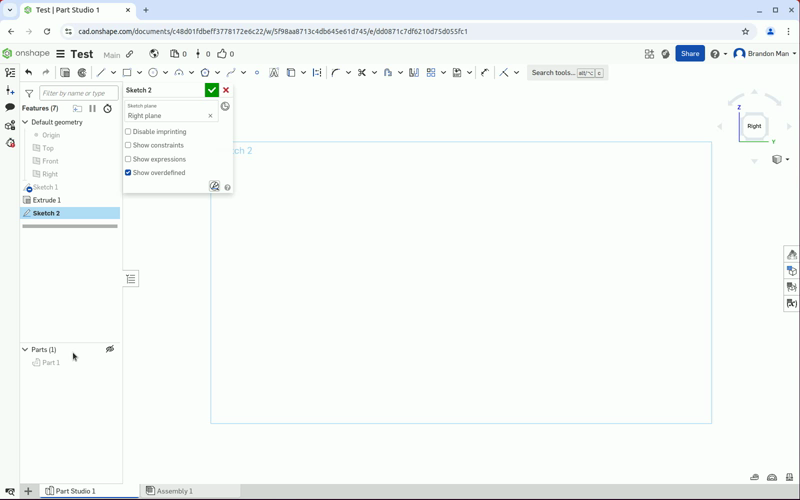
key_down(shift)
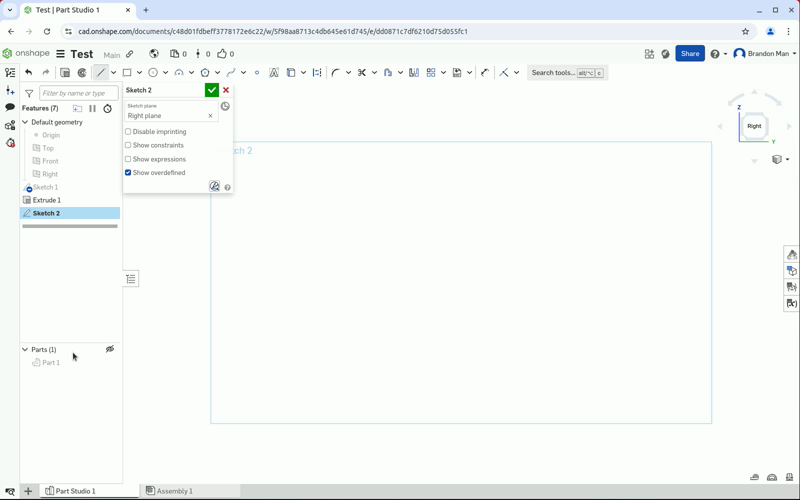
mouse_move(419, 244)
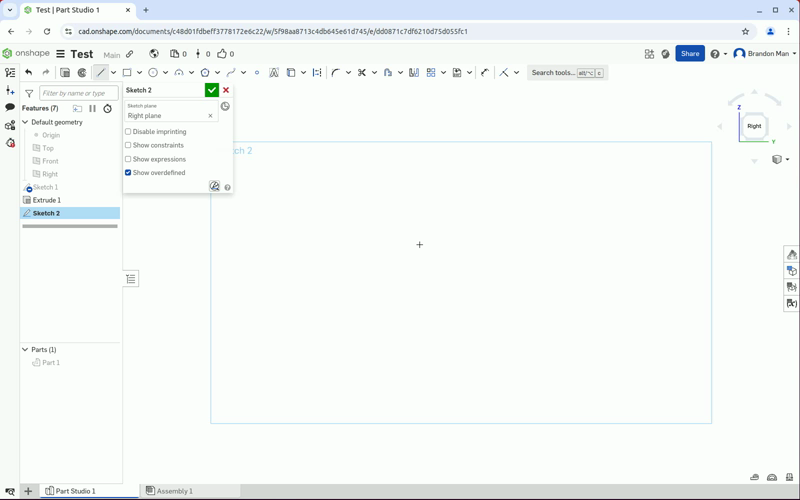
click(419, 244)
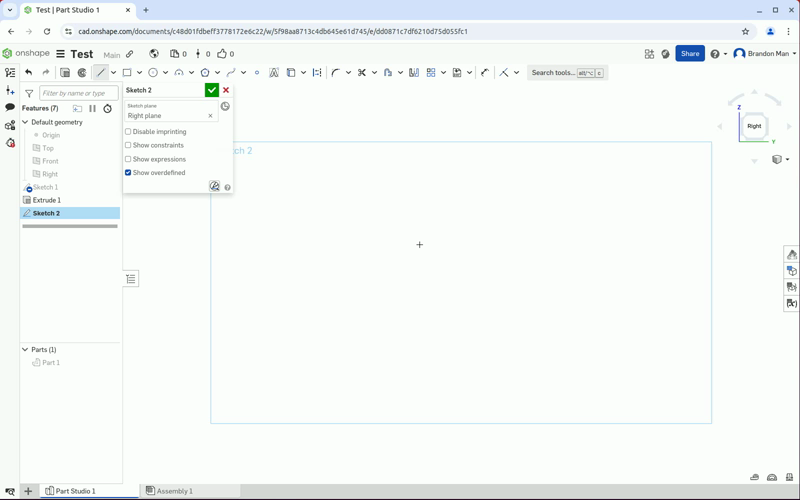
key_up(shift)
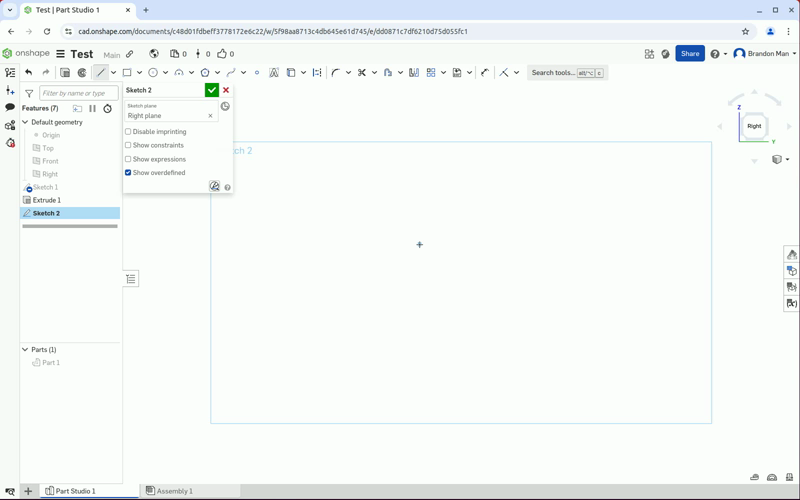
key_down(shift)
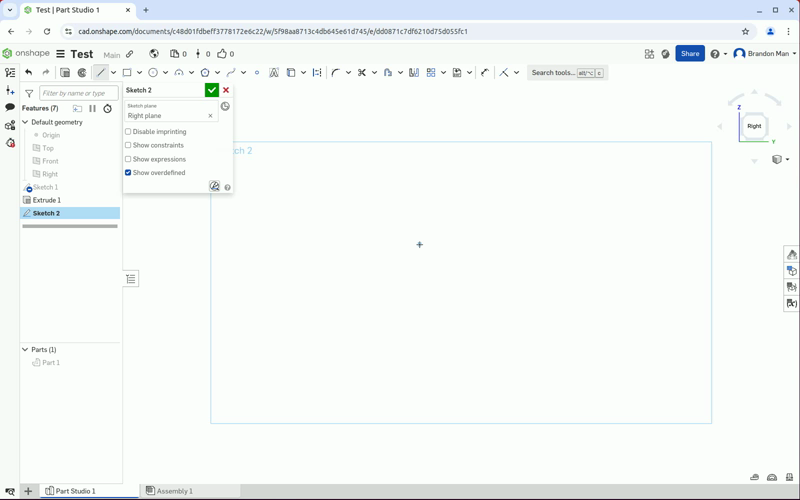
mouse_move(480, 244)
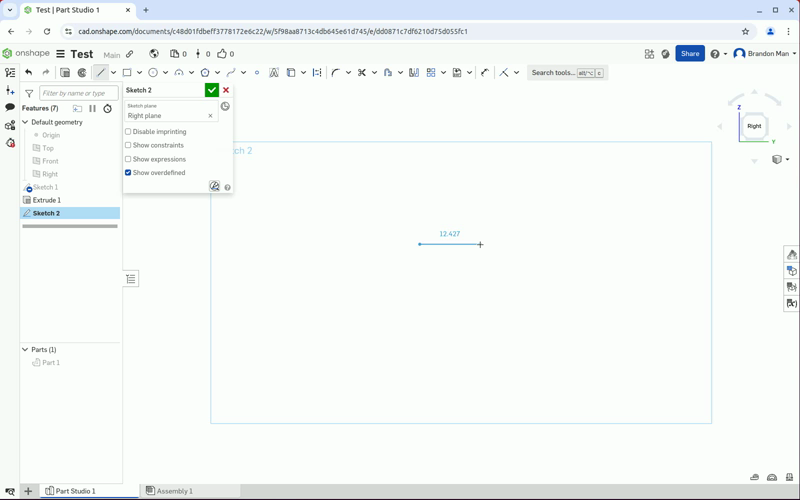
click(480, 244)
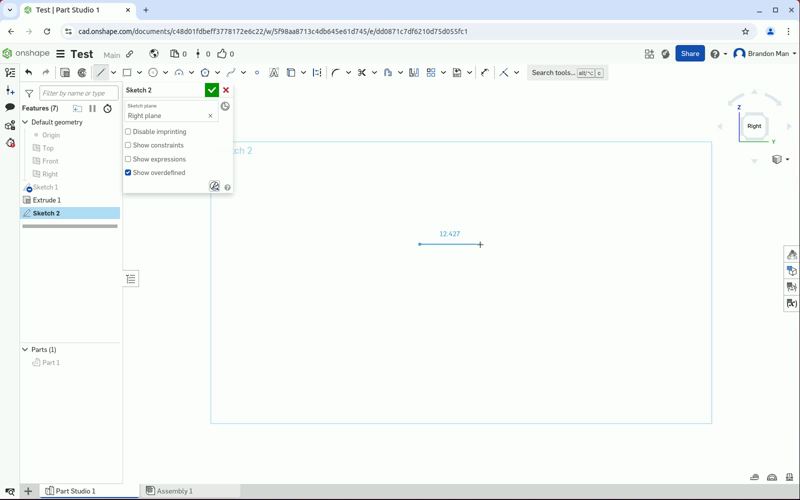
key_up(shift)
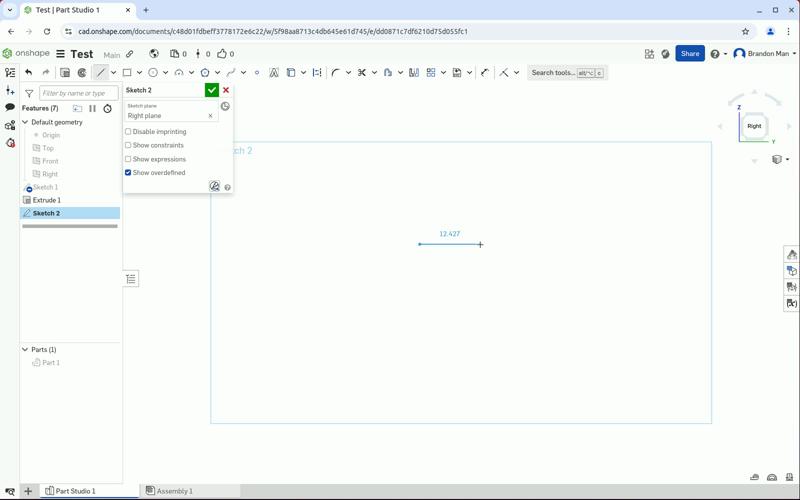
key_down(shift)
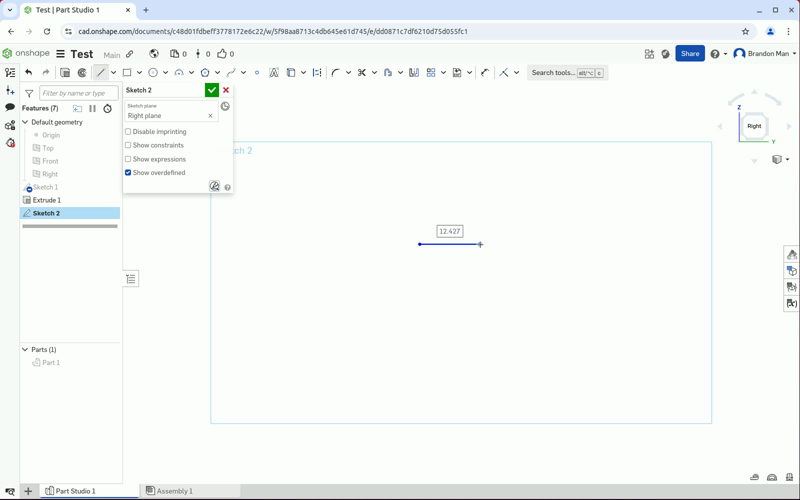
mouse_move(510, 244)
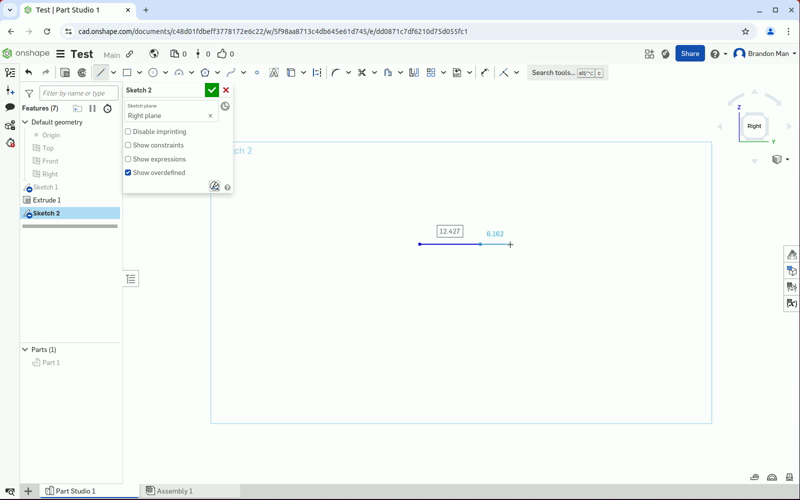
mouse_move(473, 230)
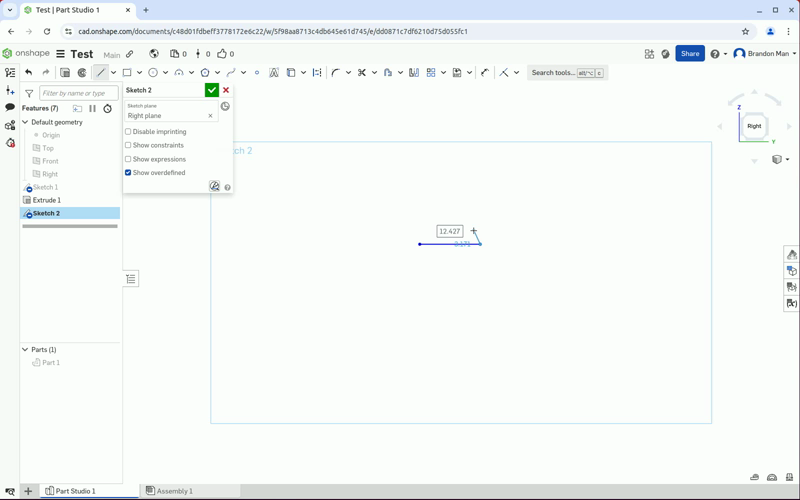
click(473, 230)
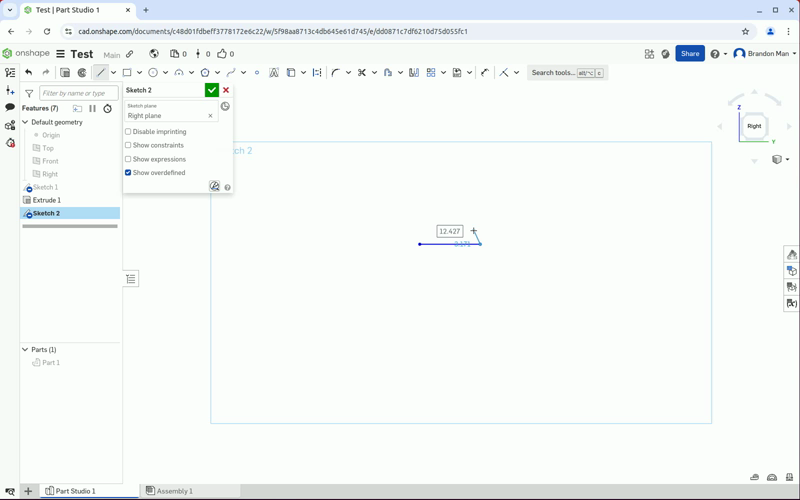
key_up(shift)
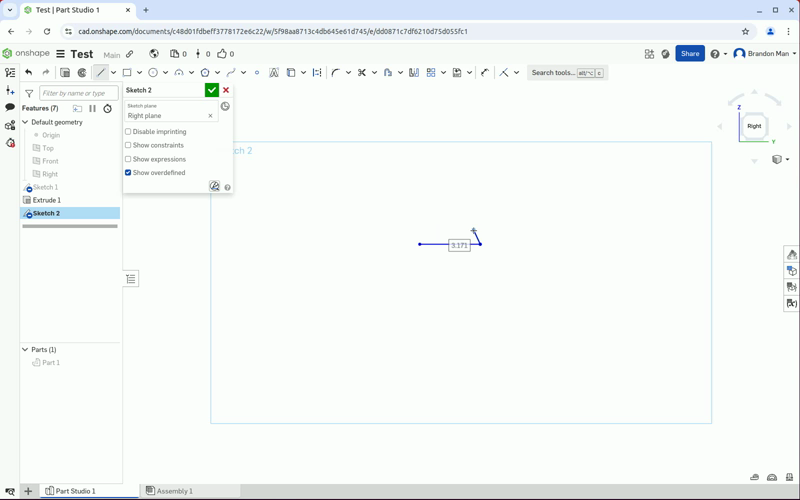
key_down(shift)
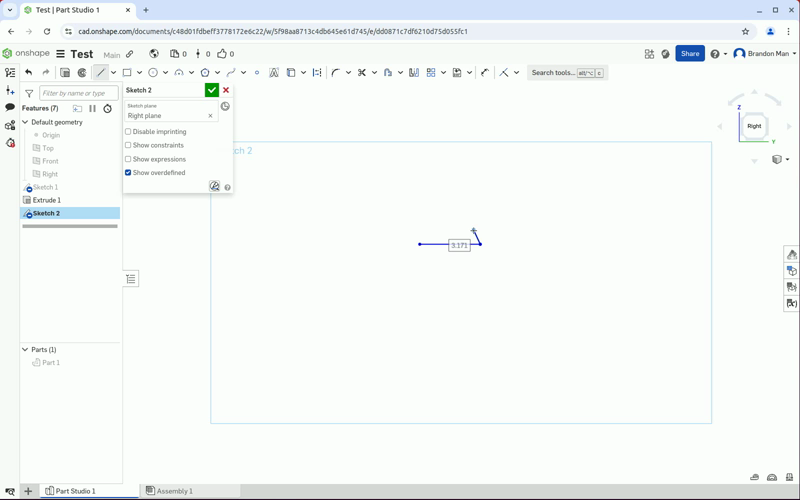
mouse_move(503, 230)
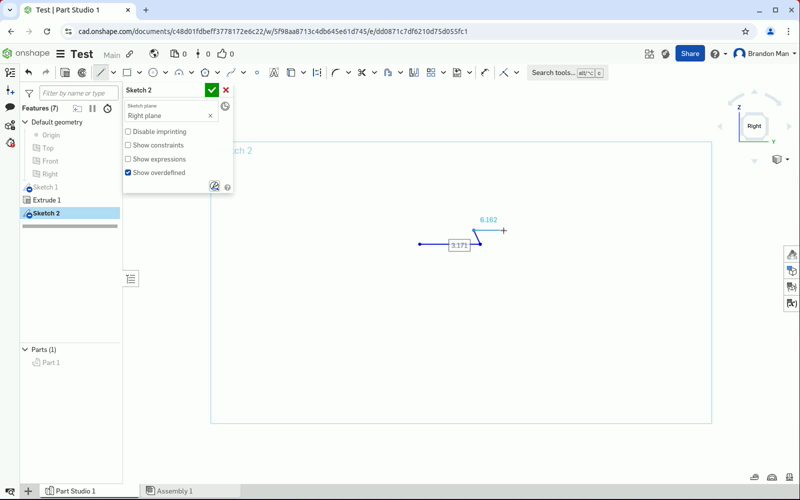
mouse_move(425, 230)
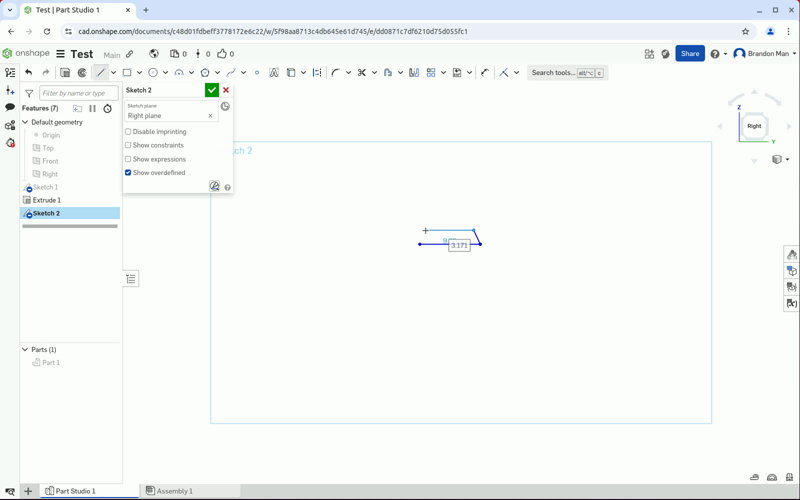
click(425, 230)
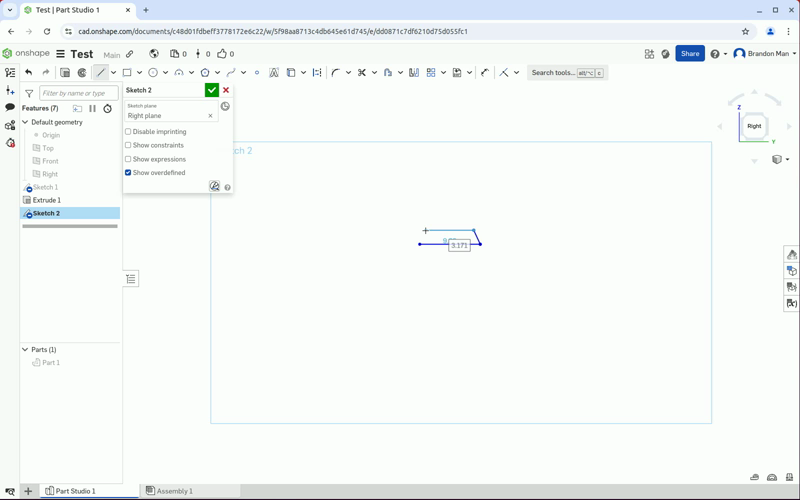
key_up(shift)
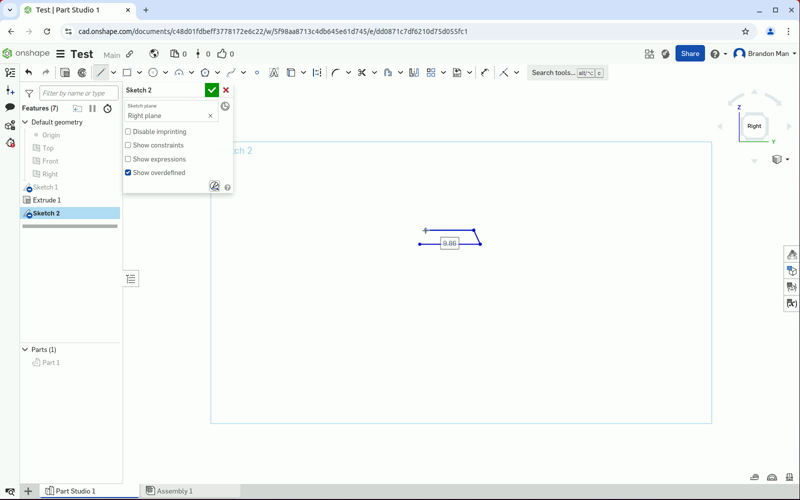
mouse_move(455, 230)
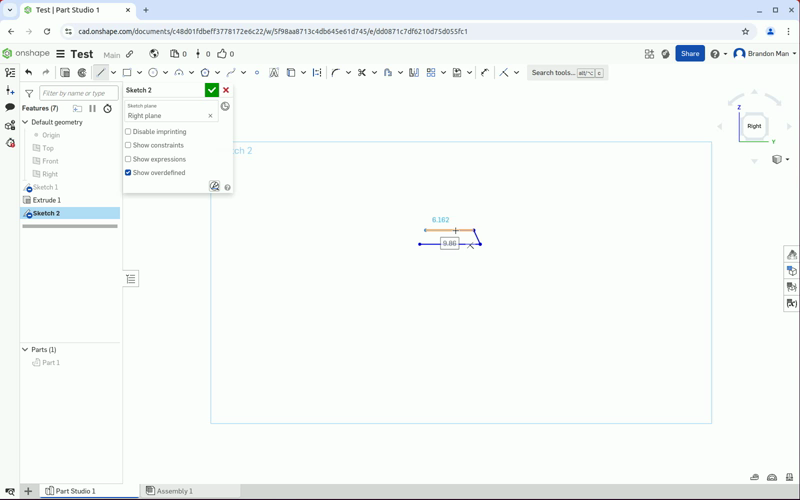
key_down(shift)
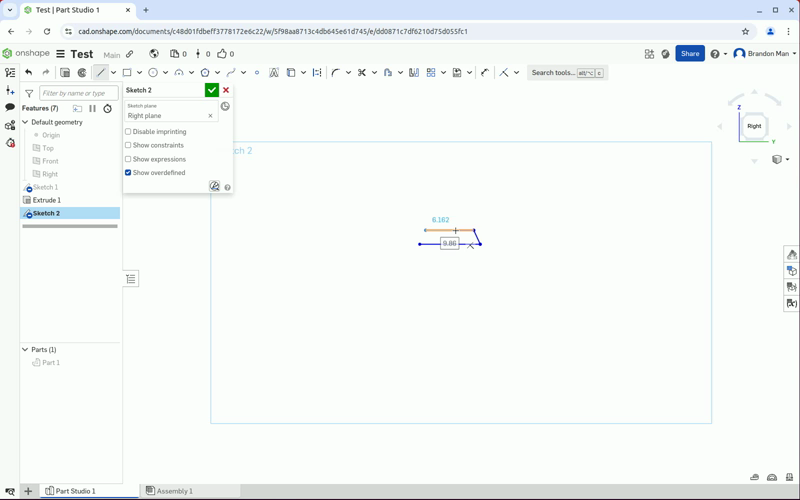
mouse_move(419, 244)
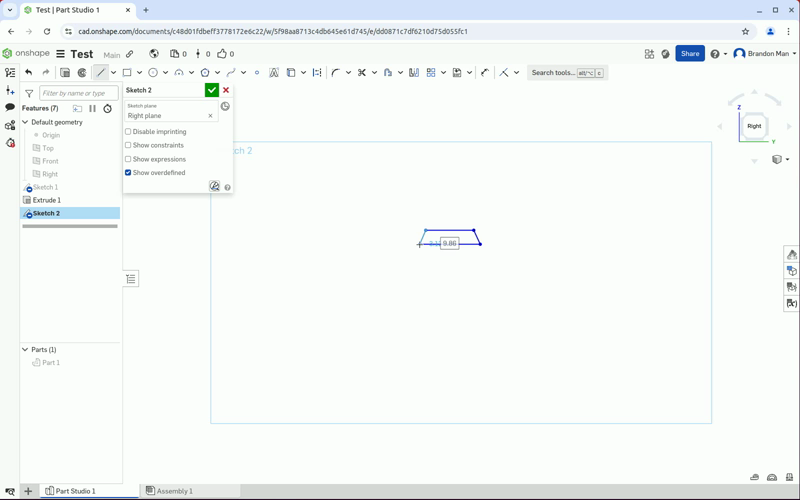
key_up(shift)
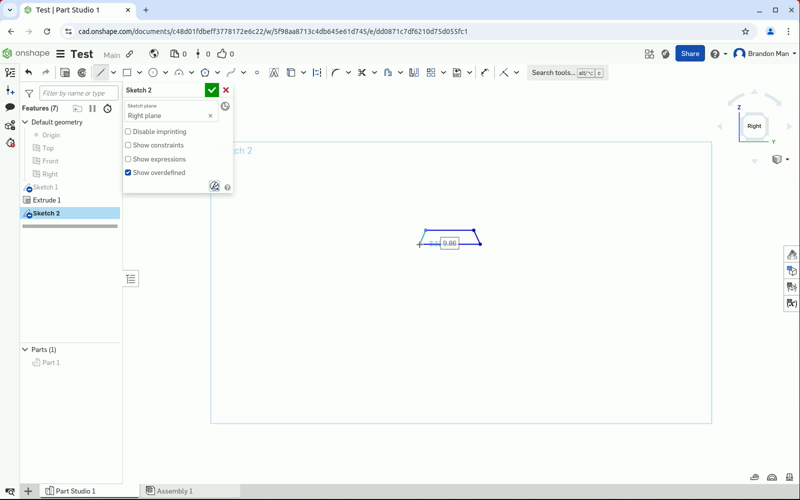
click(419, 244)
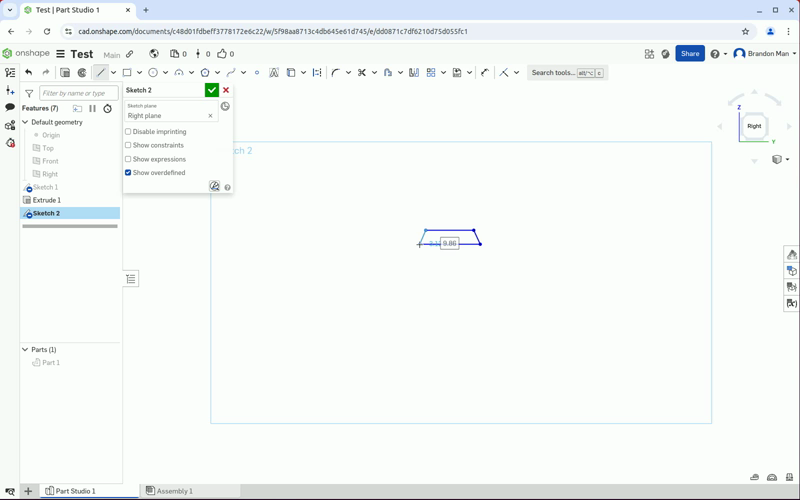
key(esc)
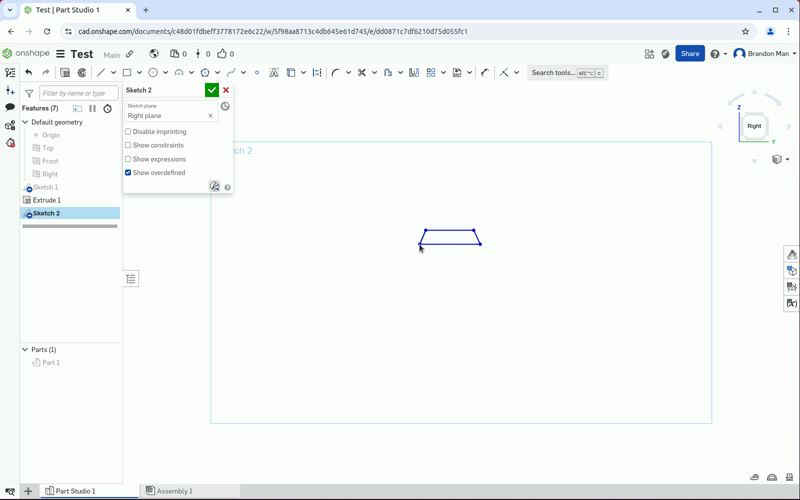
mouse_move(437, 236)
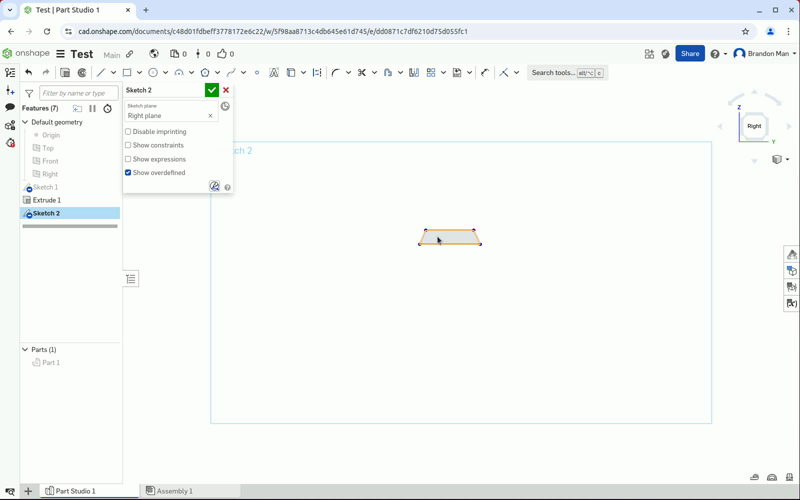
scroll(6)
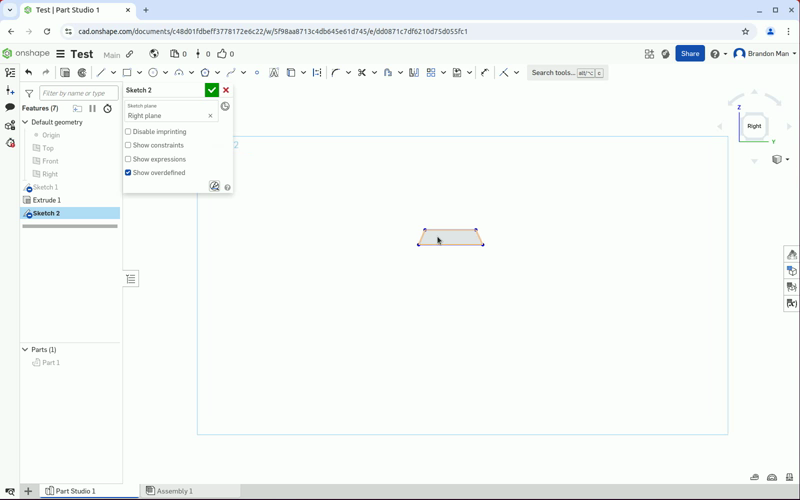
scroll(6)
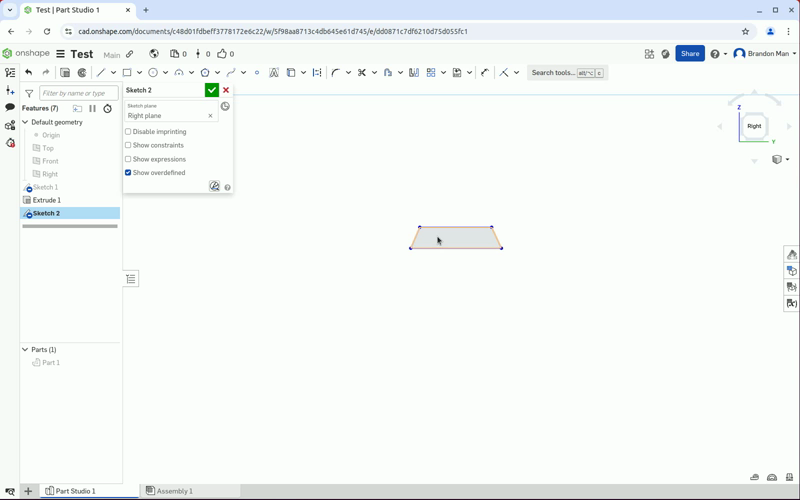
scroll(6)
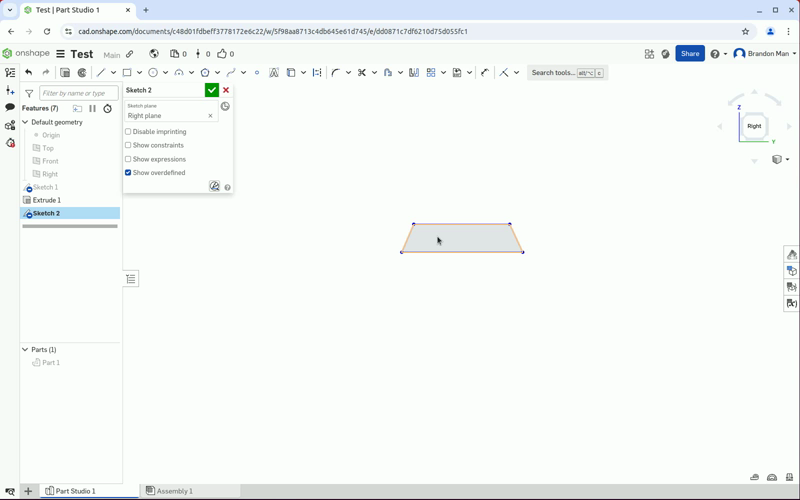
scroll(6)
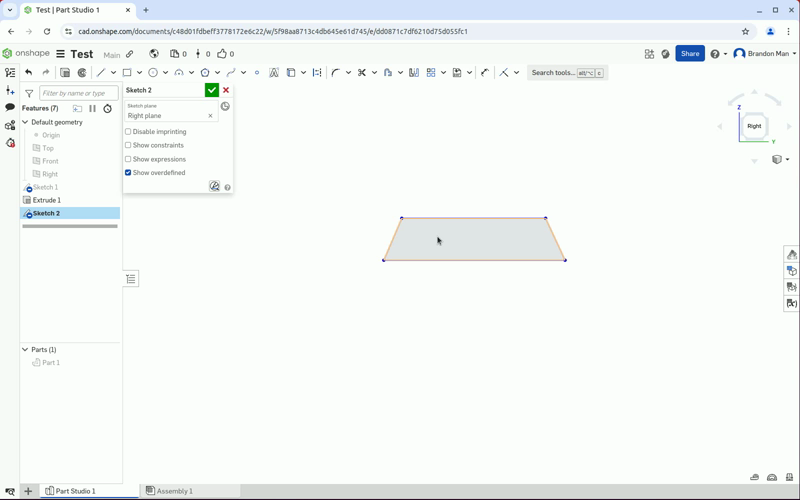
scroll(6)
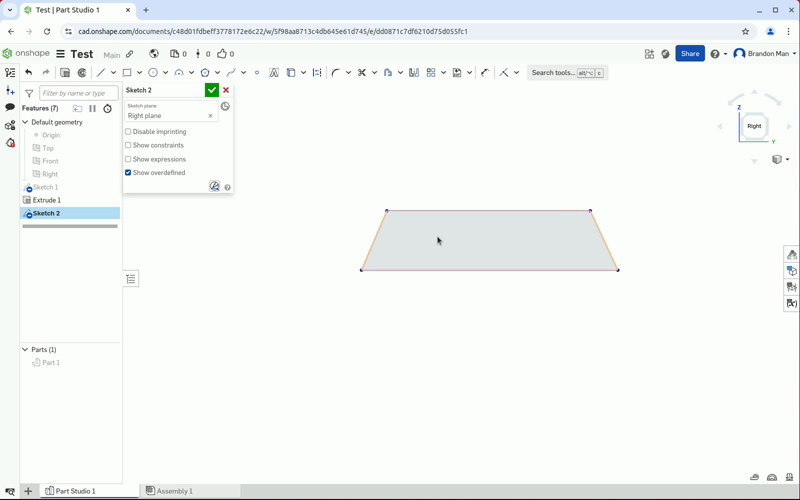
scroll(6)
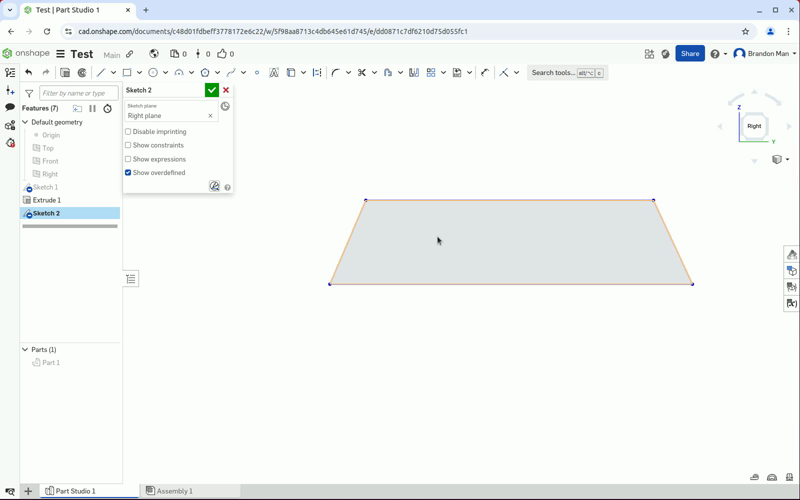
scroll(6)
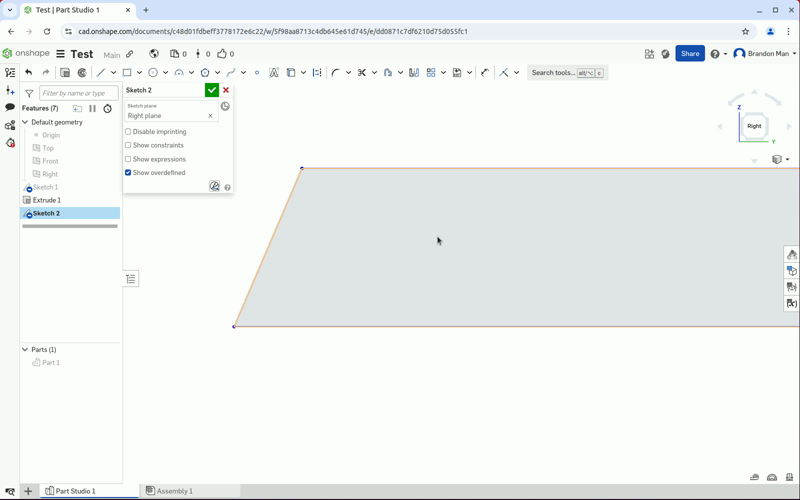
click(437, 236)
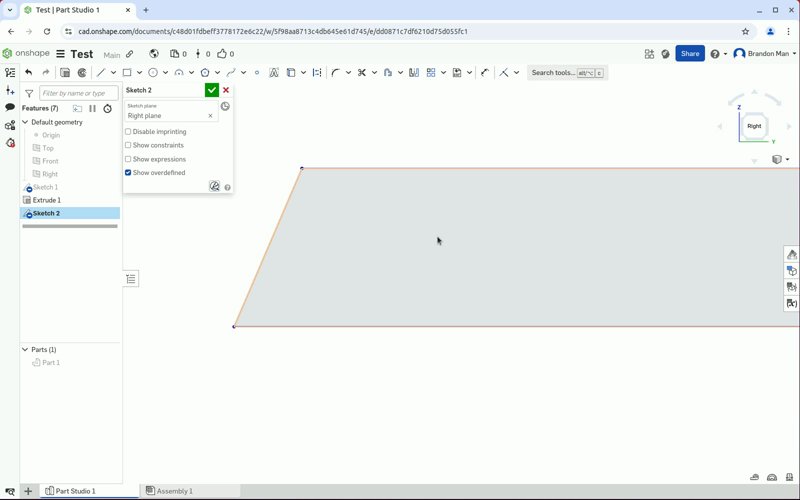
scroll(-6)
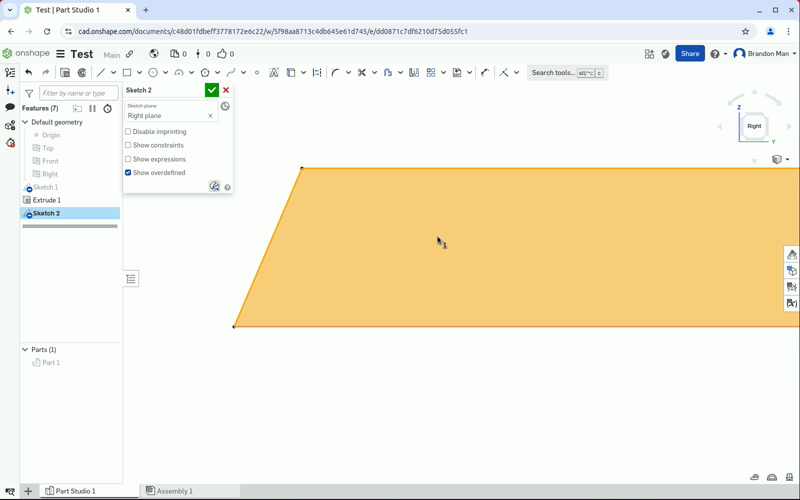
scroll(-6)
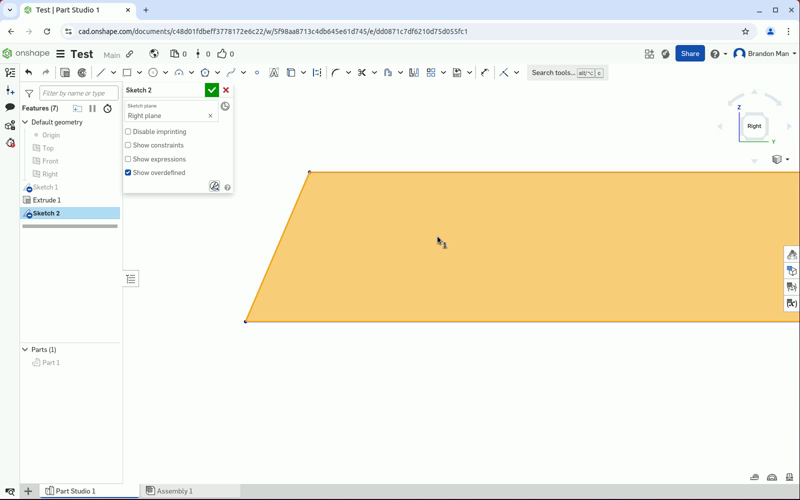
scroll(-6)
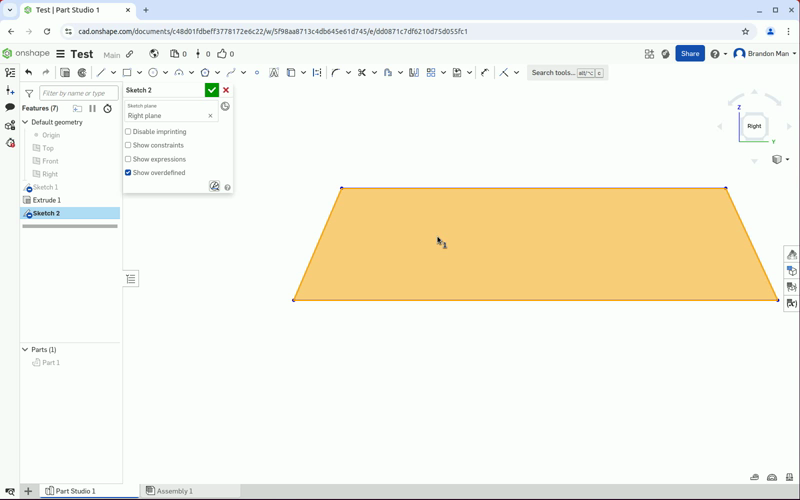
scroll(-6)
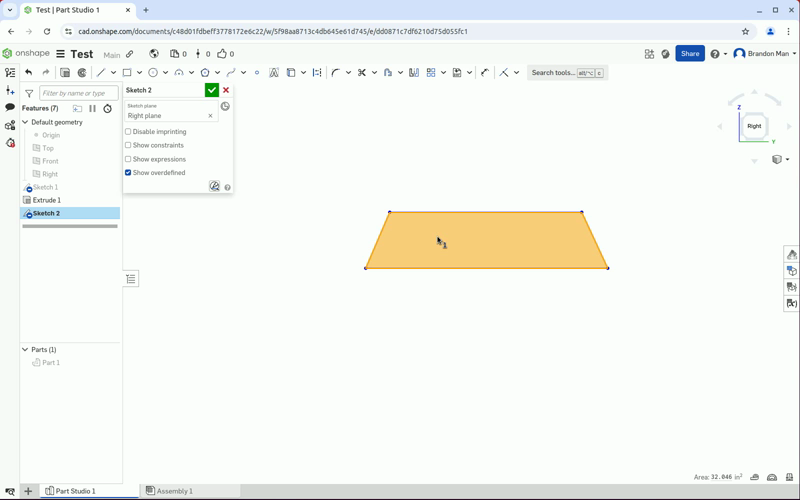
scroll(-6)
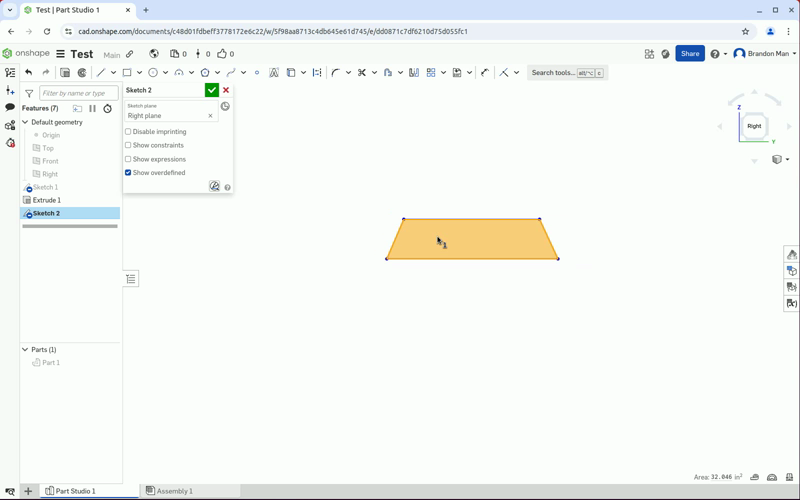
scroll(-6)
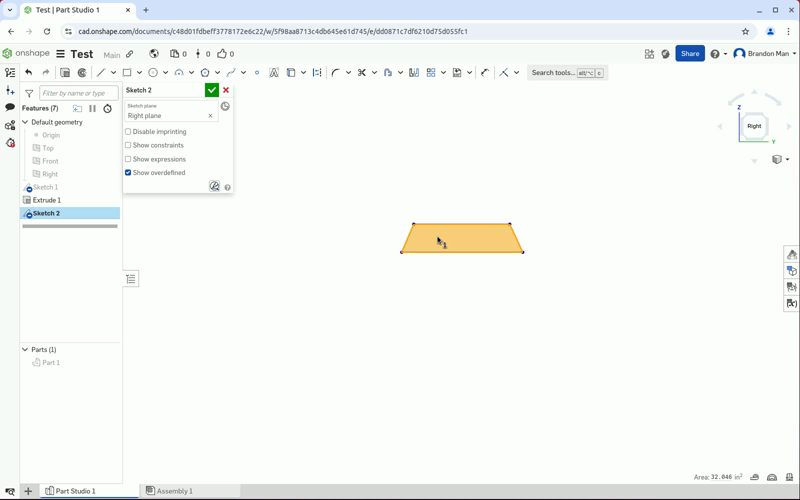
scroll(-6)
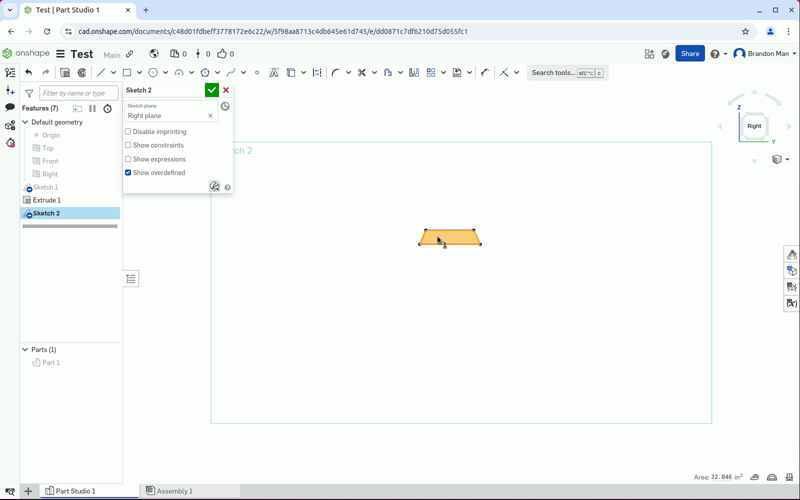
mouse_move(73, 352)
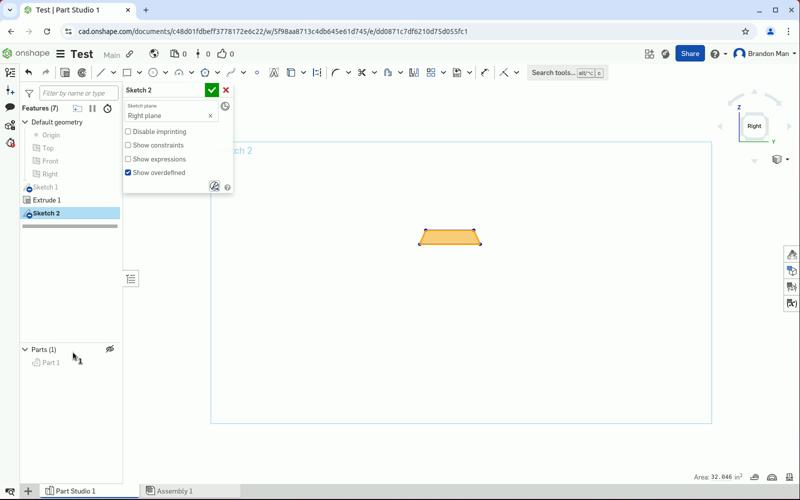
key(shift+y)
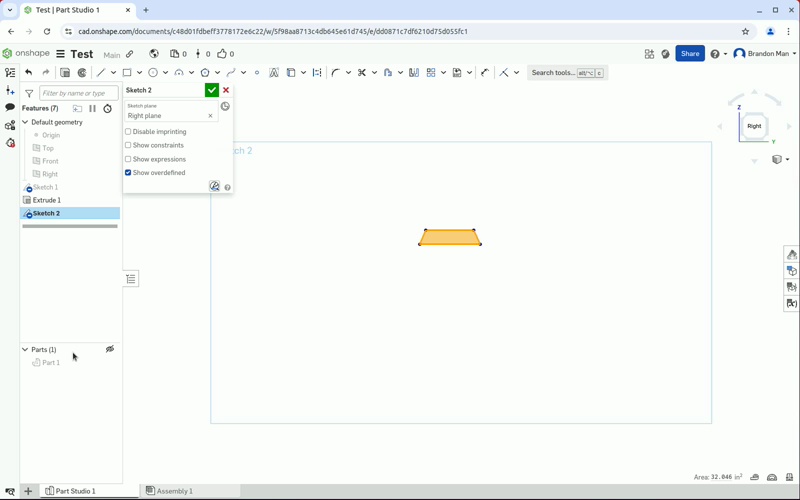
key(shift+e)
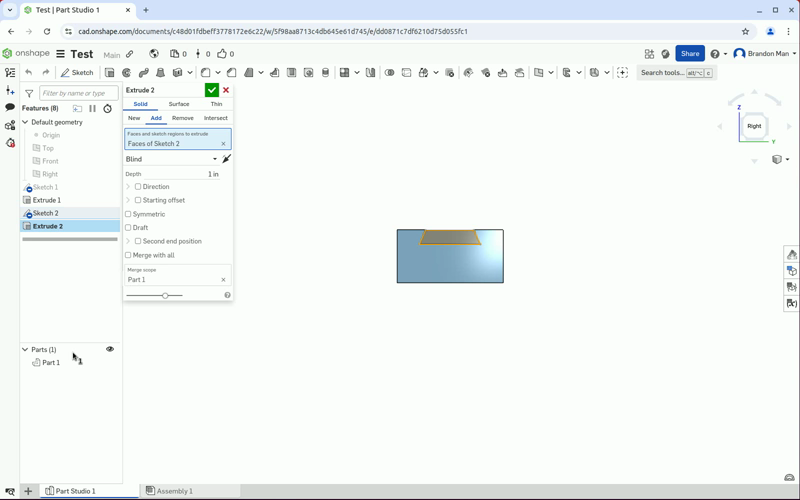
mouse_move(143, 106)
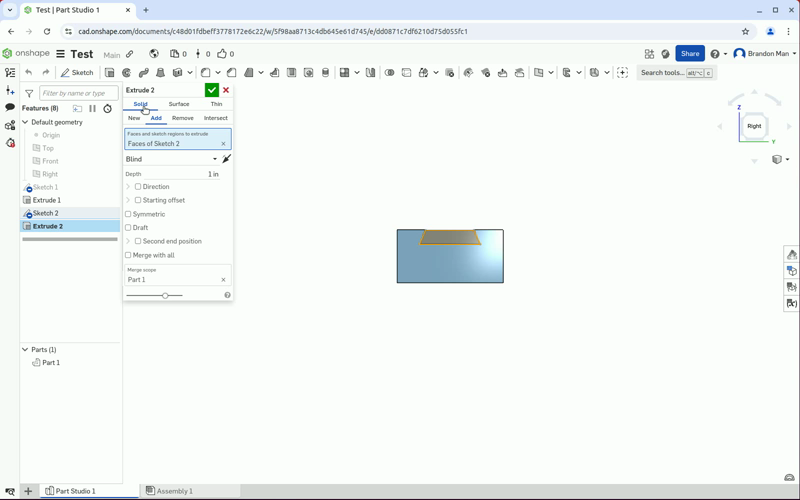
click(143, 106)
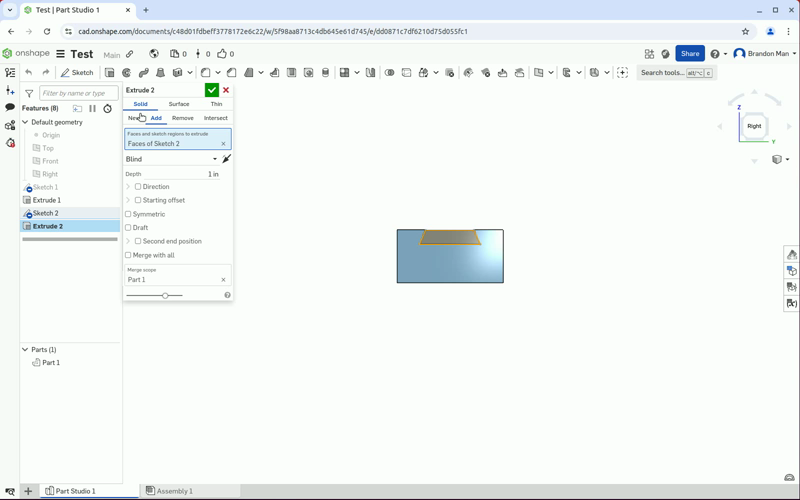
mouse_move(137, 120)
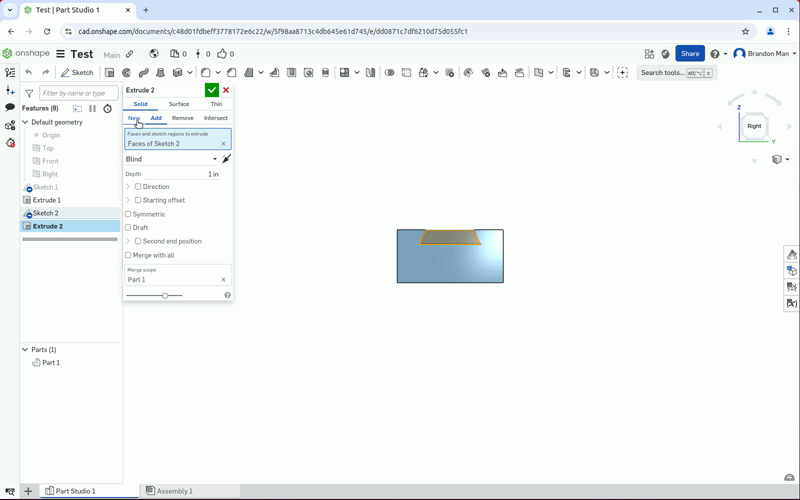
click(137, 120)
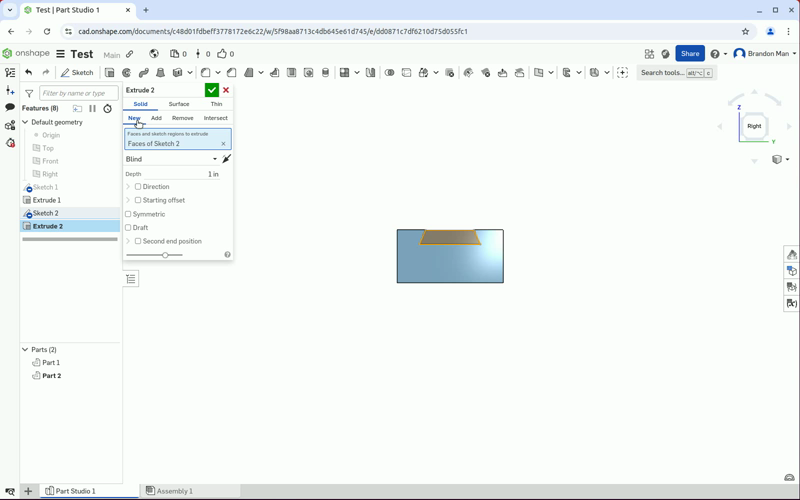
key(tab, 4)
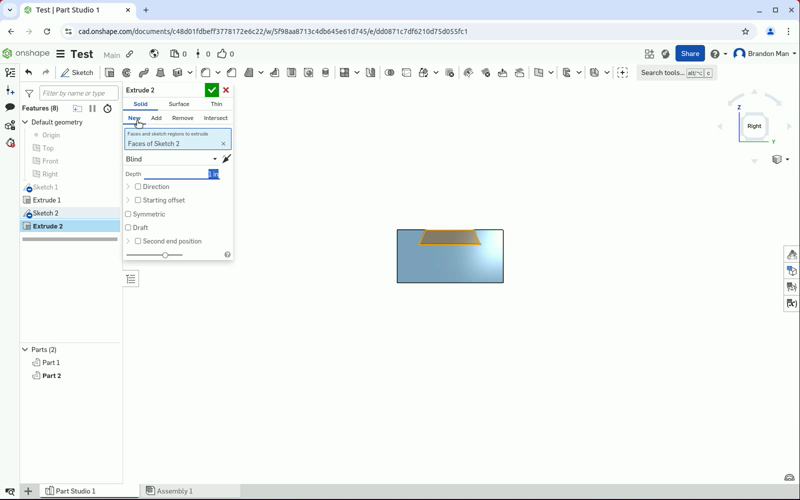
text(-6.258)
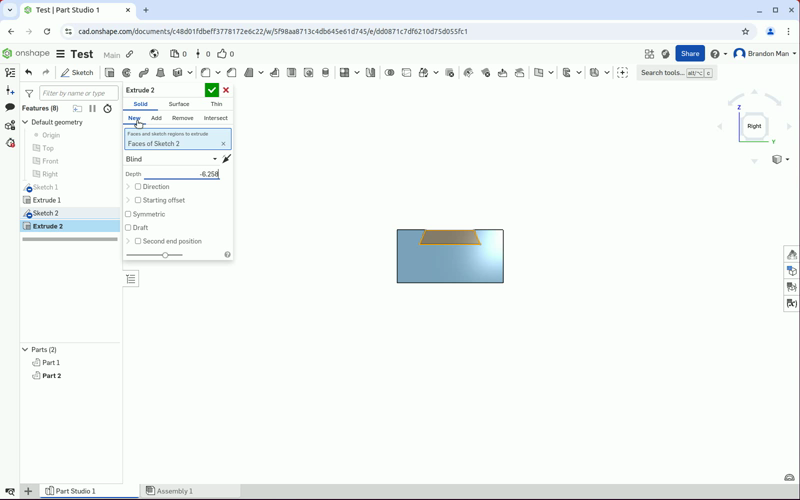
key(enter)
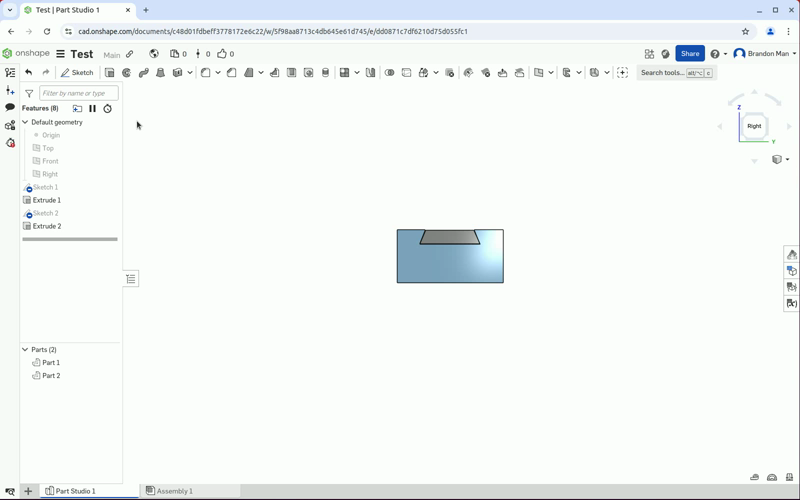
key(shift+h)
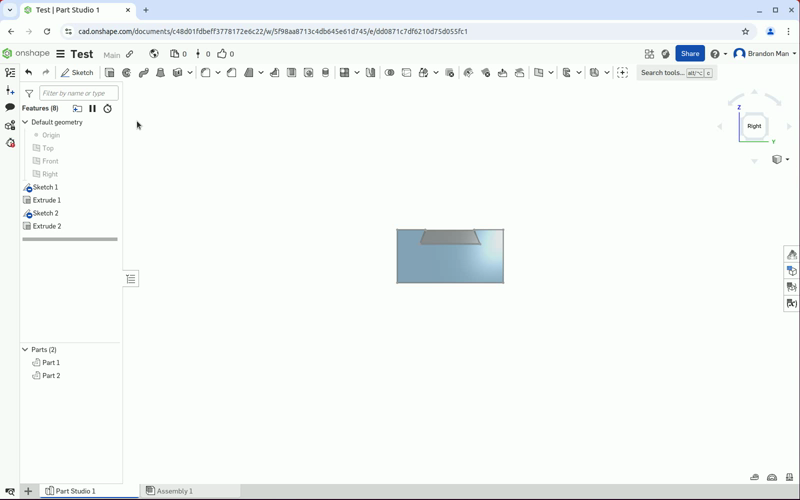
key(shift+h)
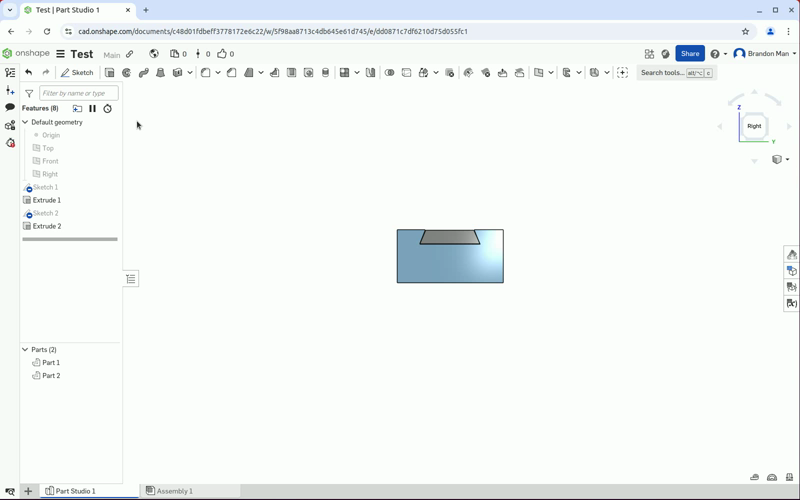
mouse_move(73, 189)
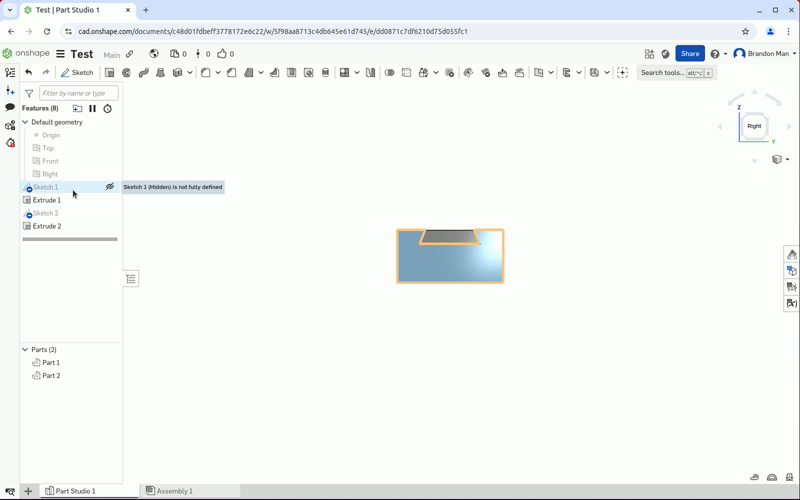
click(73, 189)
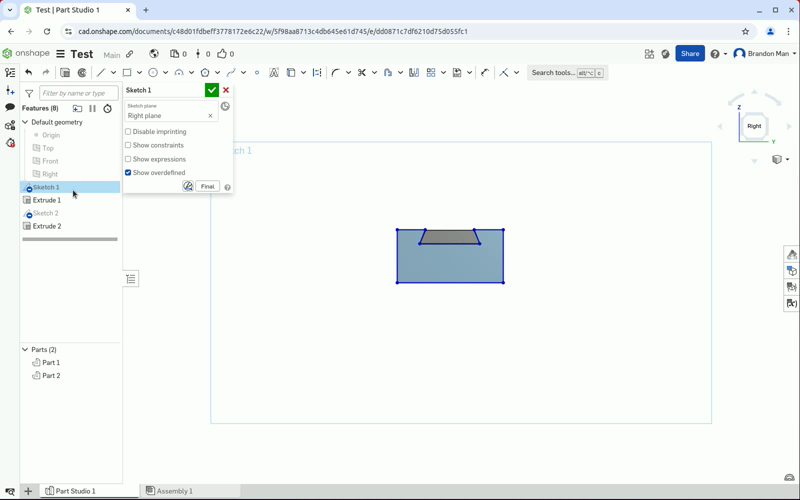
mouse_move(229, 92)
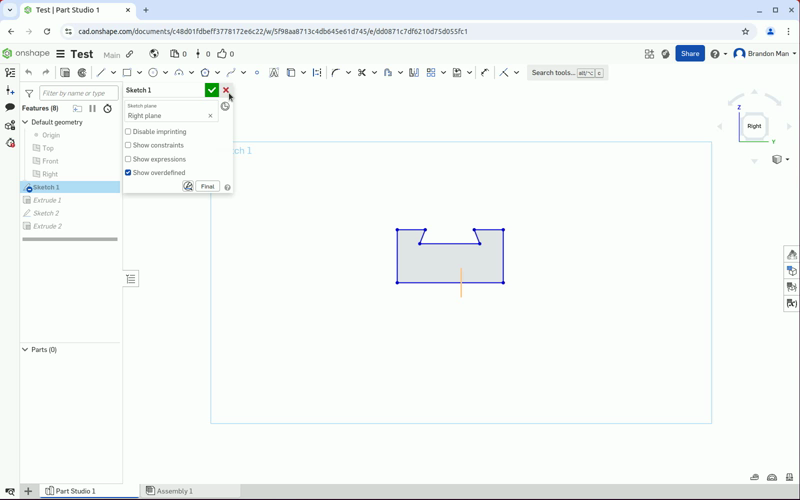
click(229, 92)
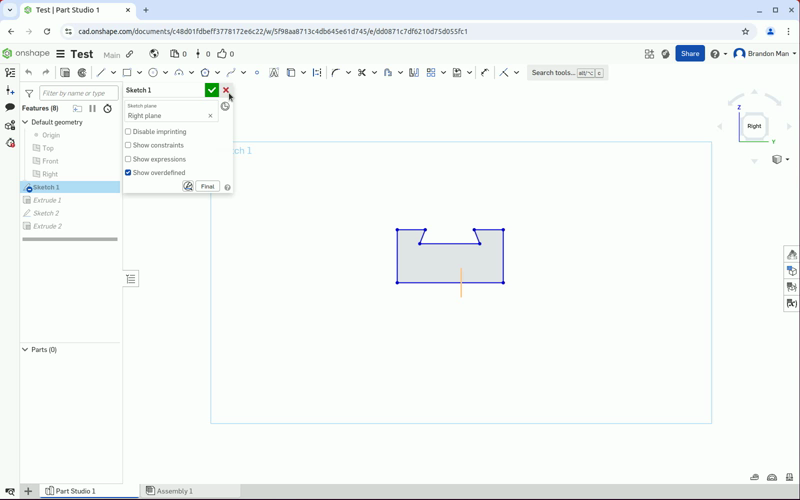
key(shift+s)
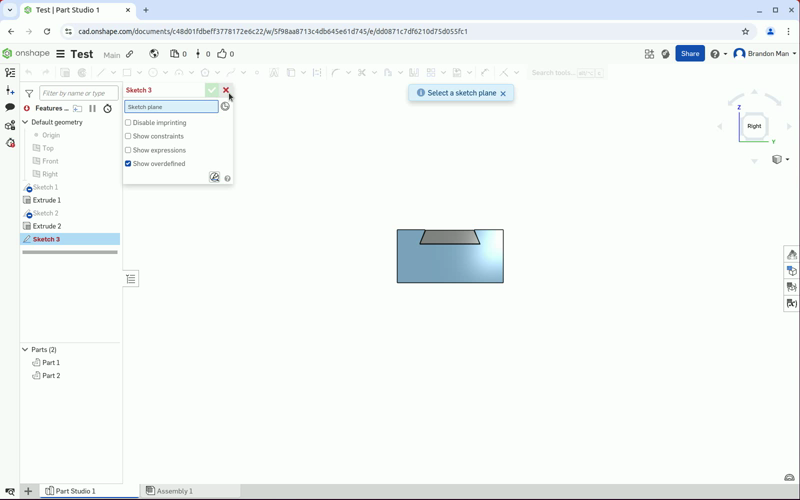
mouse_move(73, 176)
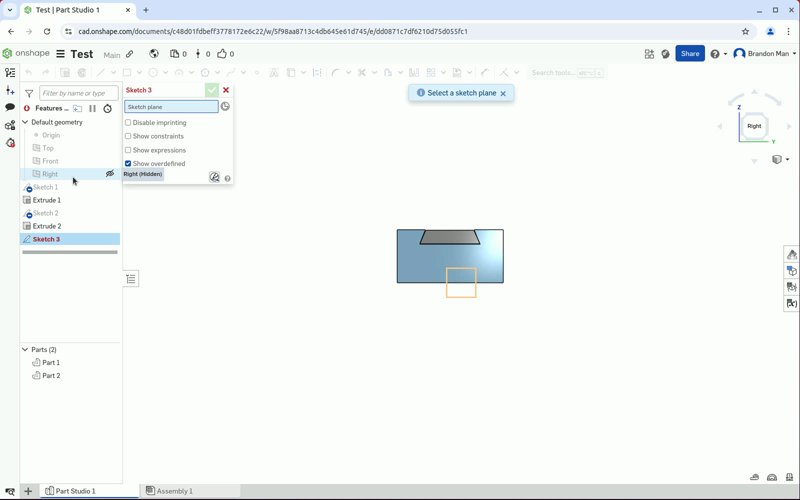
click(73, 176)
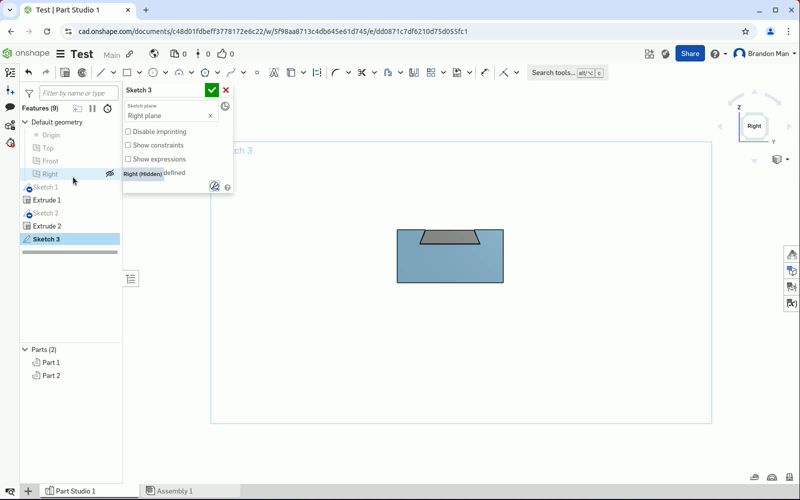
mouse_move(73, 352)
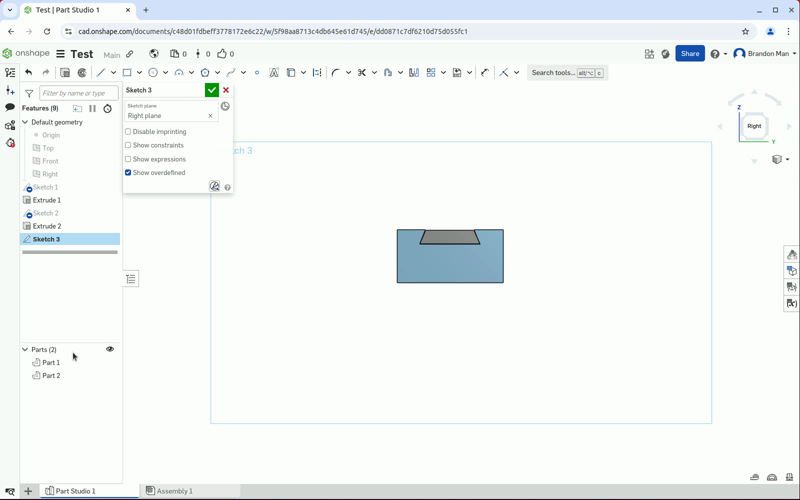
key(y)
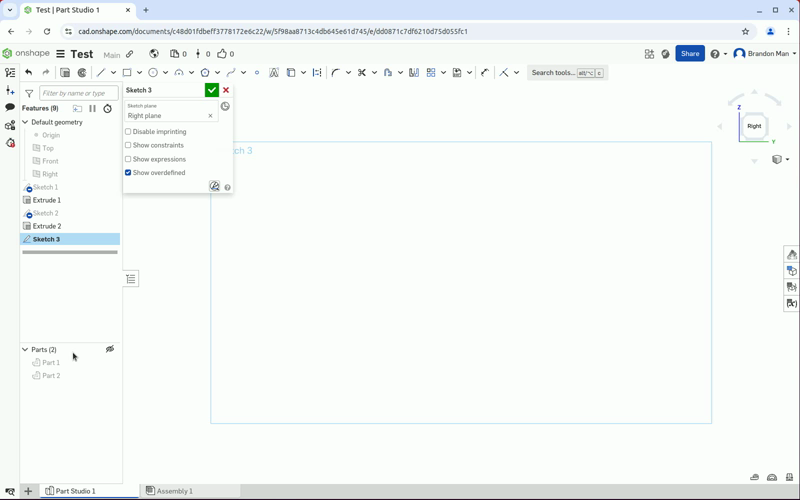
key(l)
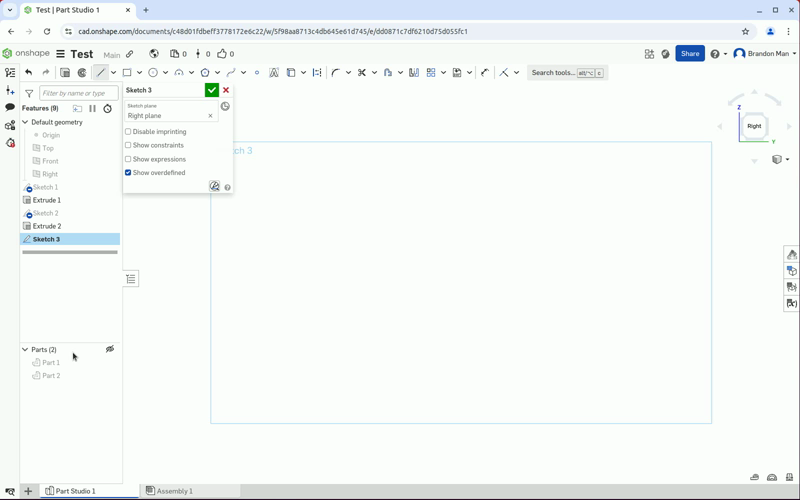
key_down(shift)
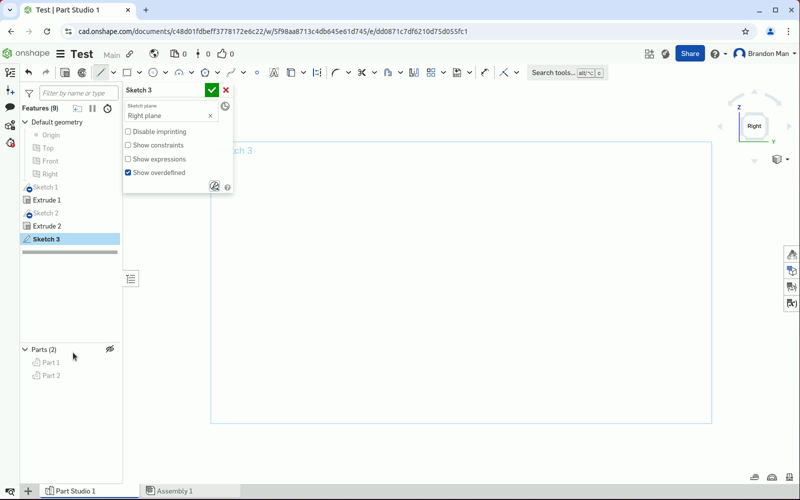
mouse_move(419, 244)
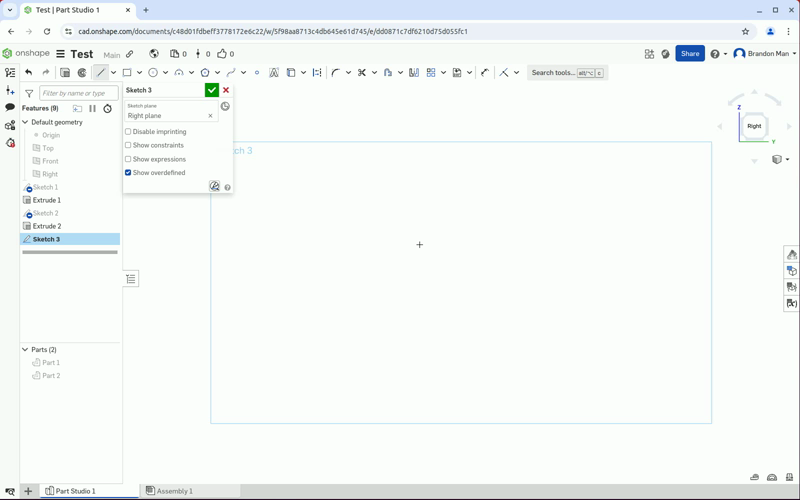
click(419, 244)
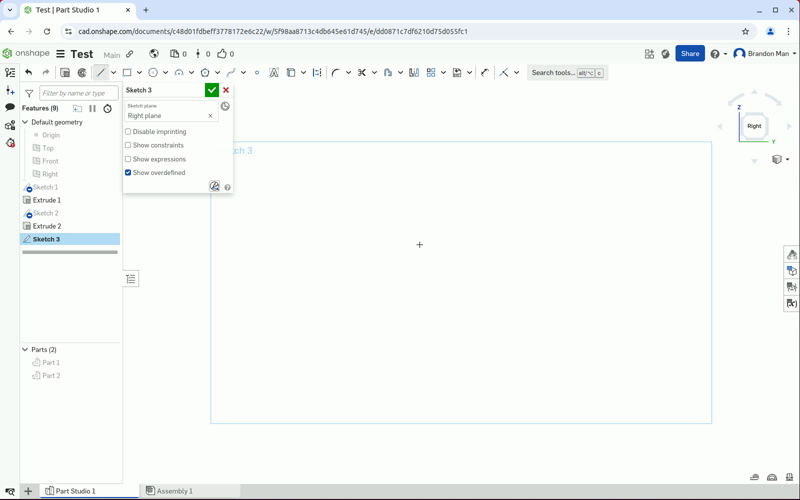
key_up(shift)
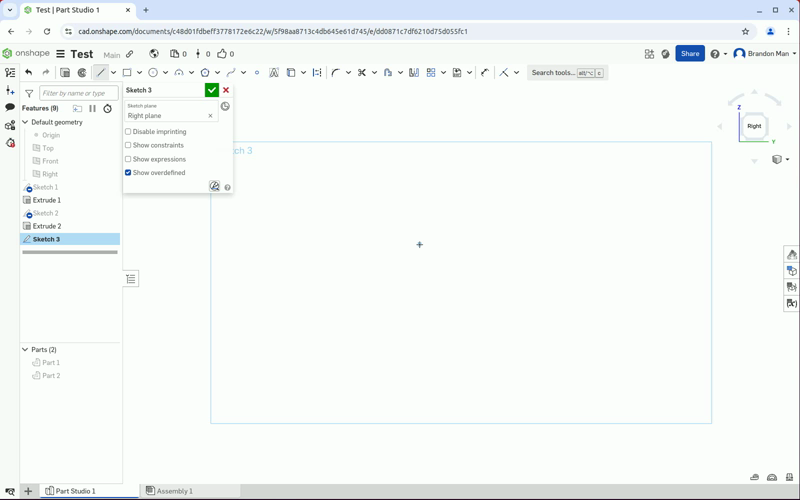
key_down(shift)
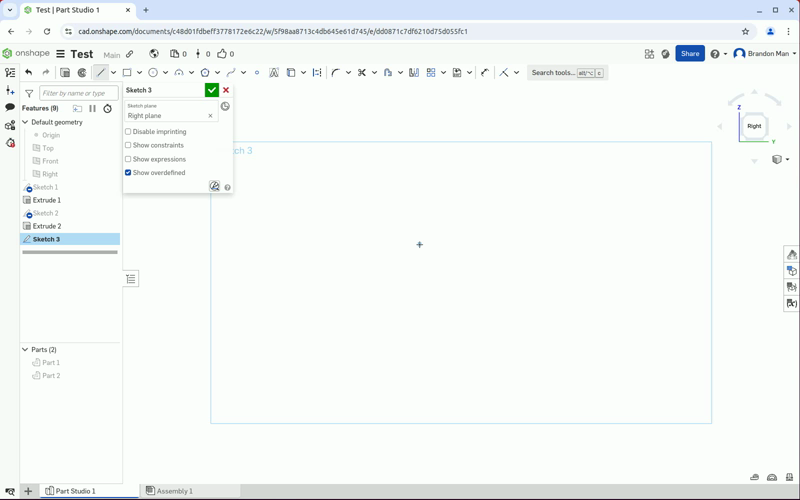
mouse_move(480, 244)
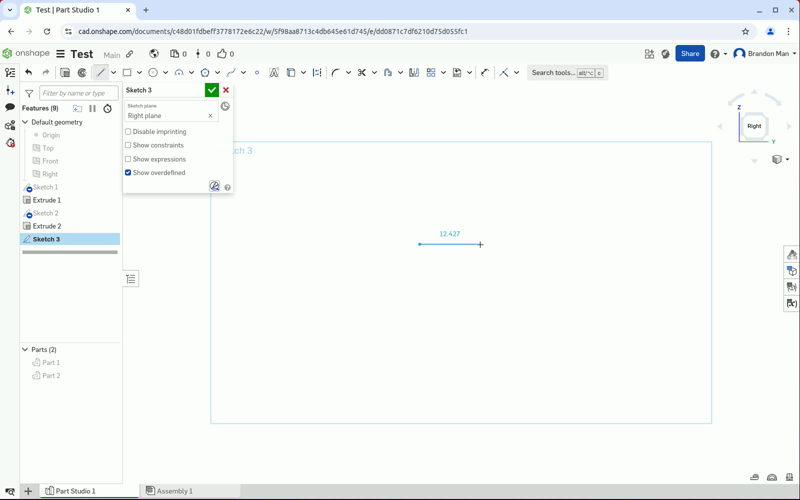
click(480, 244)
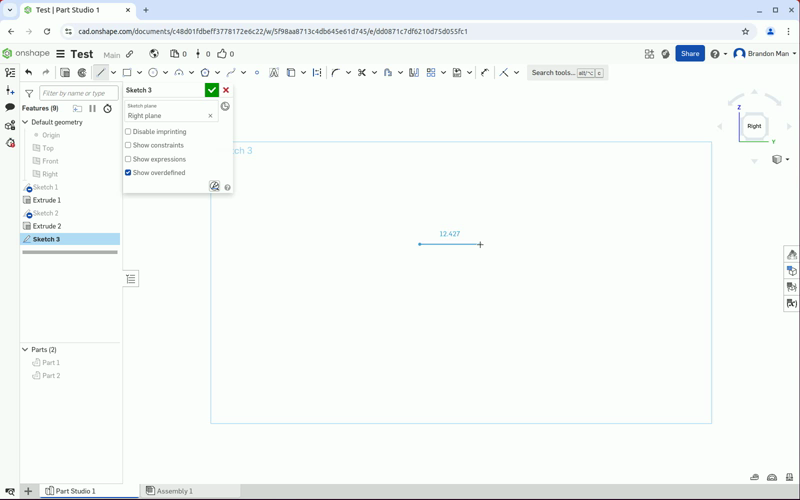
key_up(shift)
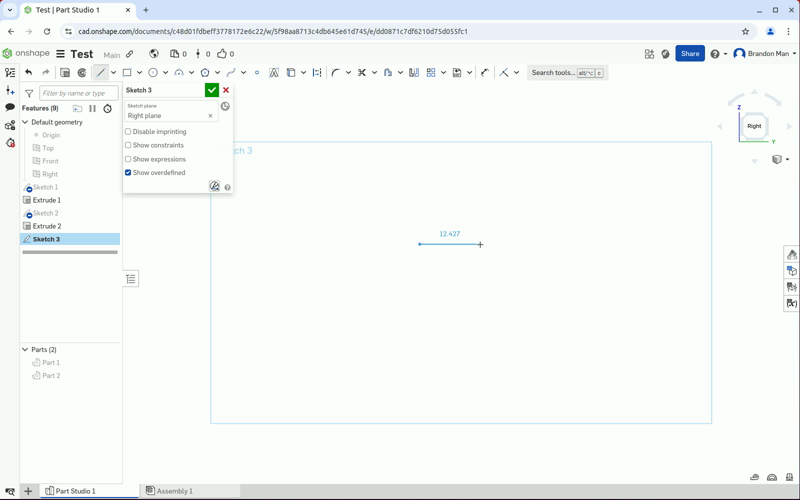
key_down(shift)
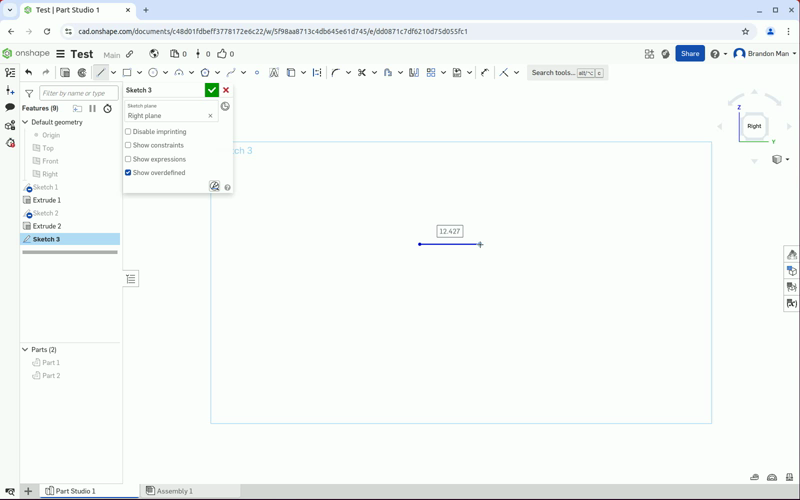
mouse_move(510, 244)
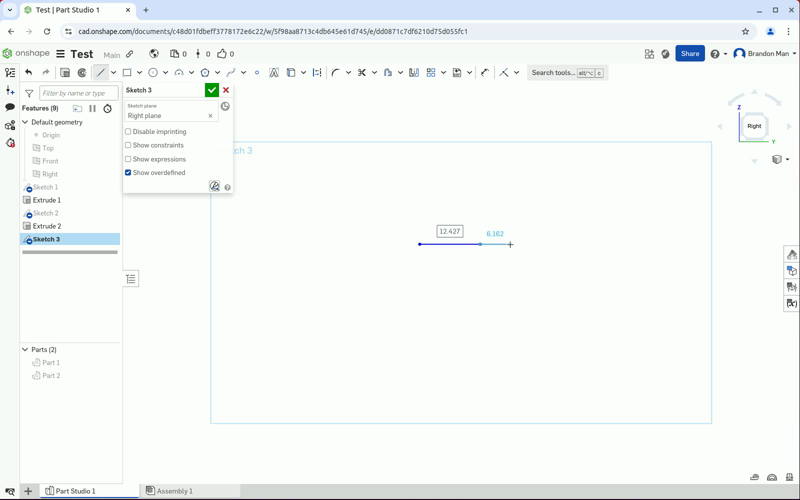
mouse_move(473, 230)
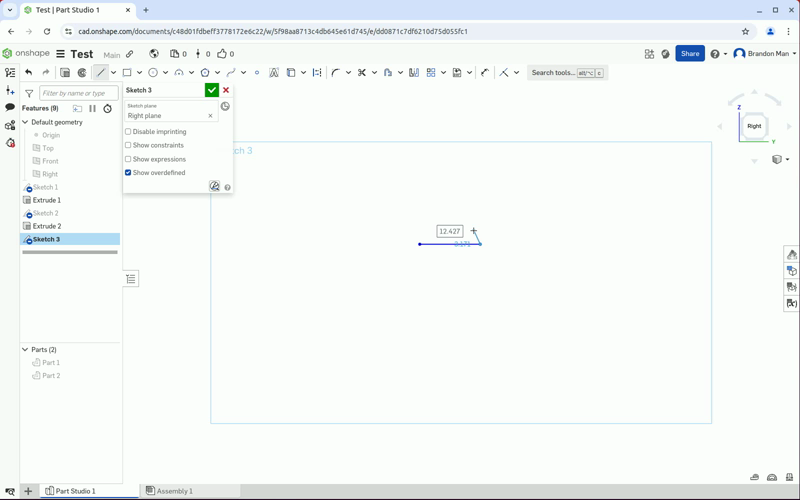
click(473, 230)
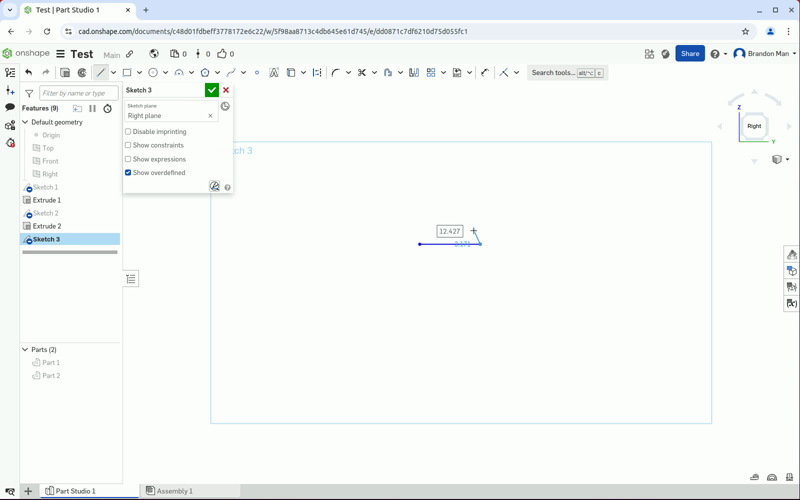
key_up(shift)
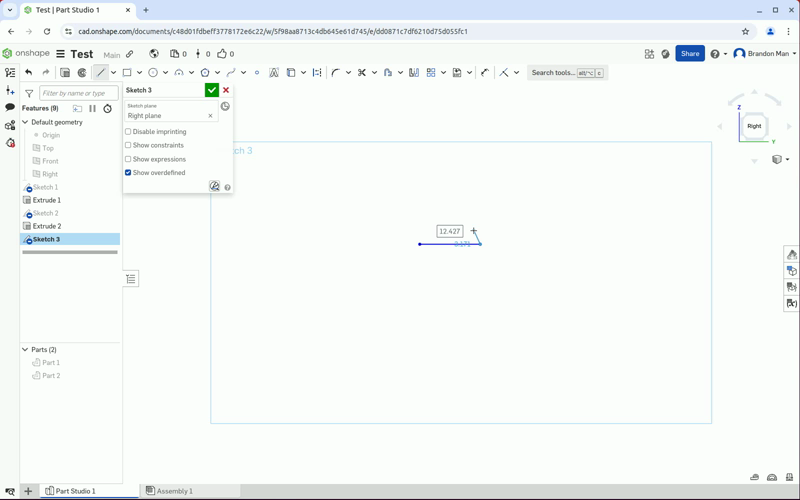
key_down(shift)
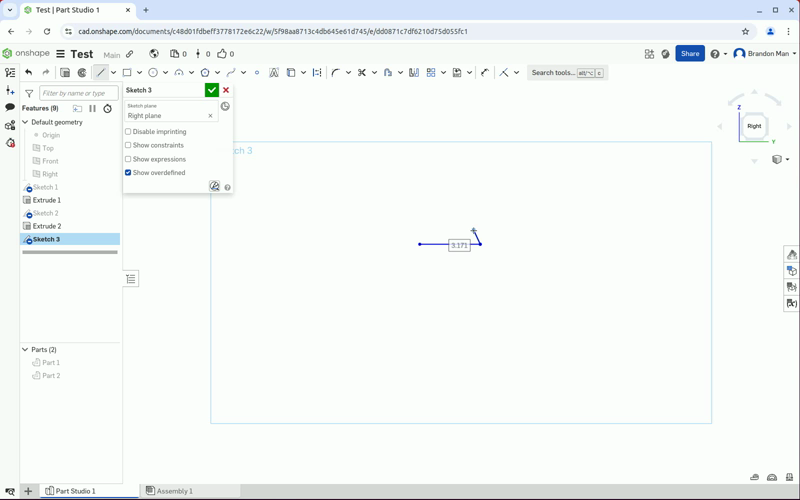
mouse_move(503, 230)
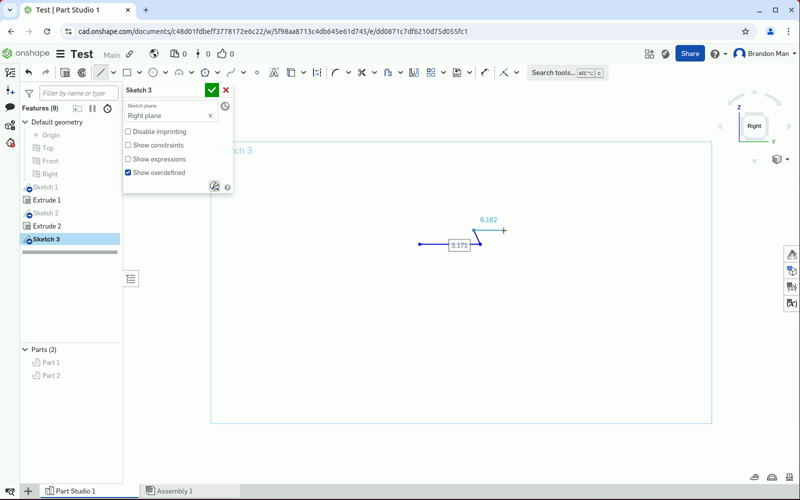
mouse_move(425, 230)
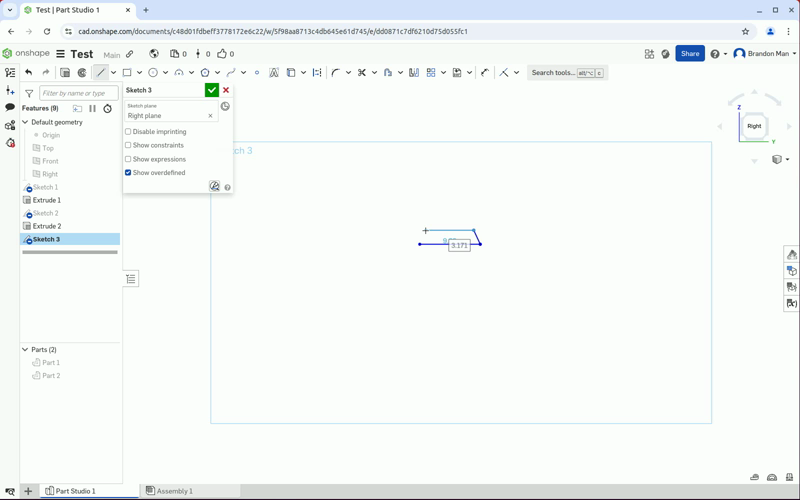
click(425, 230)
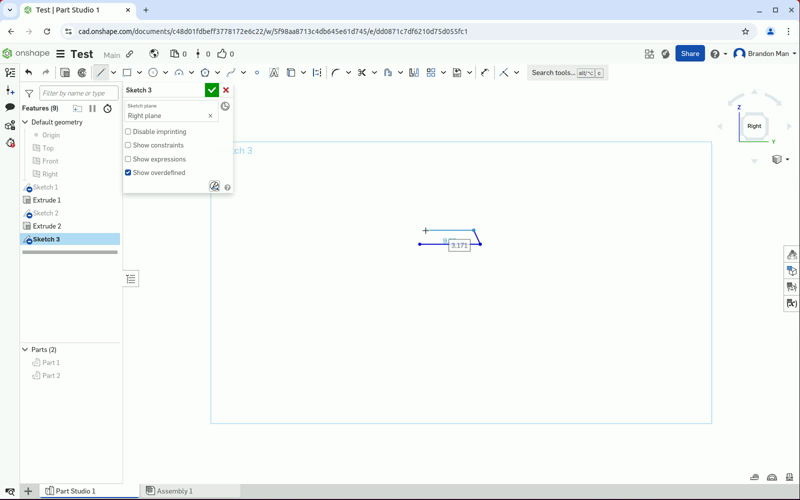
key_up(shift)
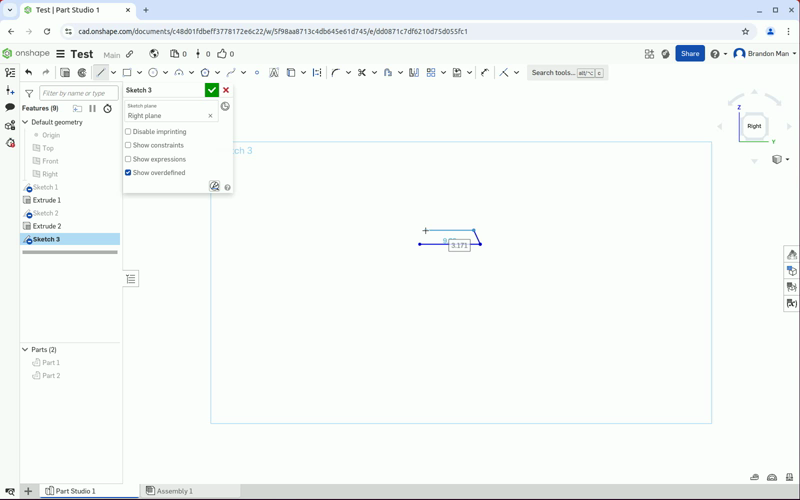
mouse_move(455, 230)
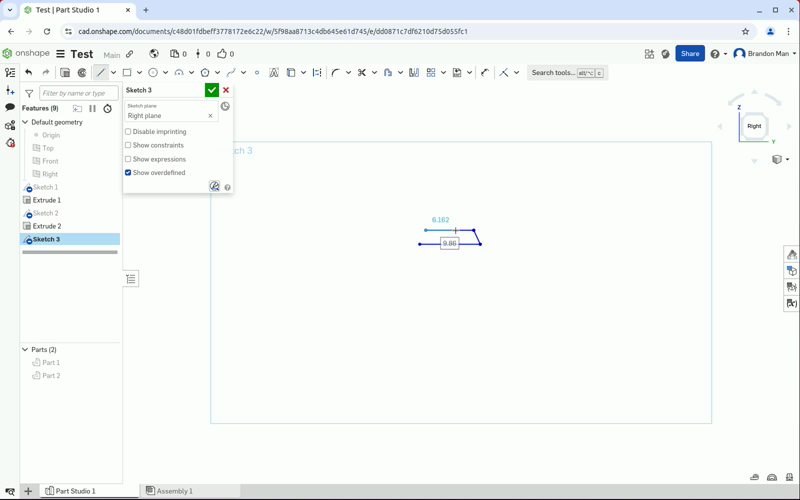
key_down(shift)
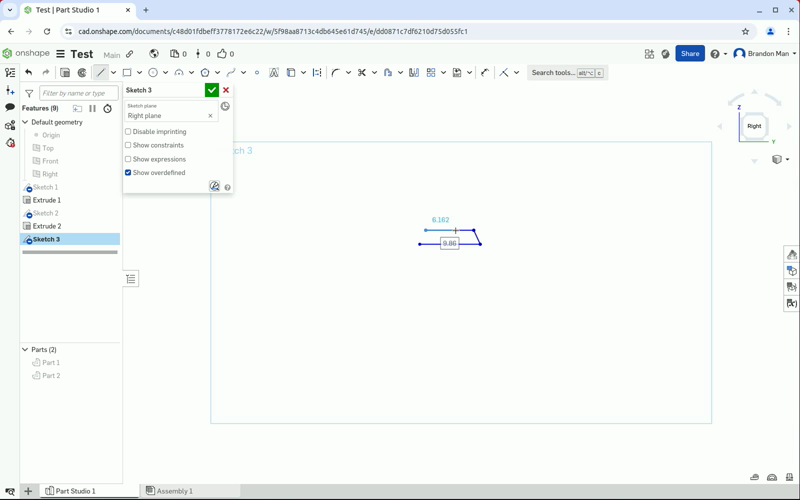
mouse_move(419, 244)
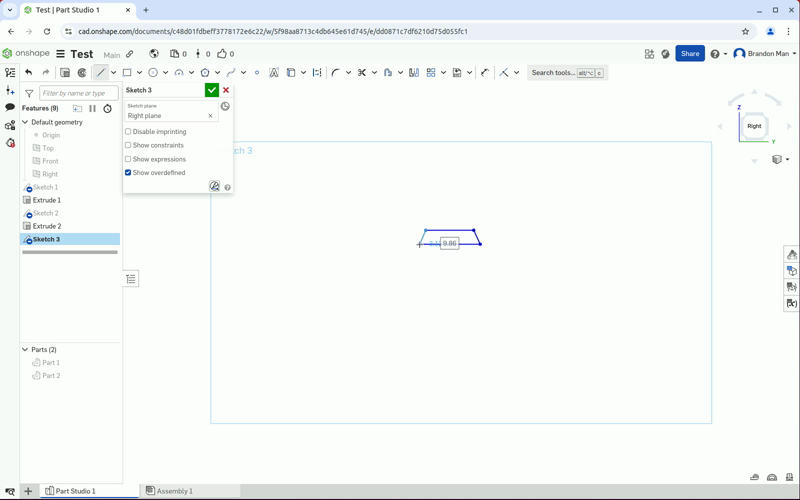
key_up(shift)
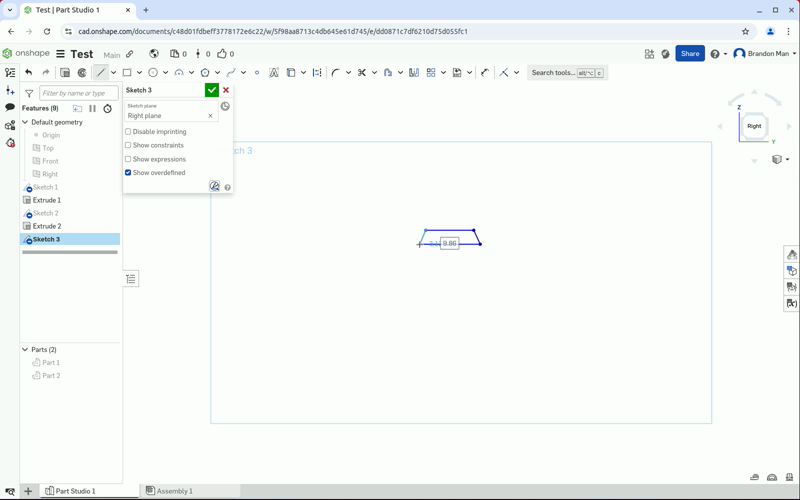
click(419, 244)
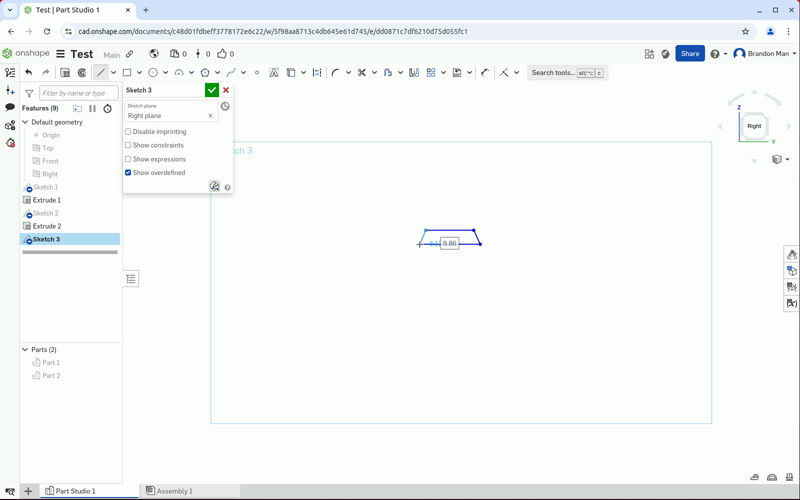
key(esc)
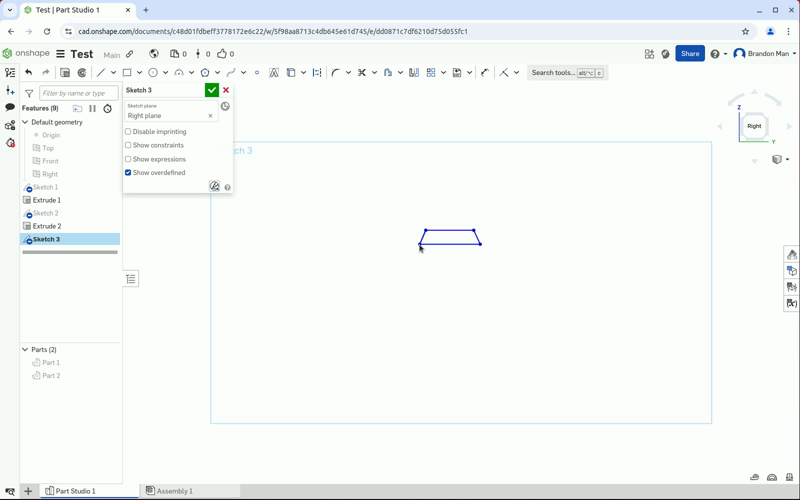
mouse_move(443, 242)
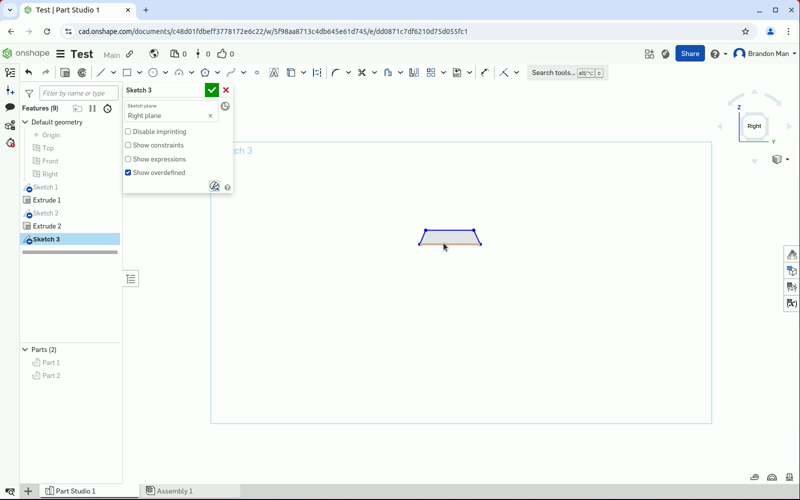
scroll(6)
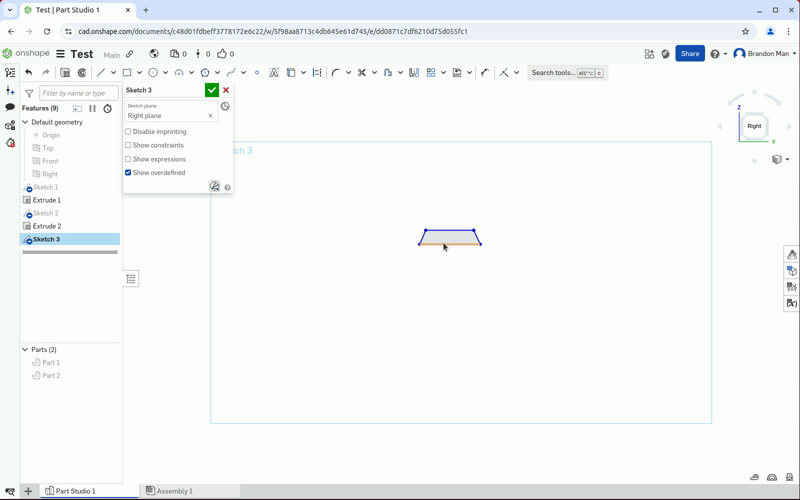
scroll(6)
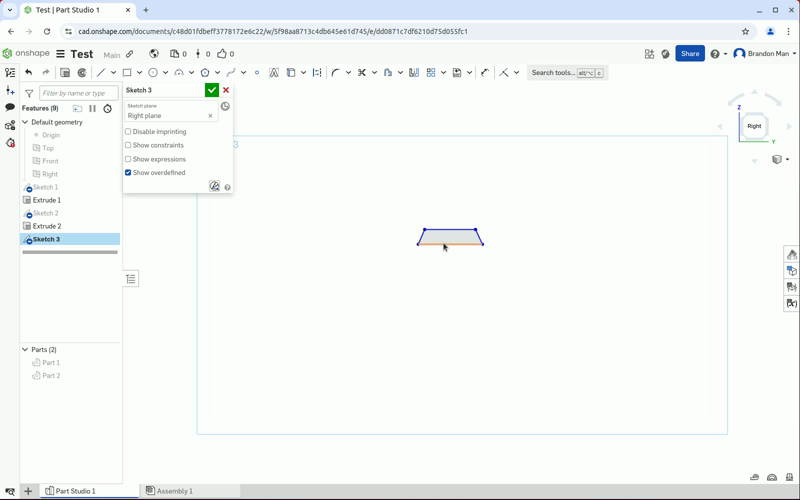
scroll(6)
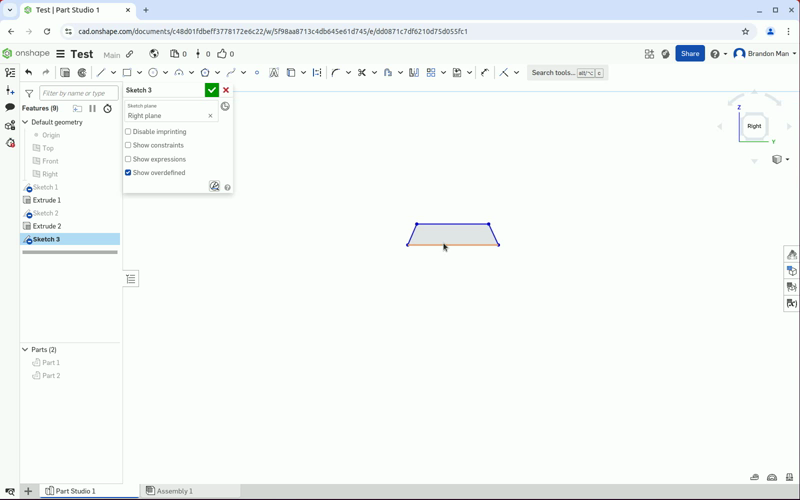
scroll(6)
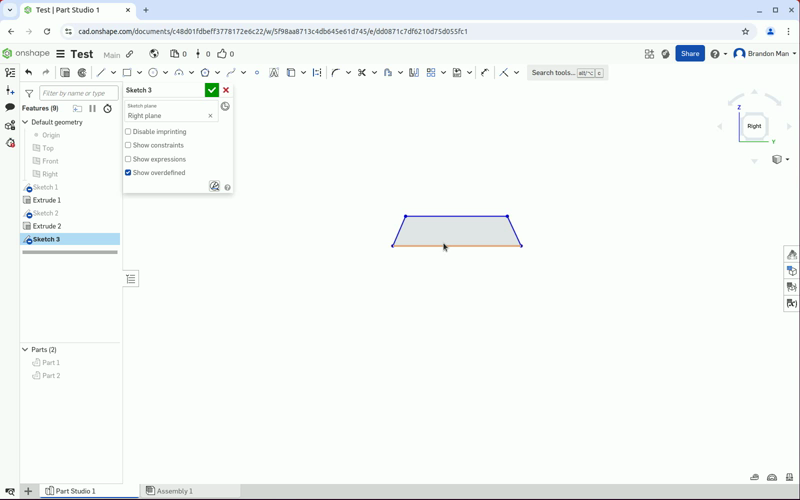
scroll(6)
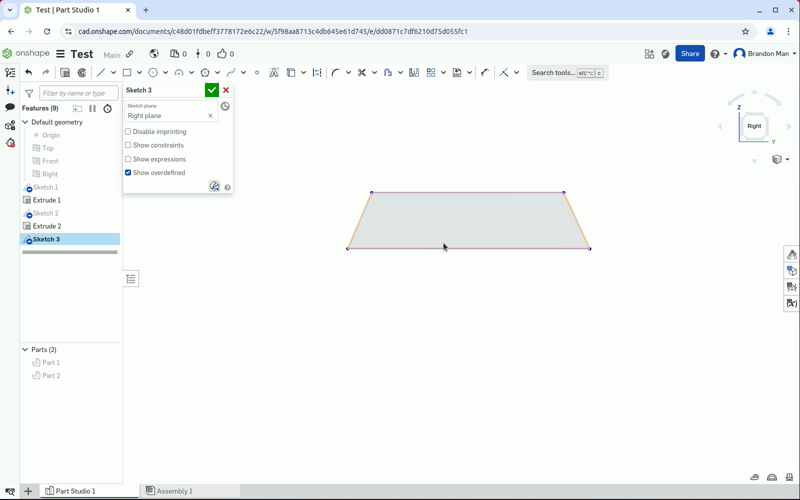
scroll(6)
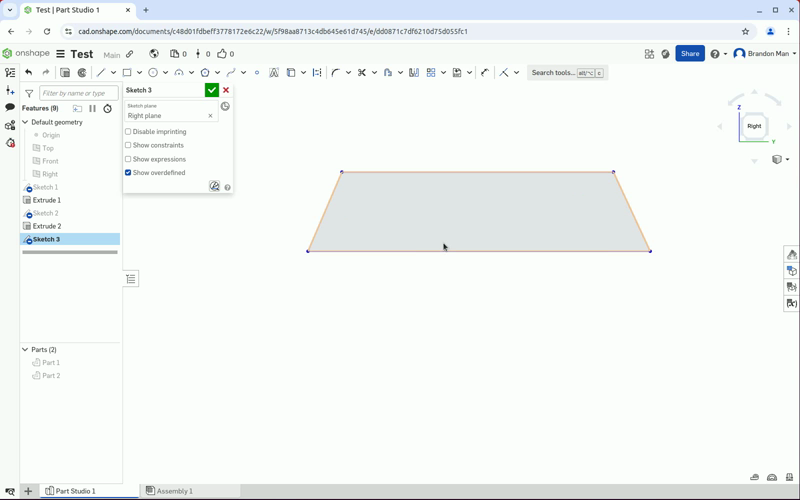
scroll(6)
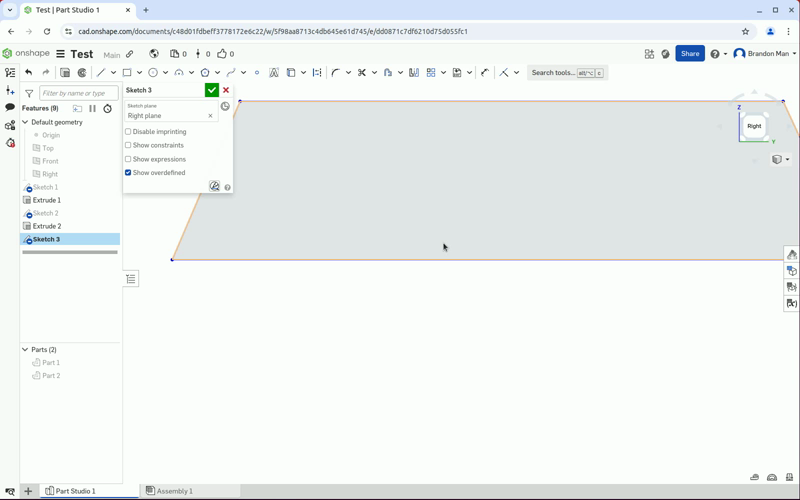
click(443, 242)
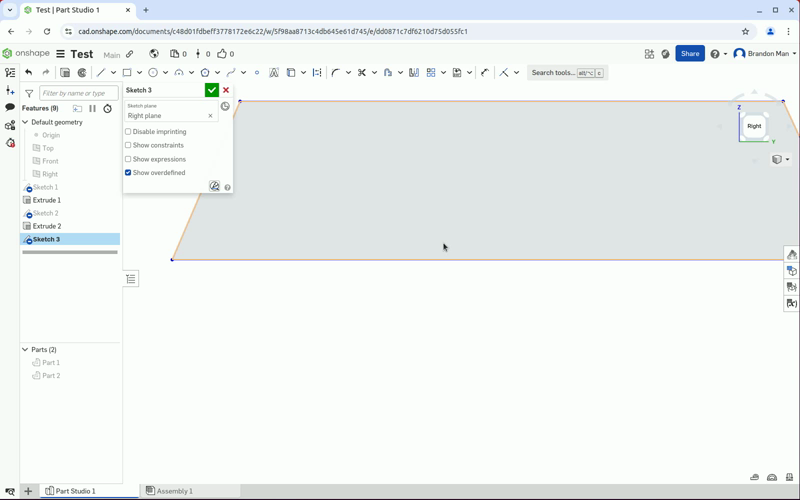
scroll(-6)
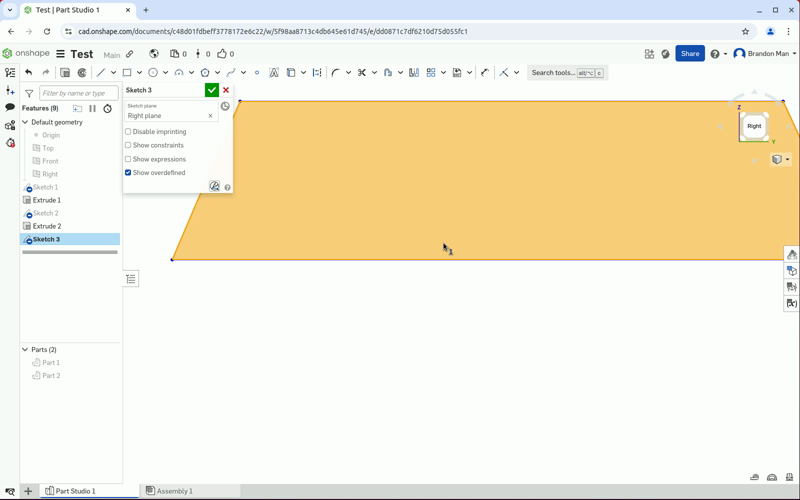
scroll(-6)
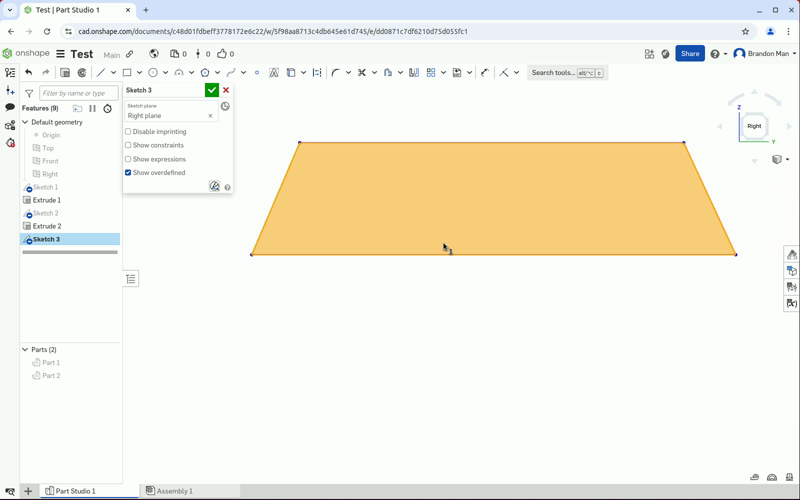
scroll(-6)
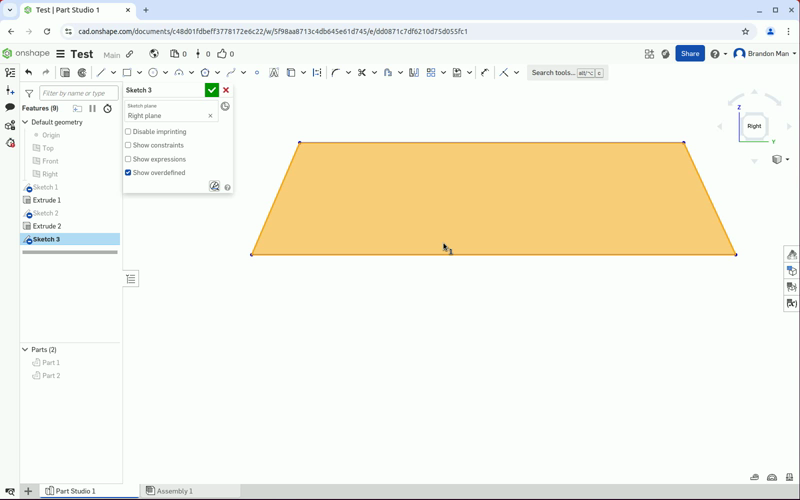
scroll(-6)
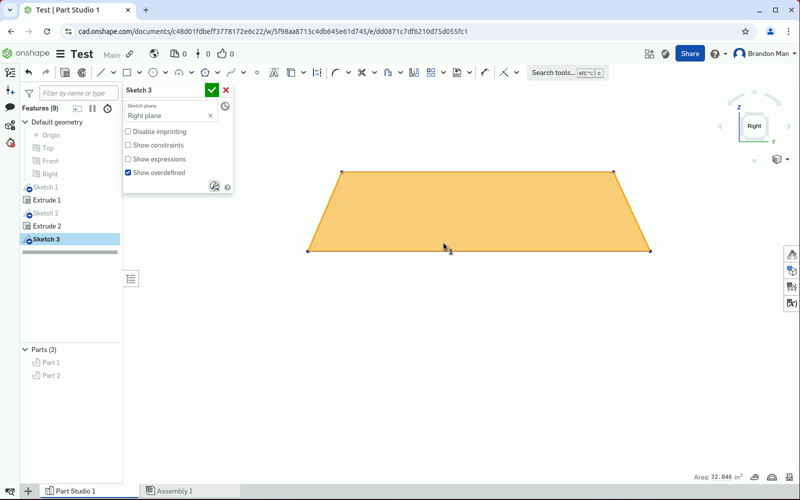
scroll(-6)
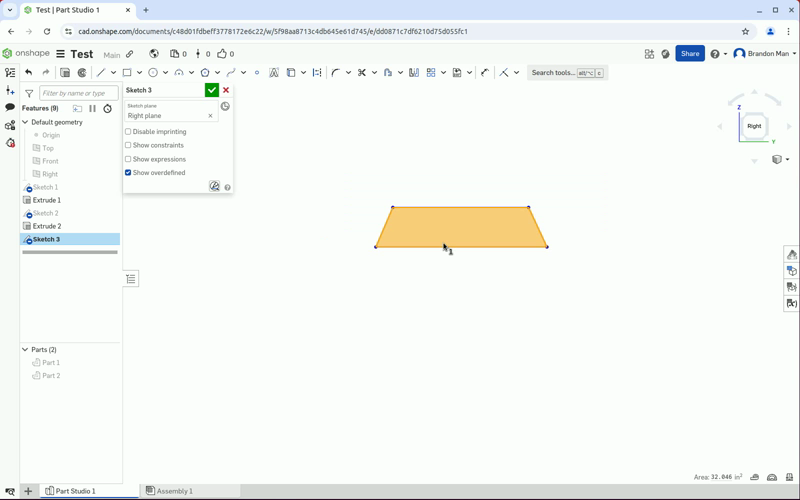
scroll(-6)
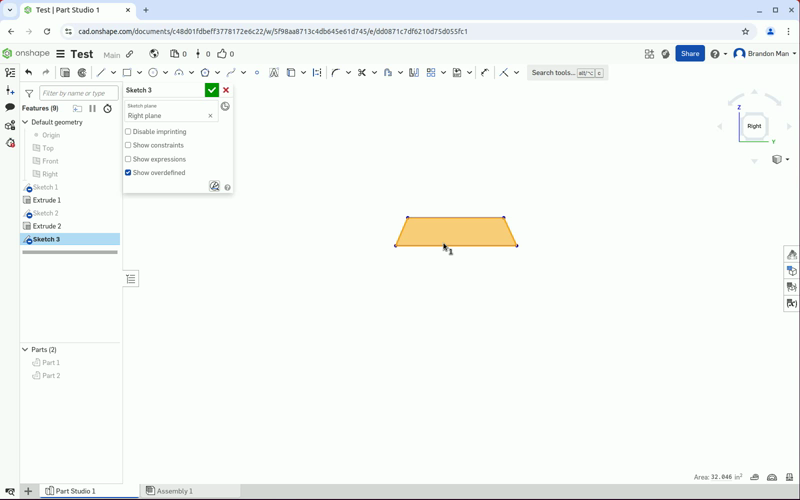
scroll(-6)
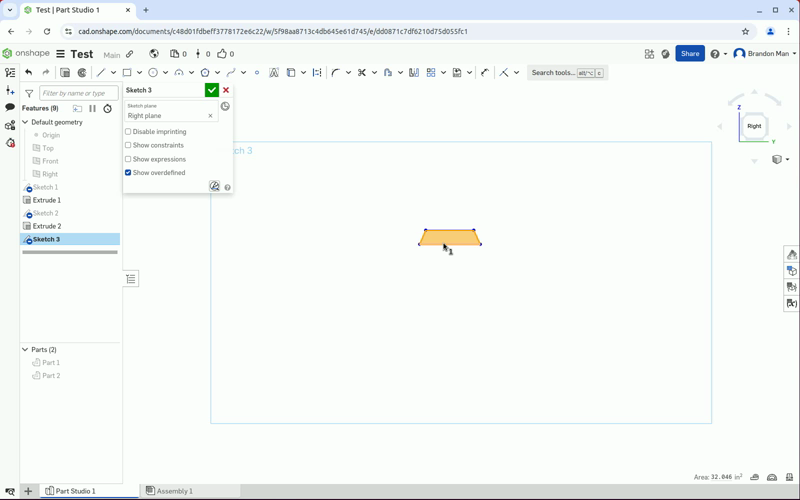
mouse_move(73, 352)
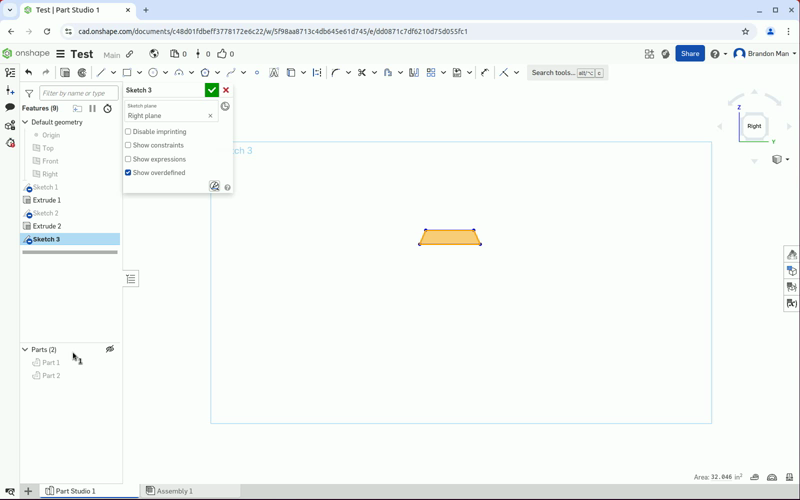
key(shift+y)
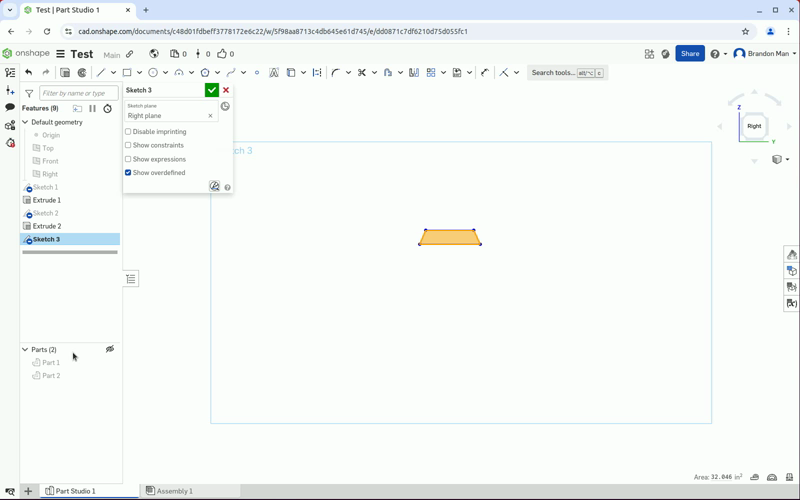
key(shift+e)
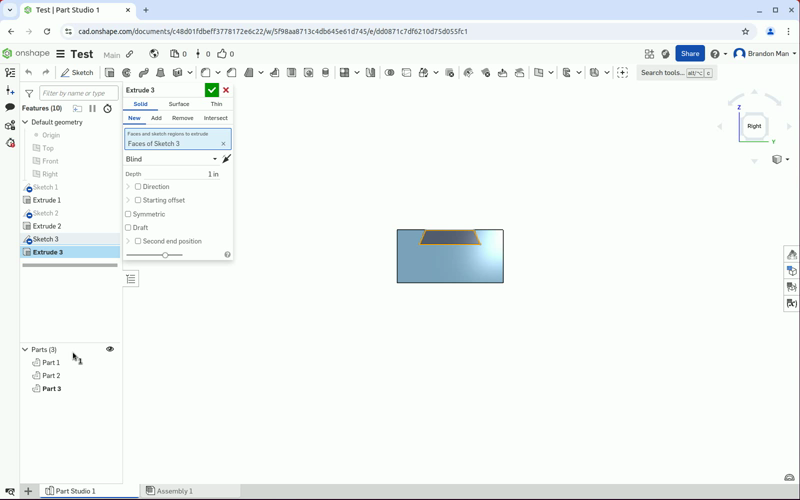
mouse_move(143, 106)
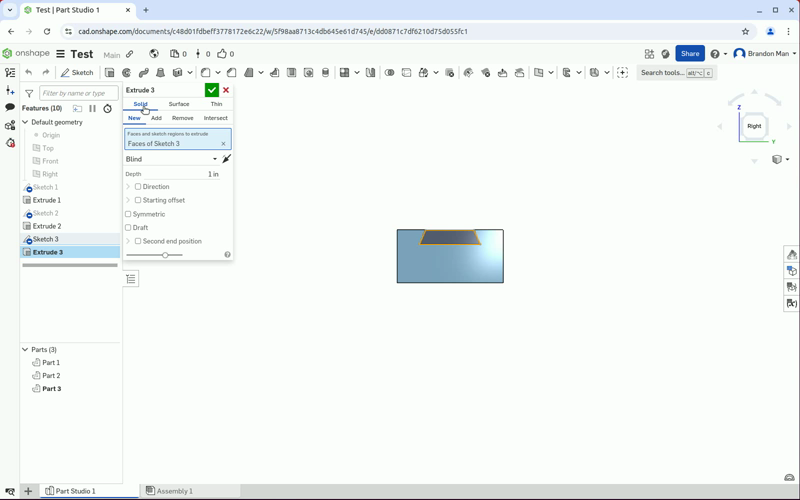
click(143, 106)
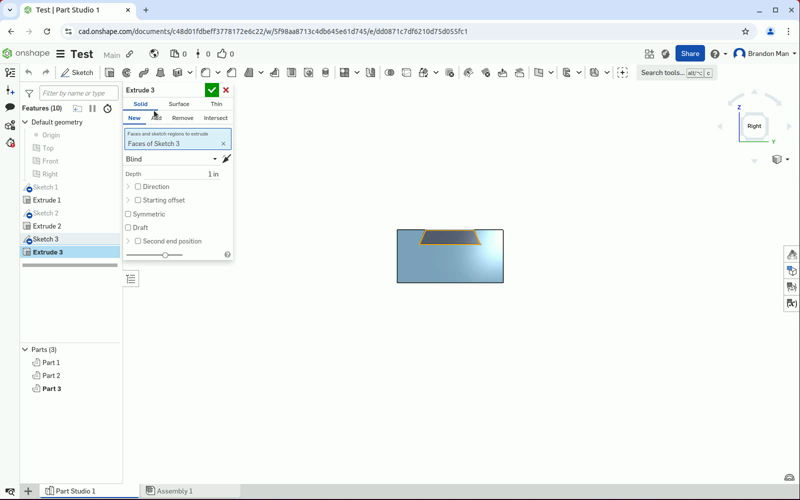
mouse_move(186, 120)
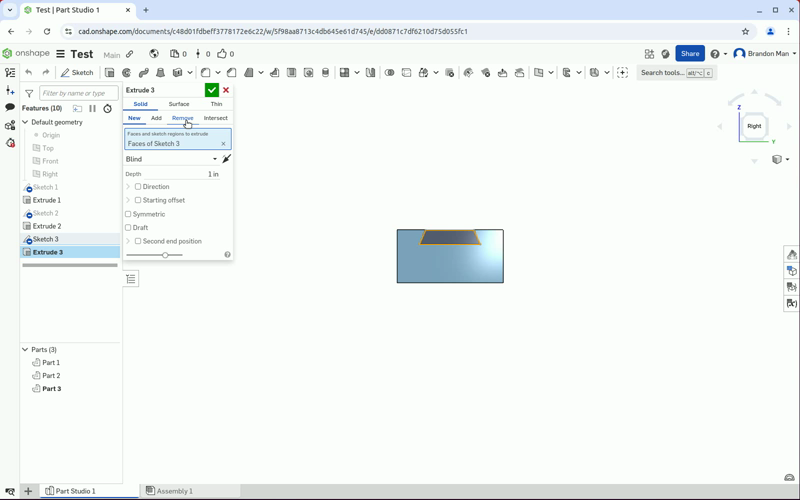
click(186, 120)
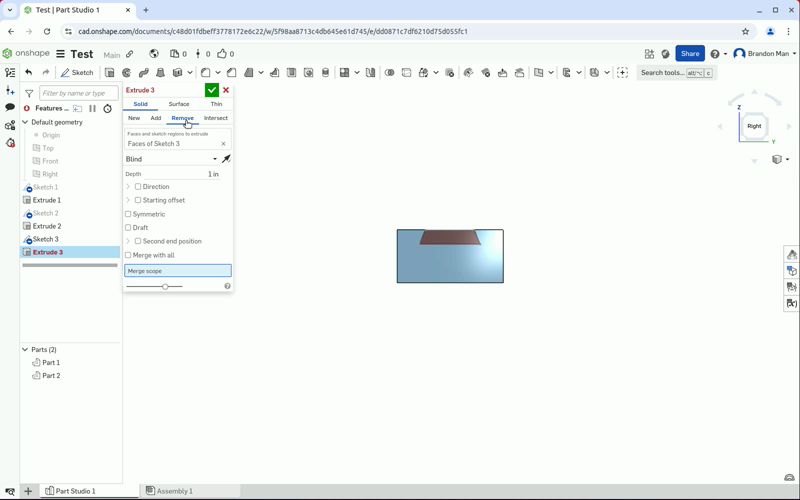
key(tab, 4)
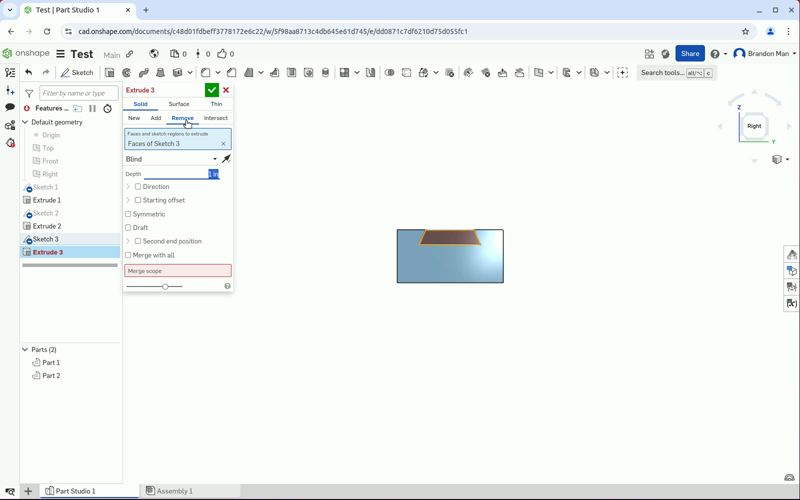
text(11.795)
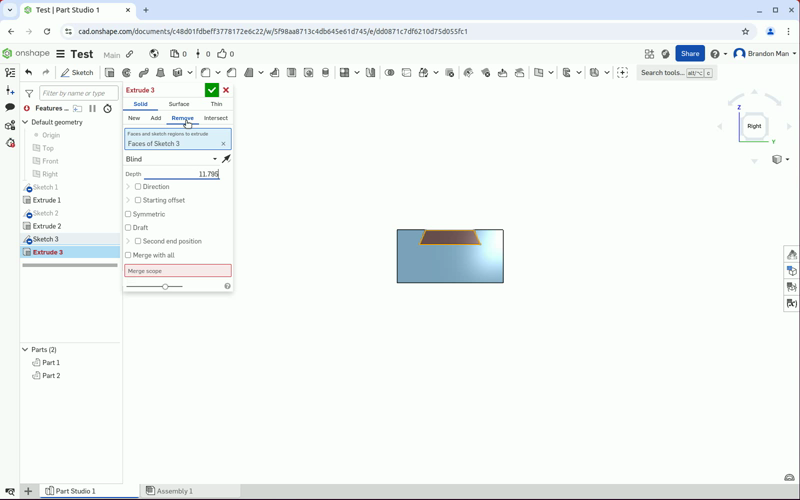
key(tab, 6)
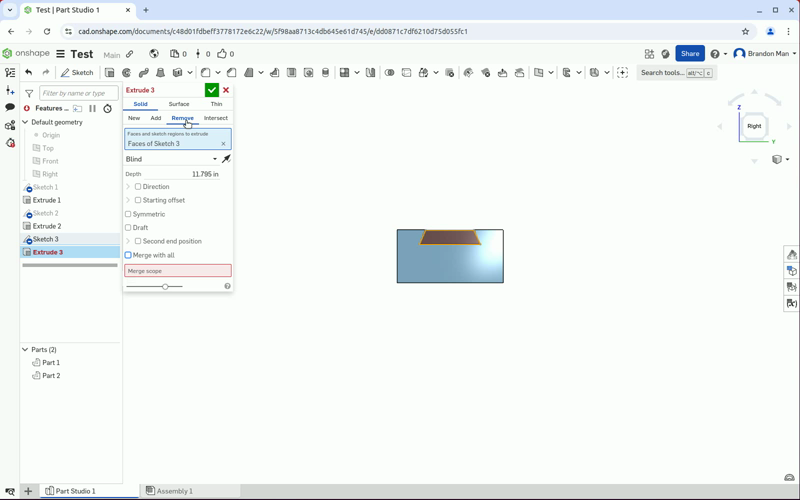
key(space)
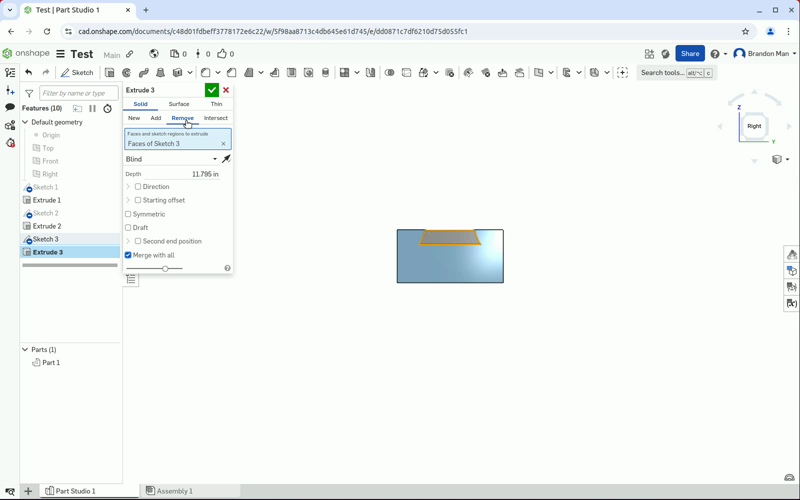
key(enter)
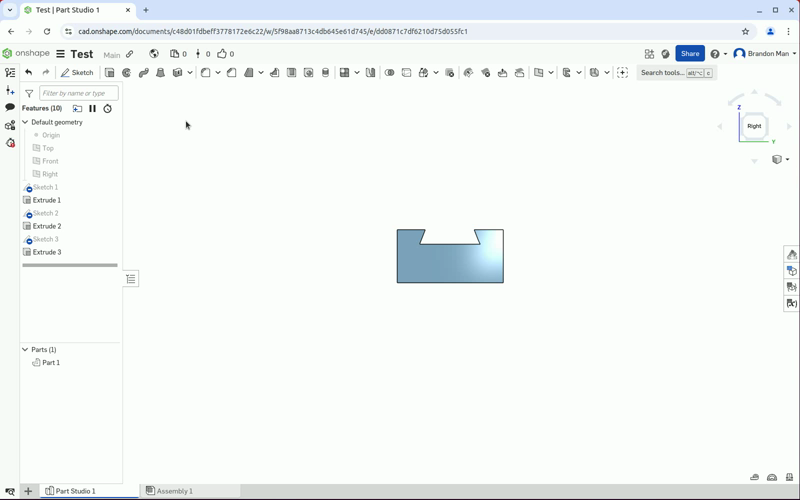
key(shift+h)
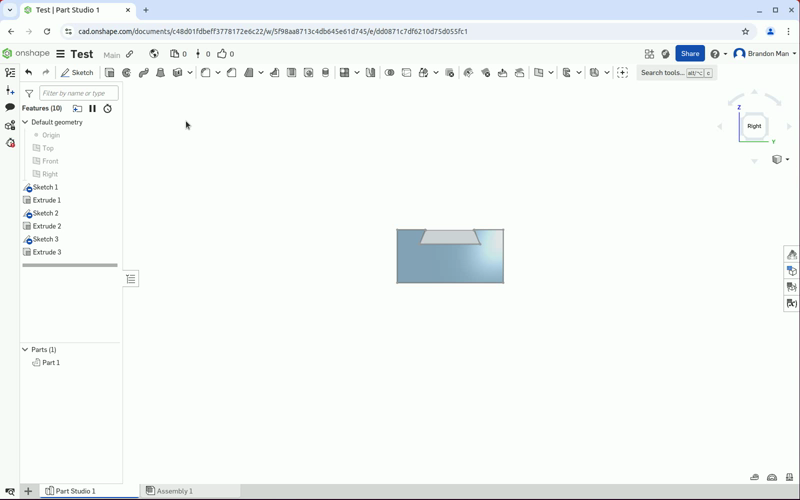
key(shift+h)
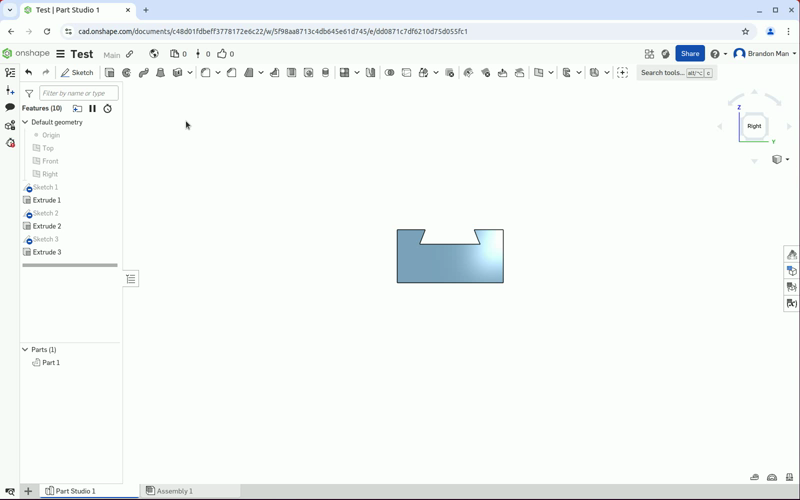
mouse_move(73, 189)
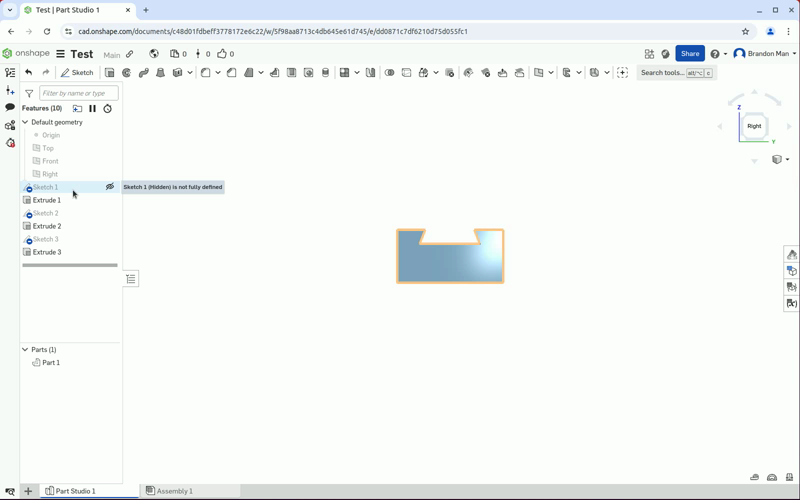
click(73, 189)
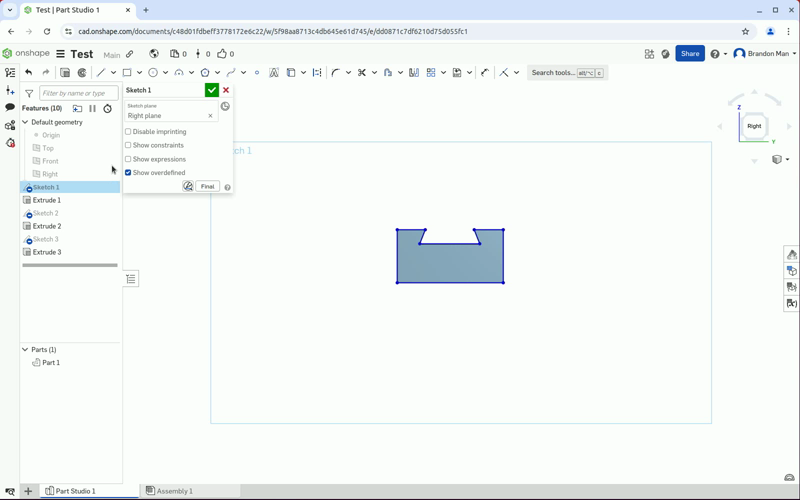
mouse_move(229, 92)
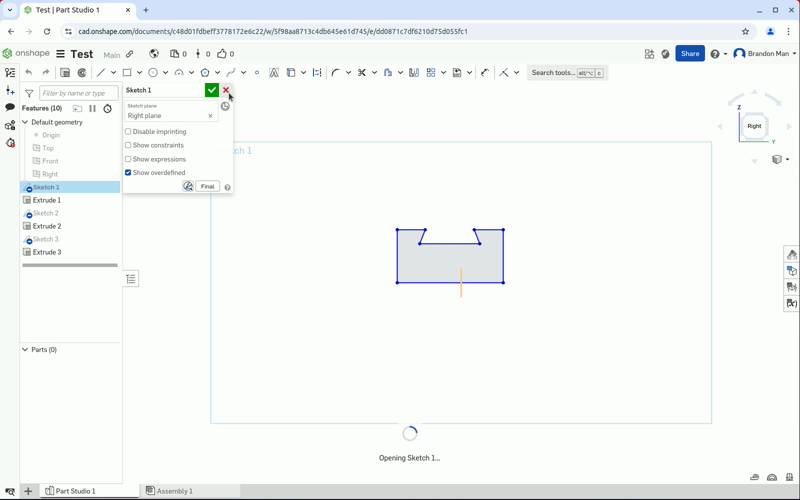
click(229, 92)
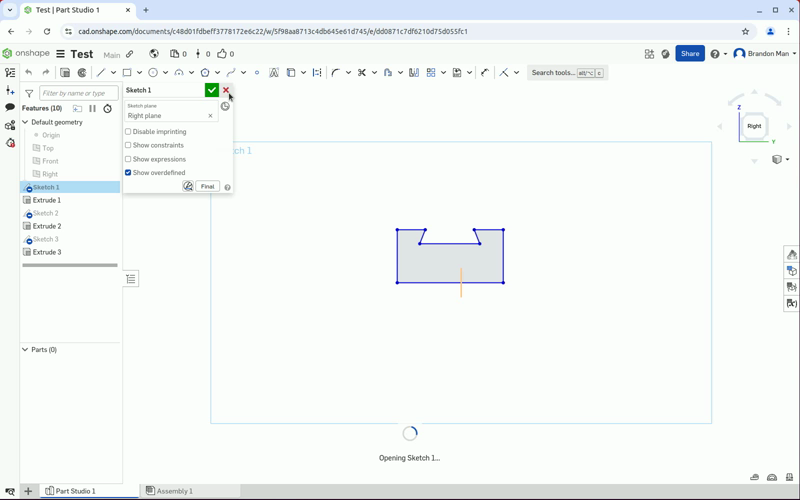
key(shift+s)
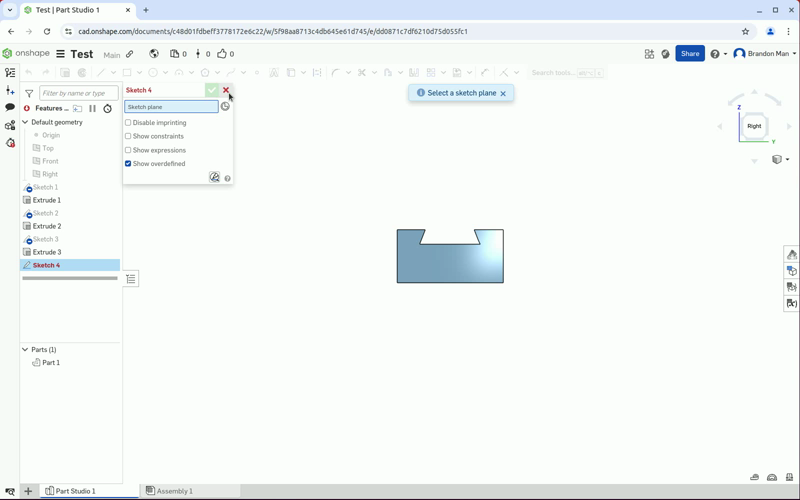
mouse_move(73, 176)
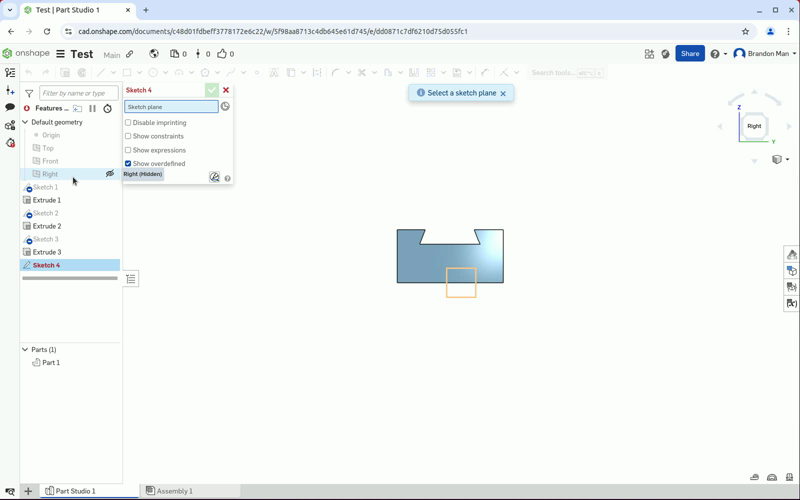
click(73, 176)
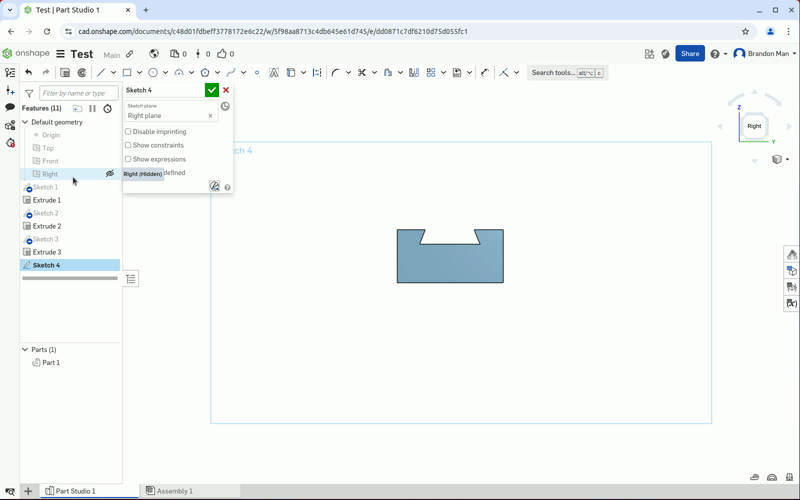
mouse_move(73, 352)
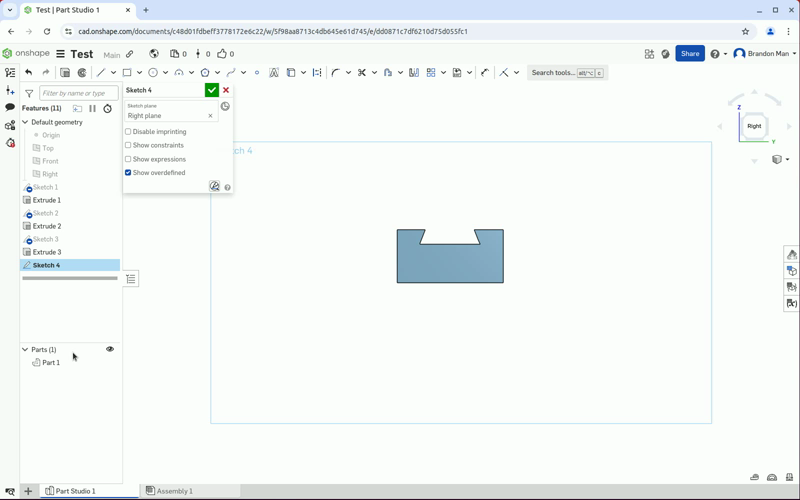
key(y)
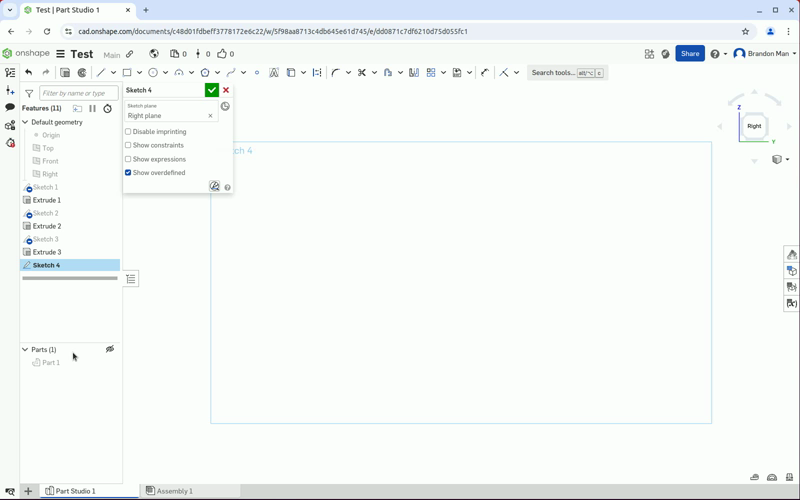
key(l)
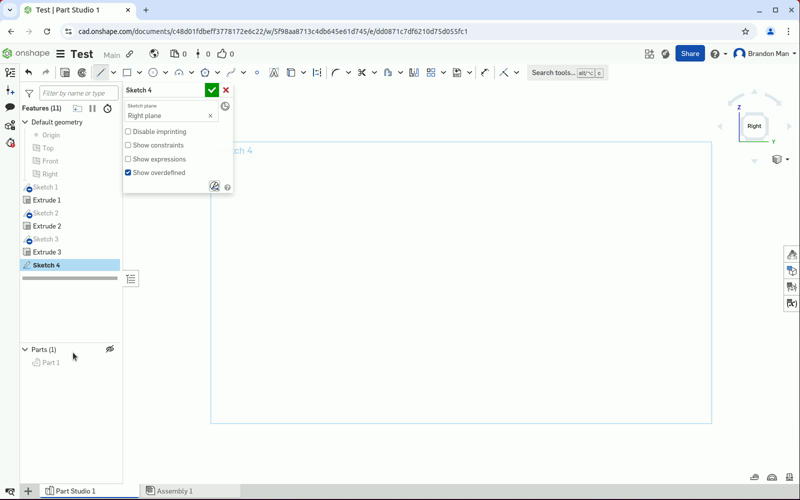
key_down(shift)
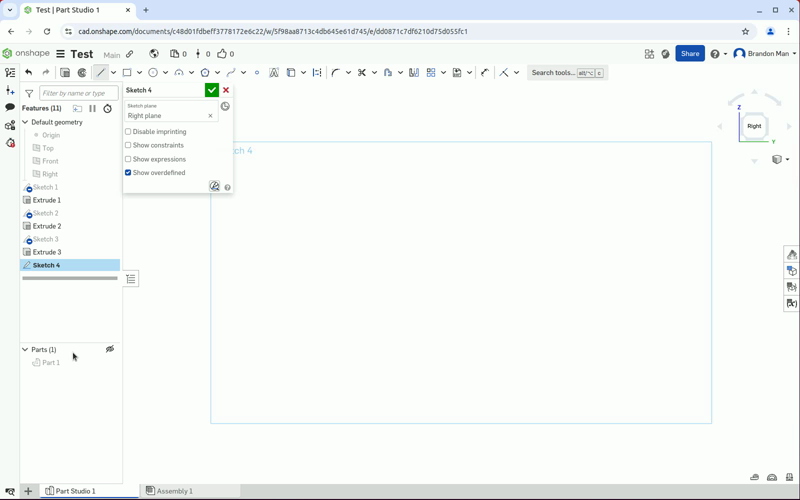
mouse_move(397, 282)
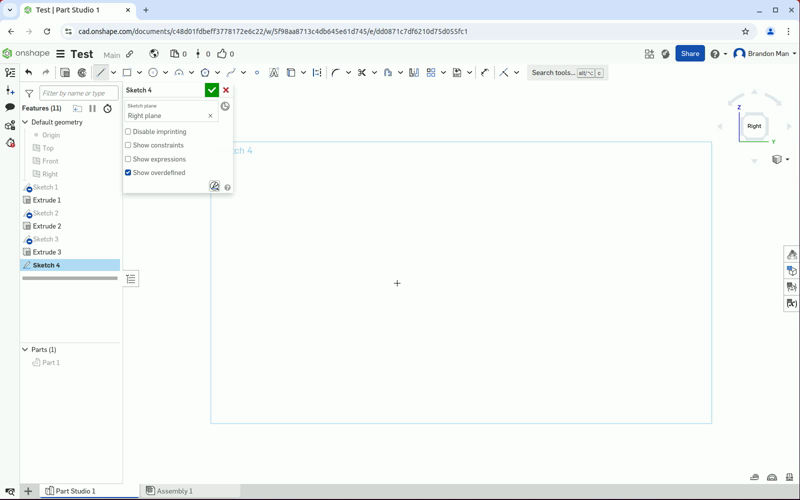
click(397, 282)
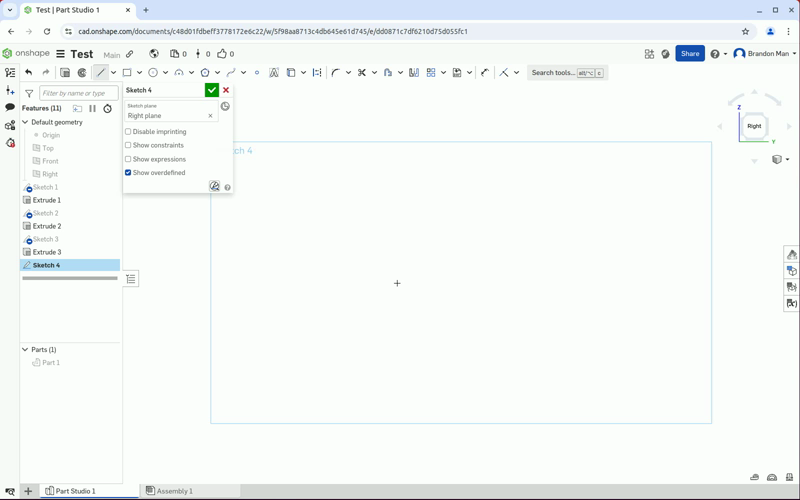
key_up(shift)
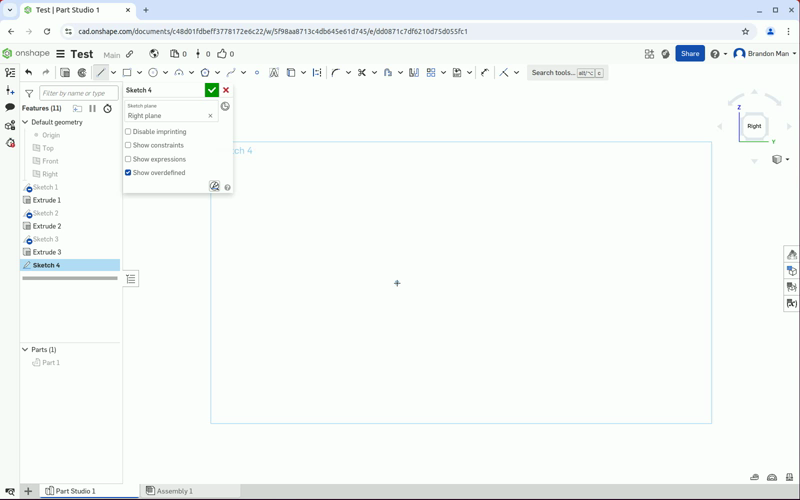
key_down(shift)
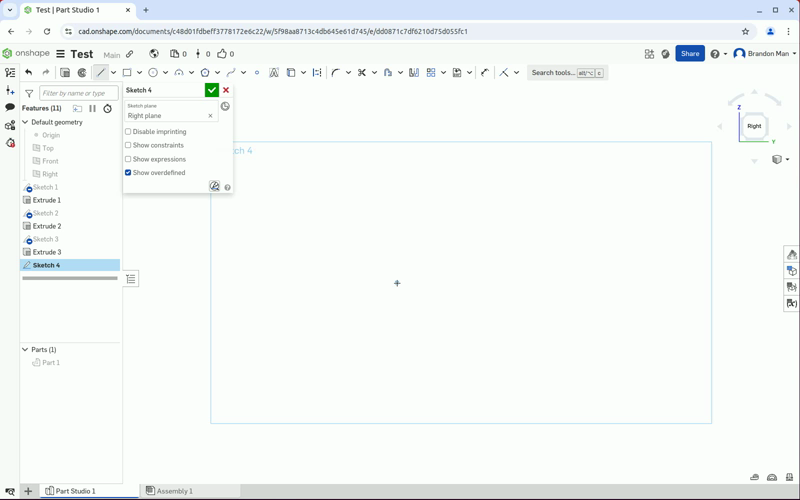
mouse_move(503, 282)
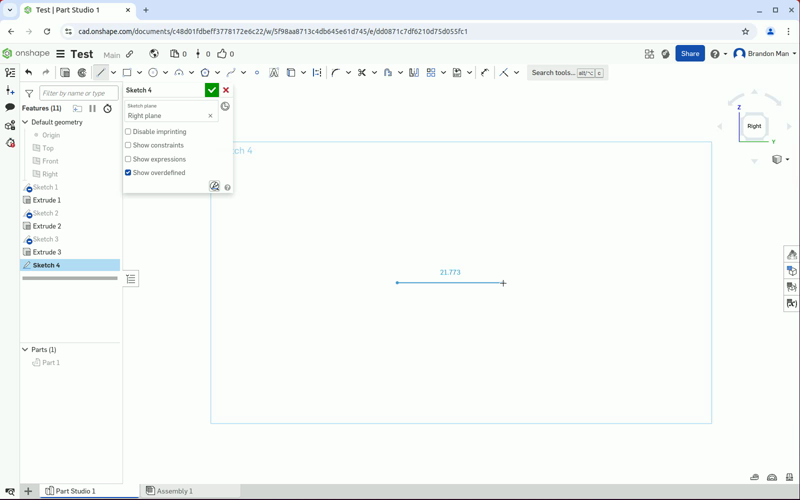
click(503, 282)
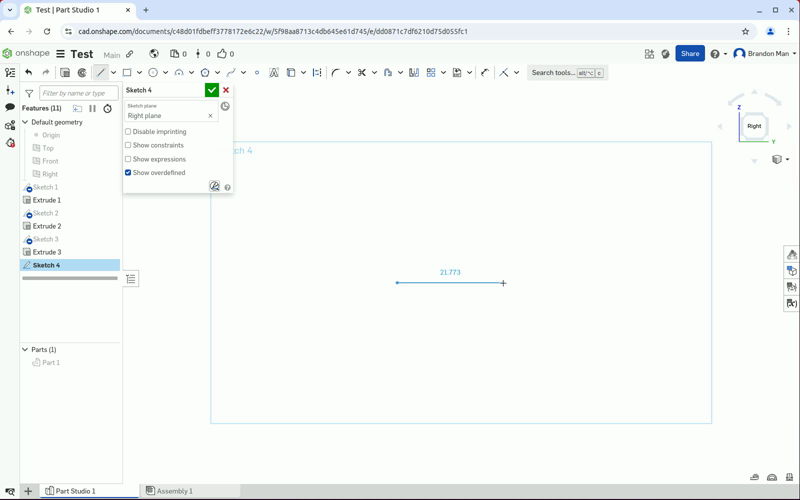
key_up(shift)
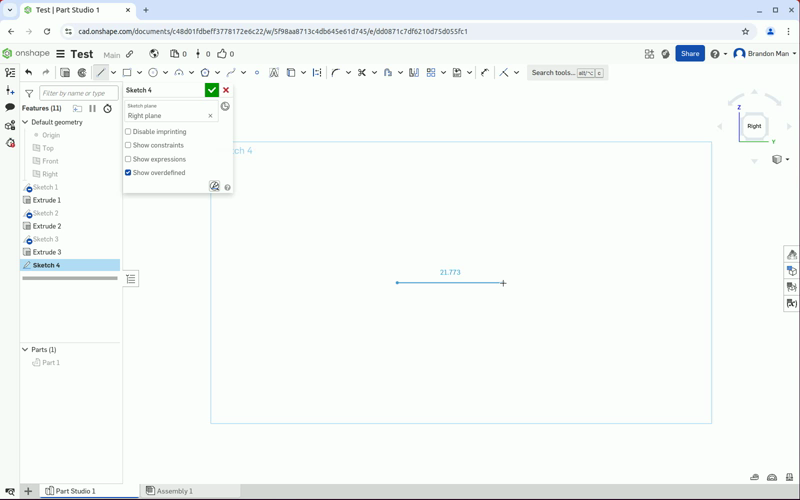
key_down(shift)
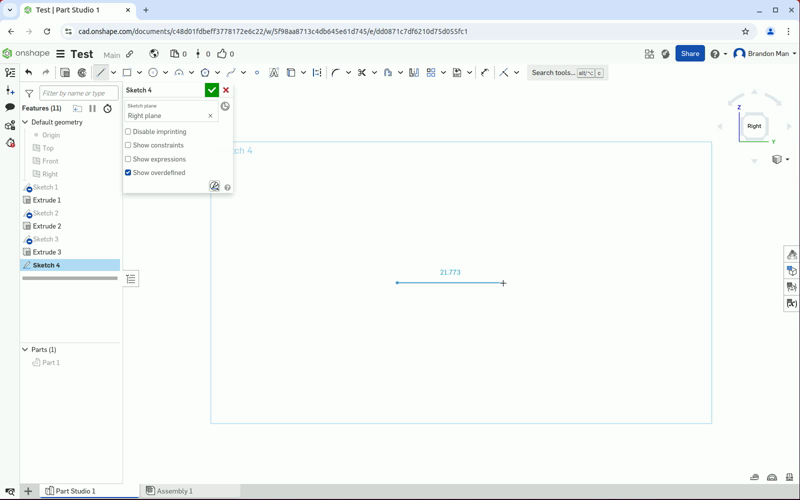
mouse_move(533, 282)
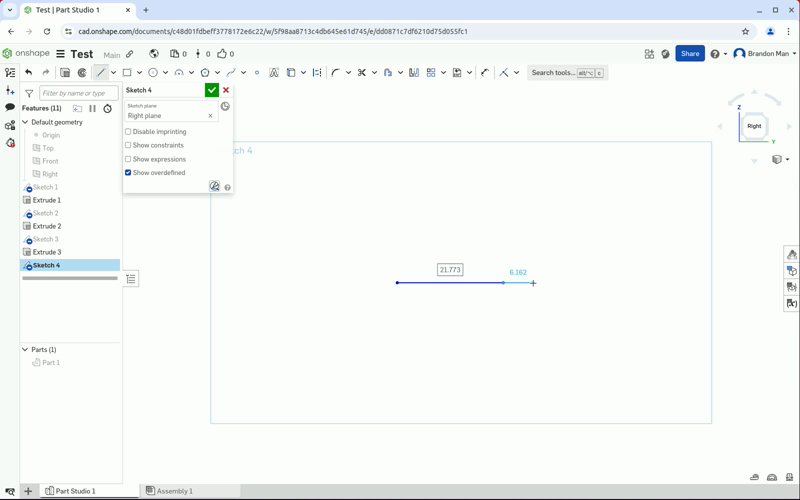
mouse_move(503, 256)
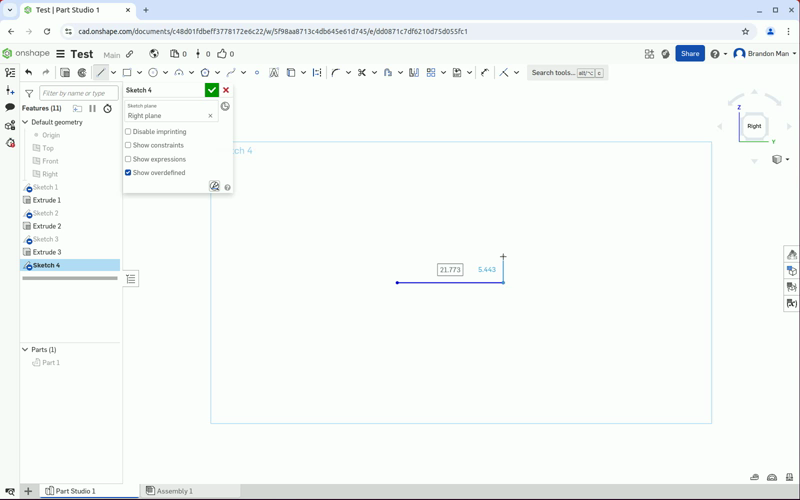
click(503, 256)
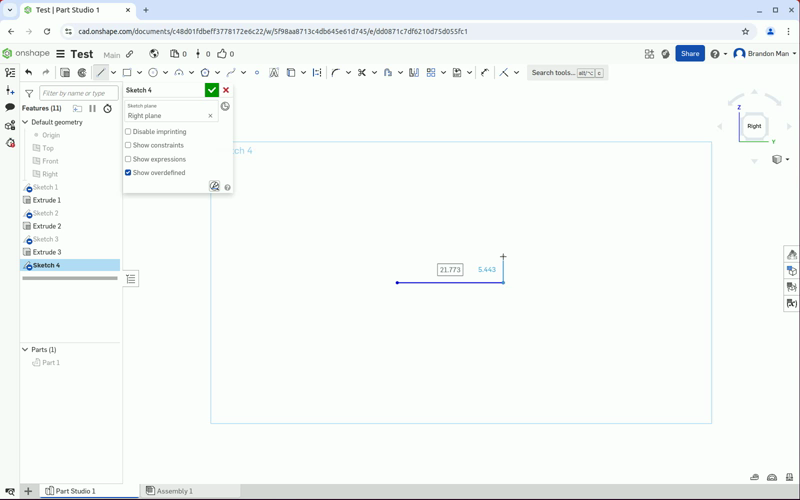
key_up(shift)
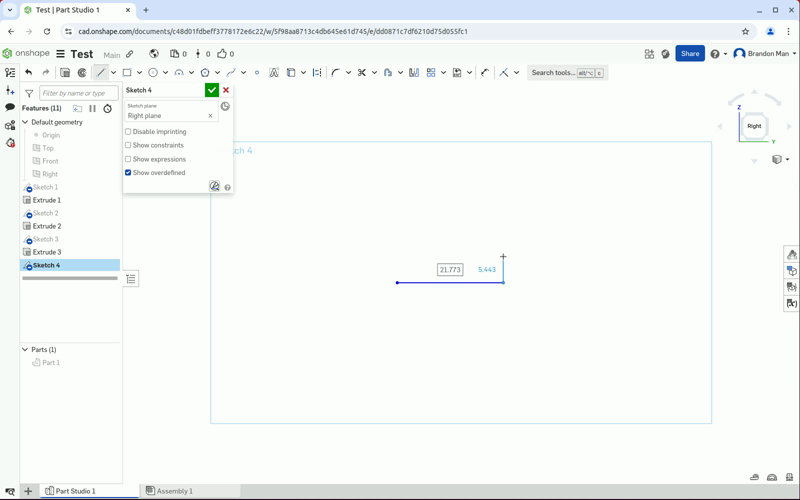
key_down(shift)
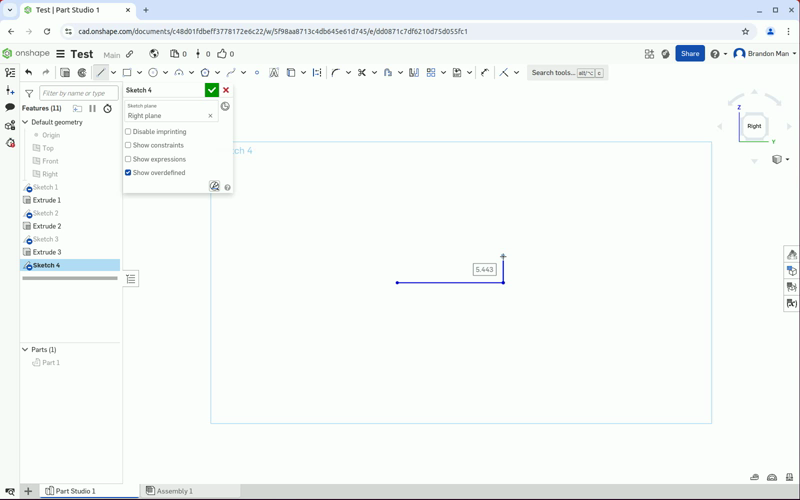
mouse_move(397, 256)
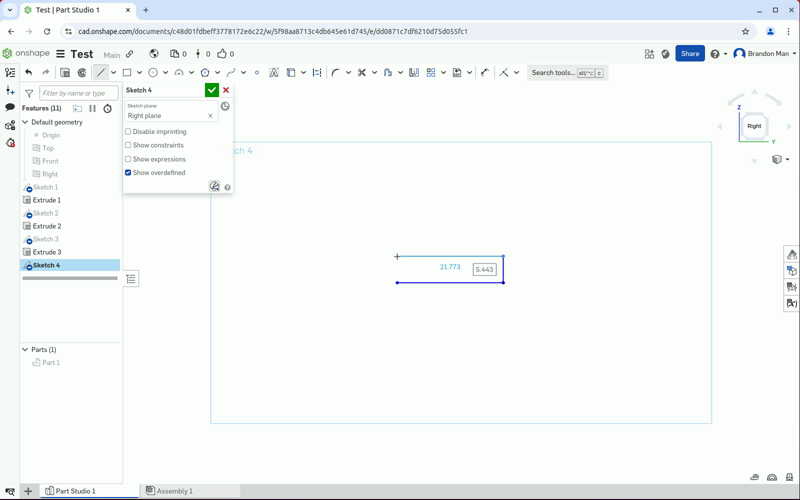
click(397, 256)
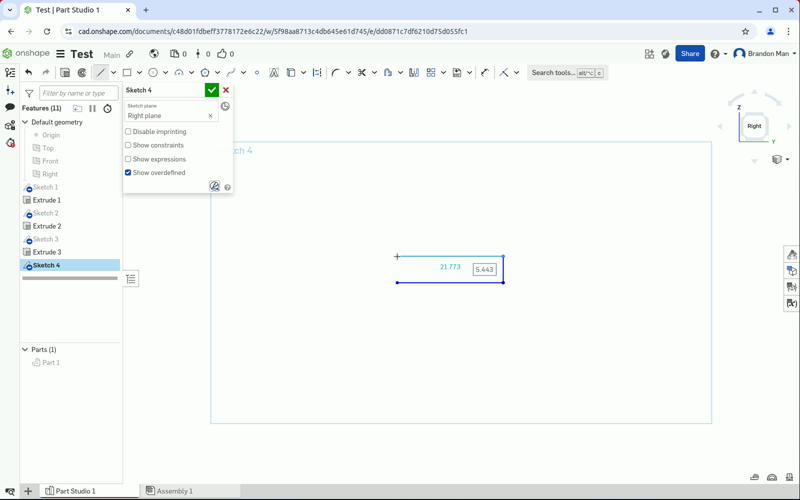
key_up(shift)
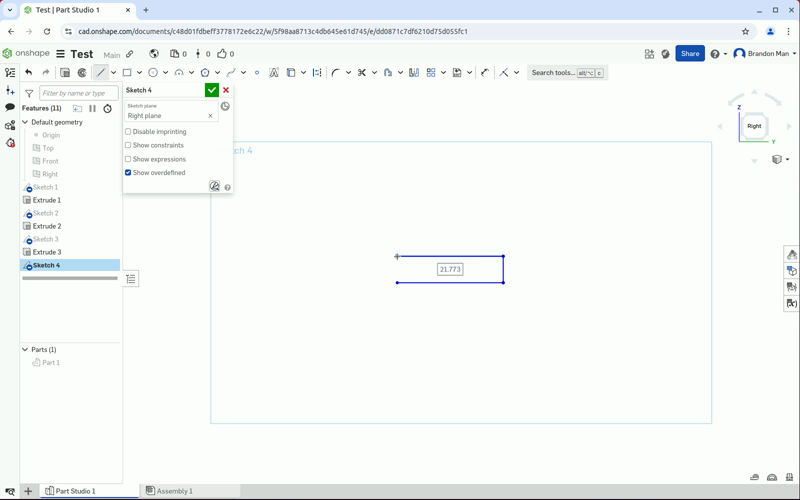
mouse_move(427, 256)
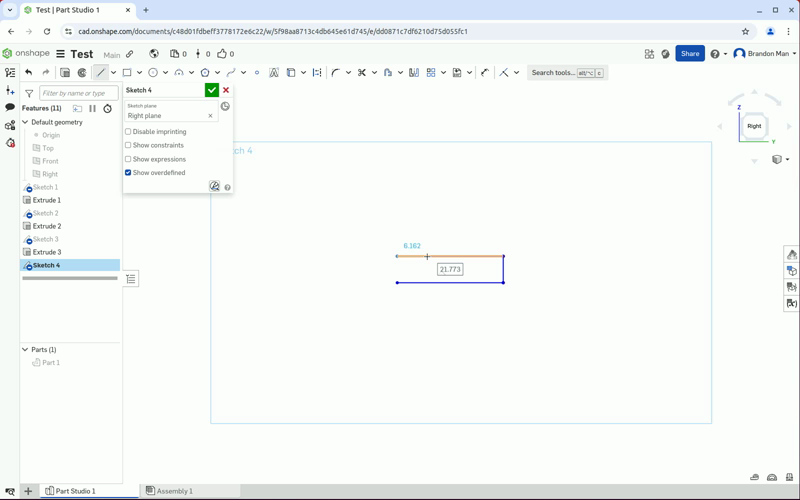
key_down(shift)
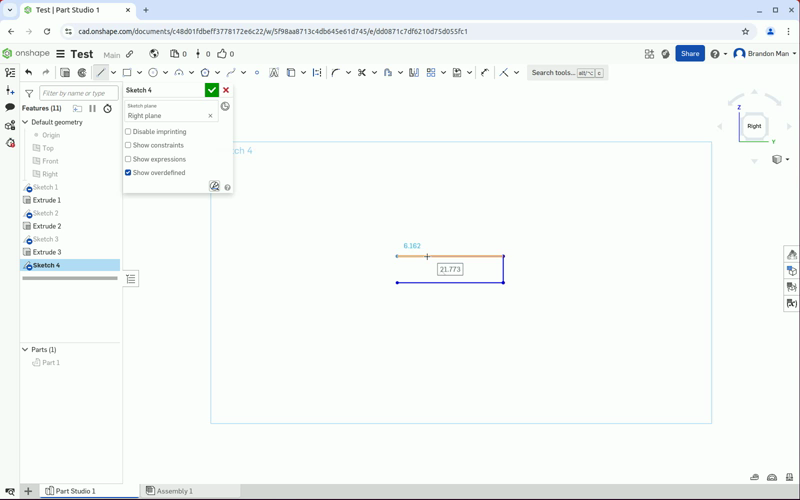
mouse_move(397, 282)
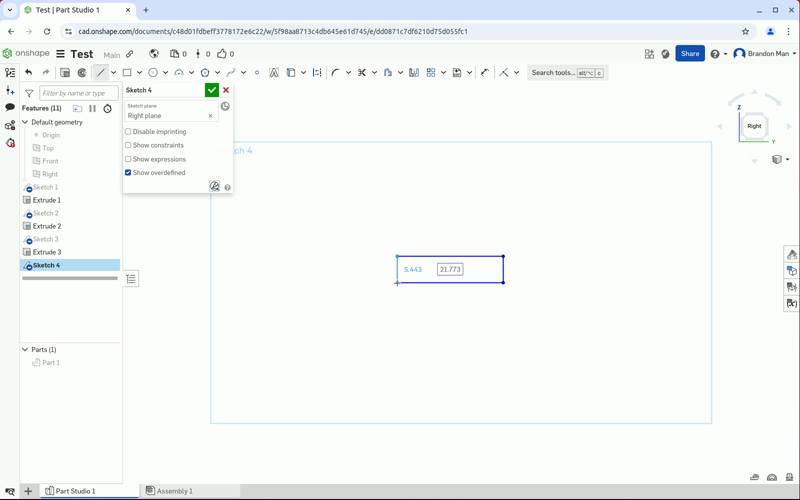
key_up(shift)
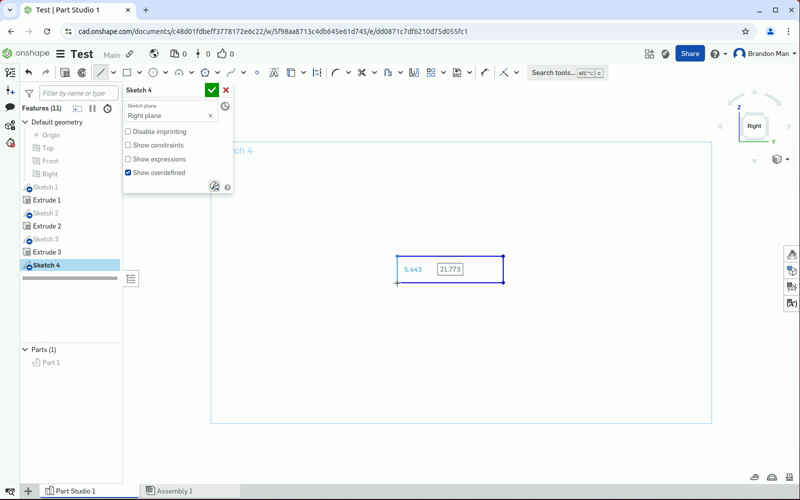
click(397, 282)
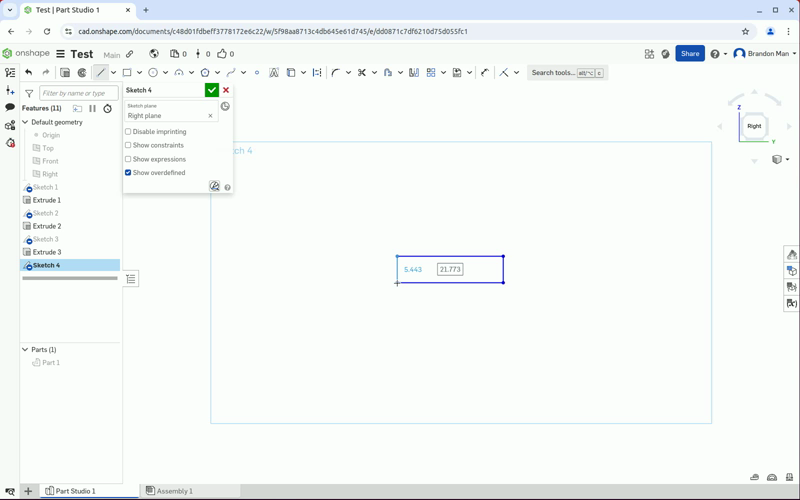
key(esc)
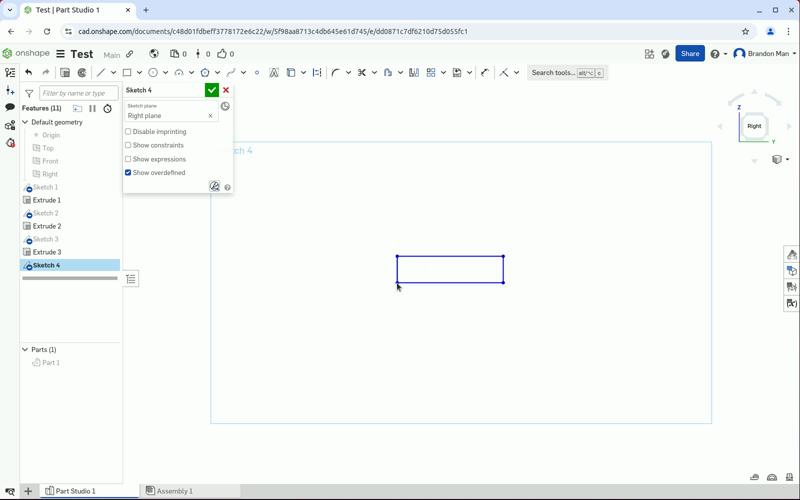
mouse_move(467, 280)
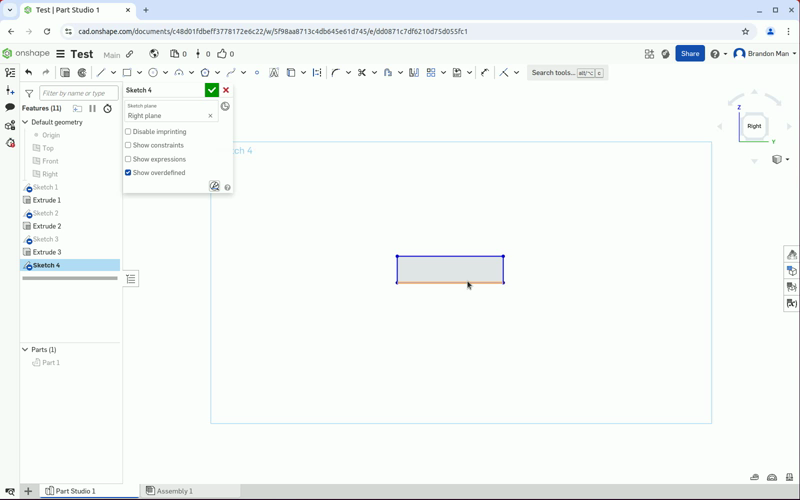
click(467, 280)
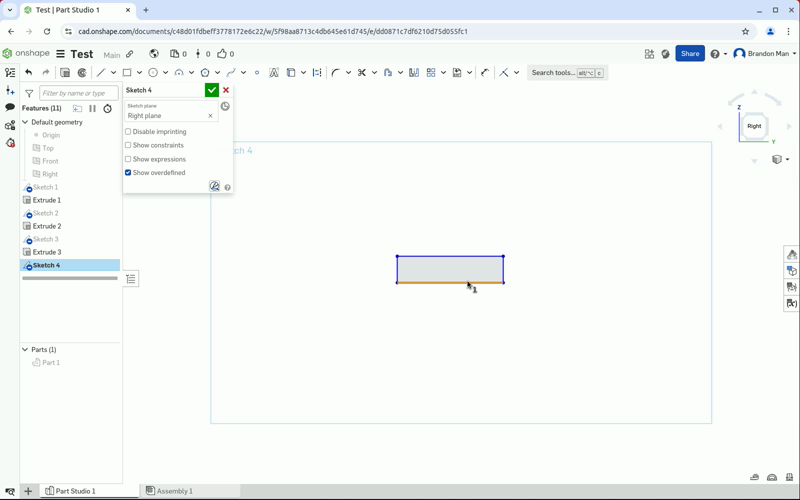
mouse_move(73, 352)
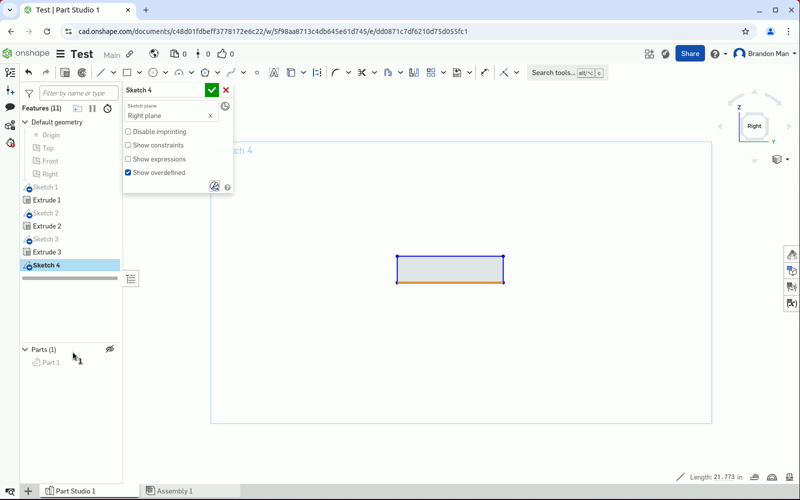
key(shift+y)
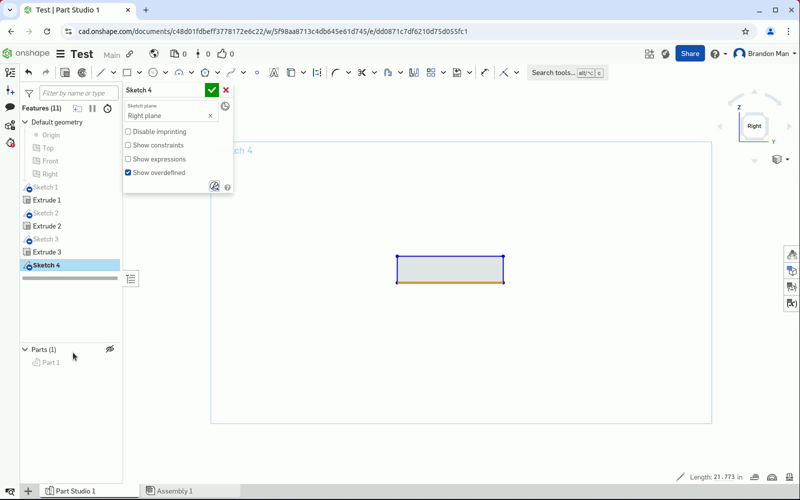
key(shift+e)
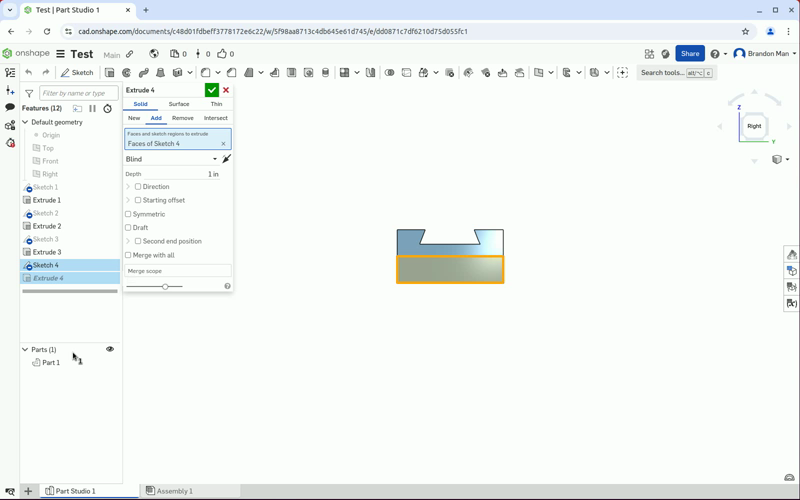
mouse_move(143, 106)
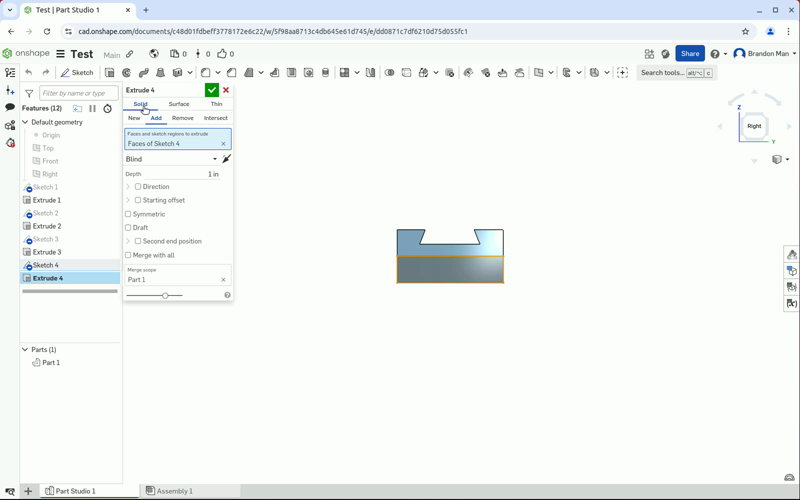
click(143, 106)
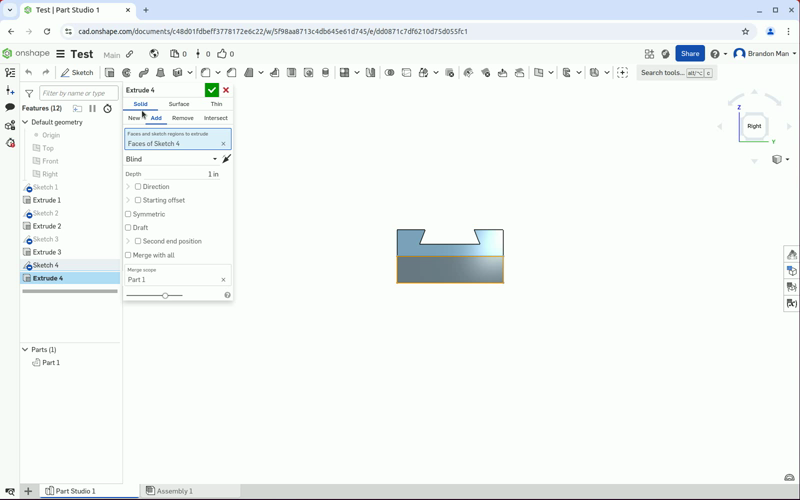
mouse_move(137, 120)
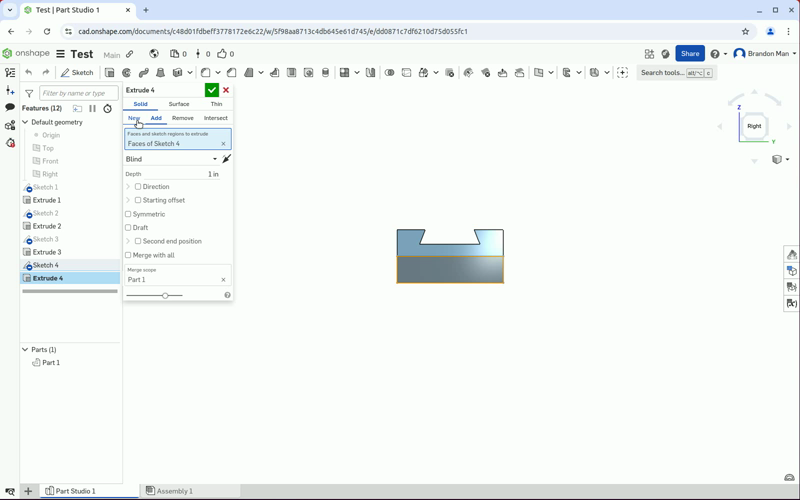
click(137, 120)
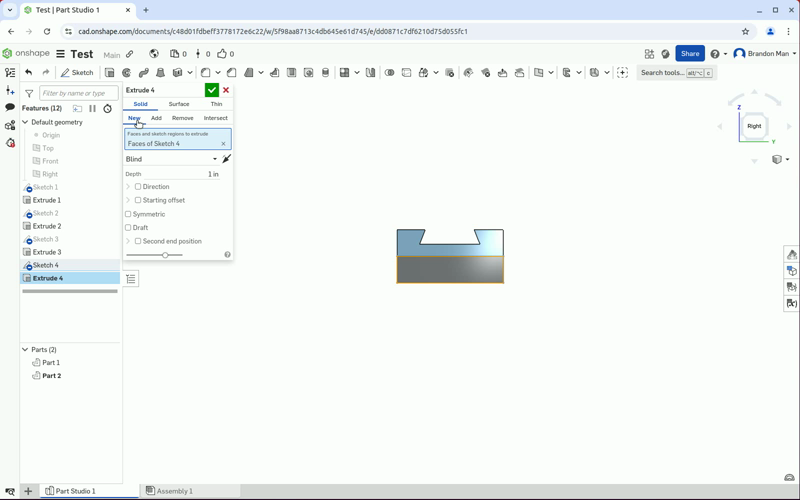
key(tab, 4)
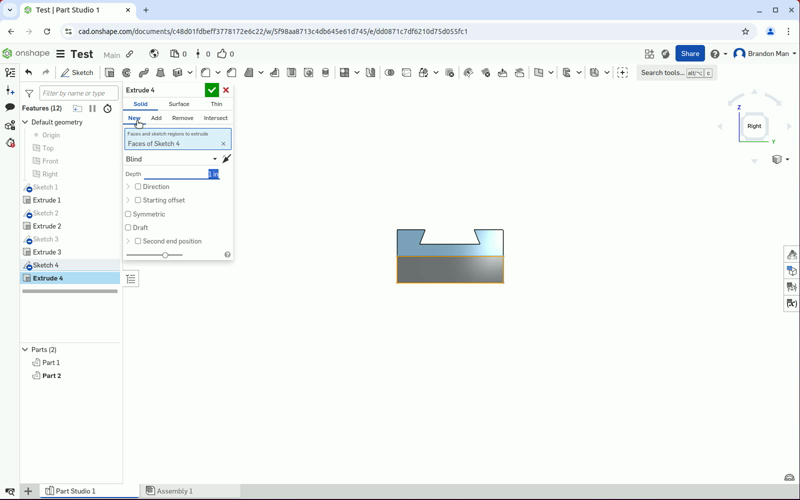
text(23.108)
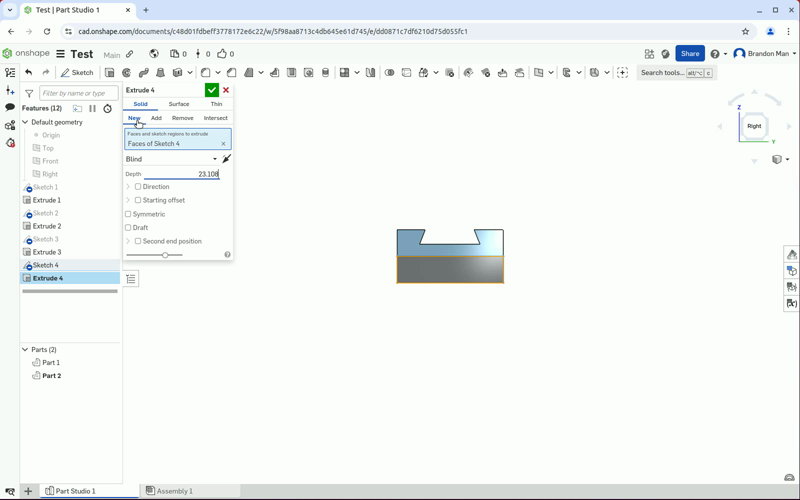
key(enter)
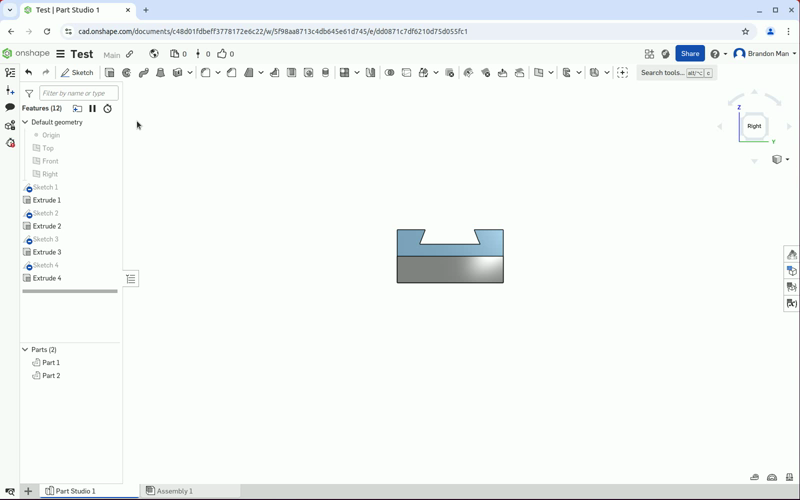
key(shift+h)
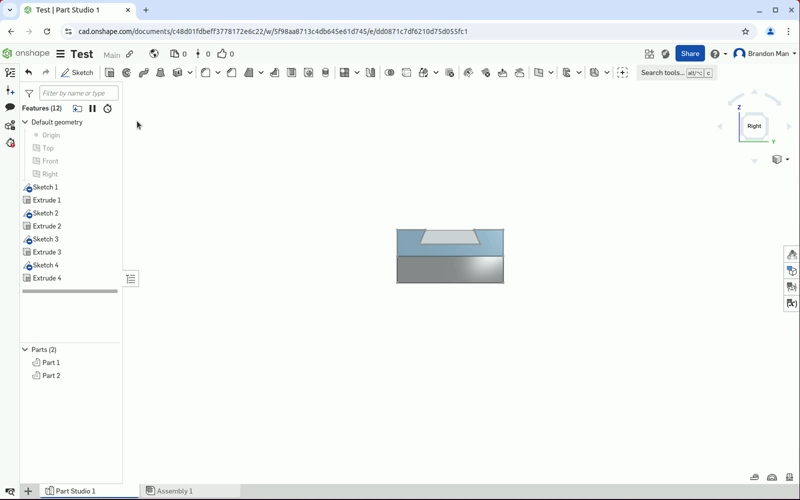
key(shift+h)
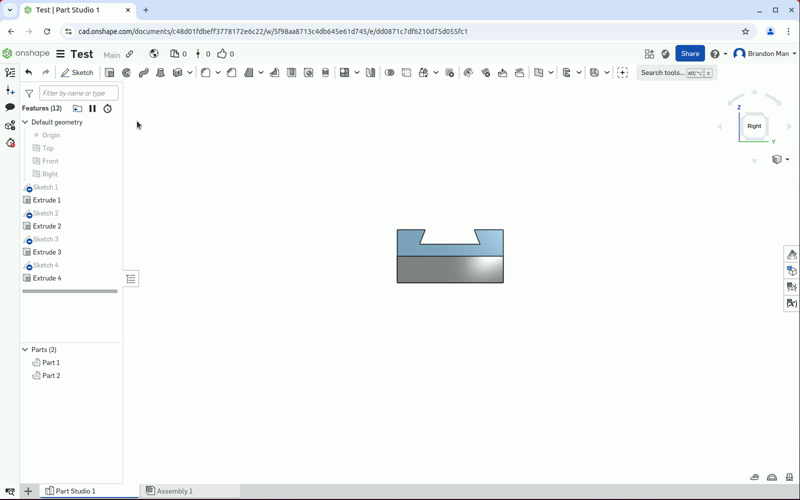
mouse_move(73, 189)
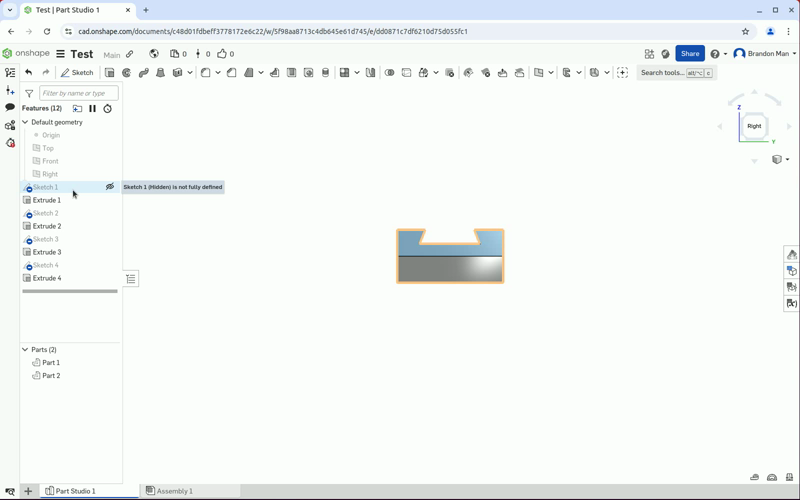
click(73, 189)
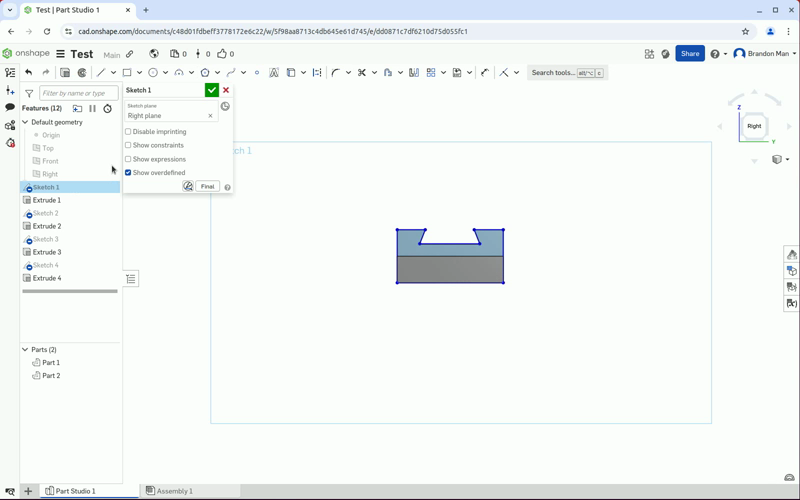
mouse_move(229, 92)
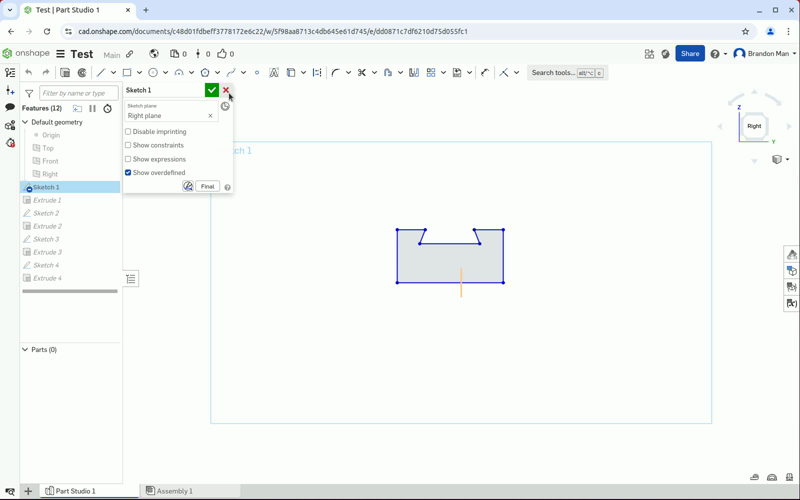
click(229, 92)
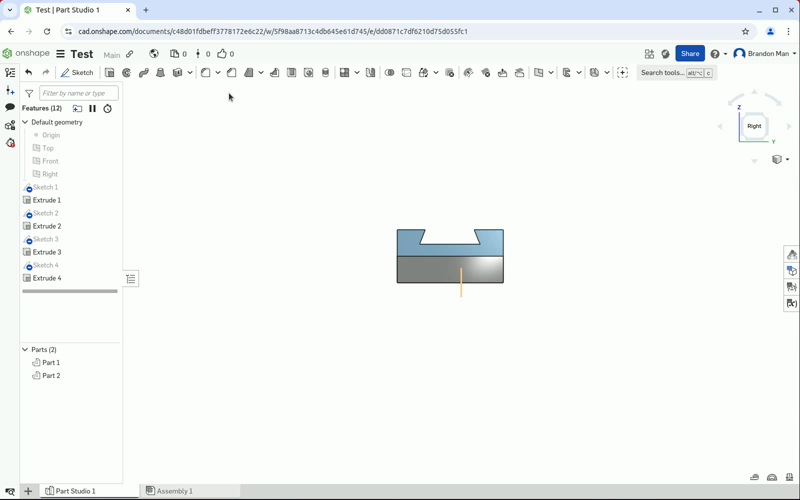
mouse_move(73, 352)
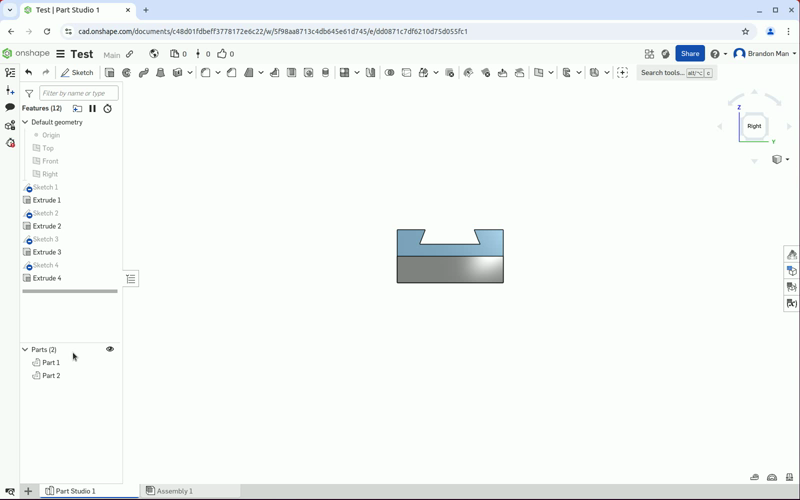
key(y)
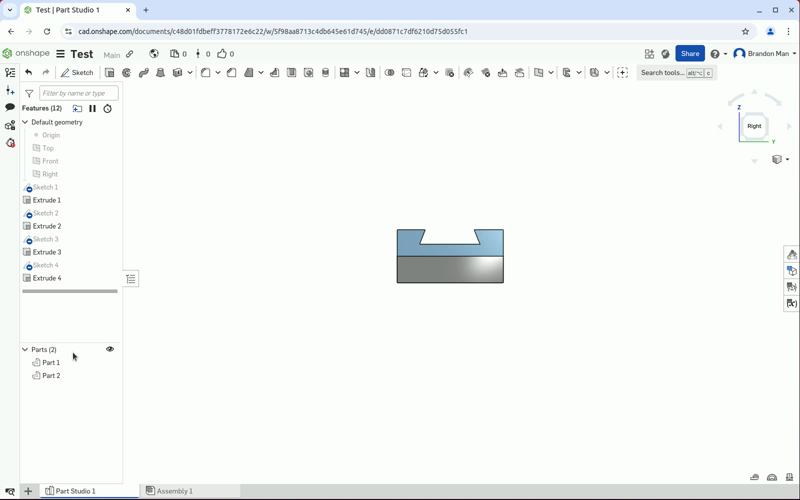
key(shift+p)
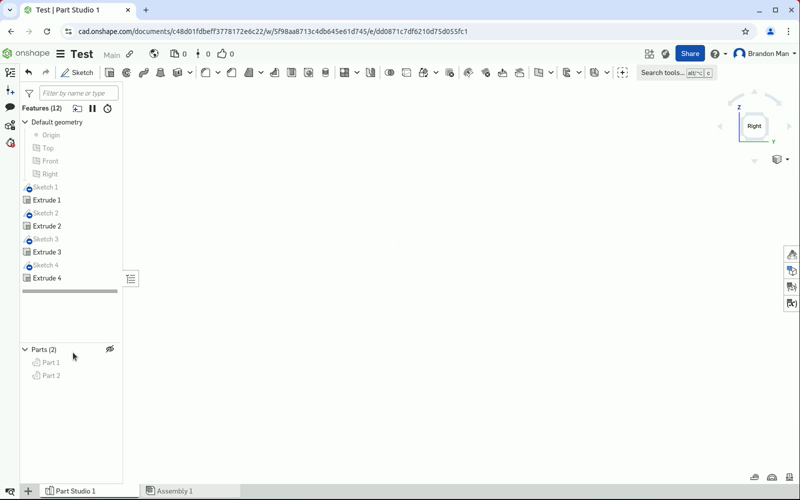
key(space)
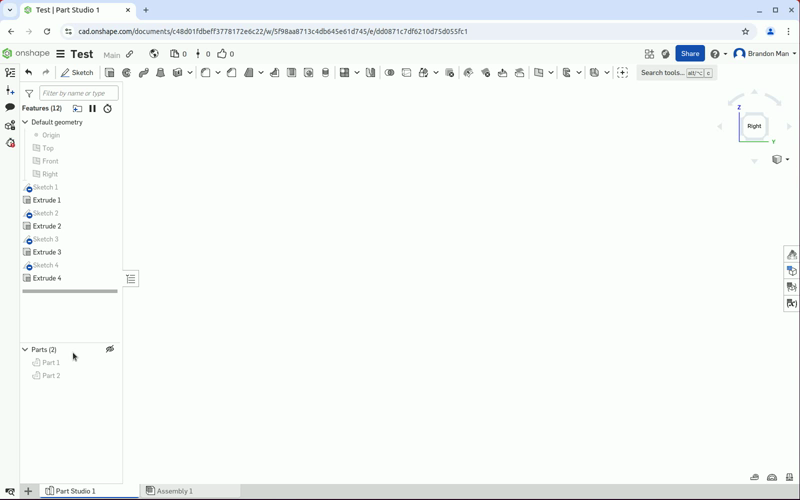
key_down(shift)
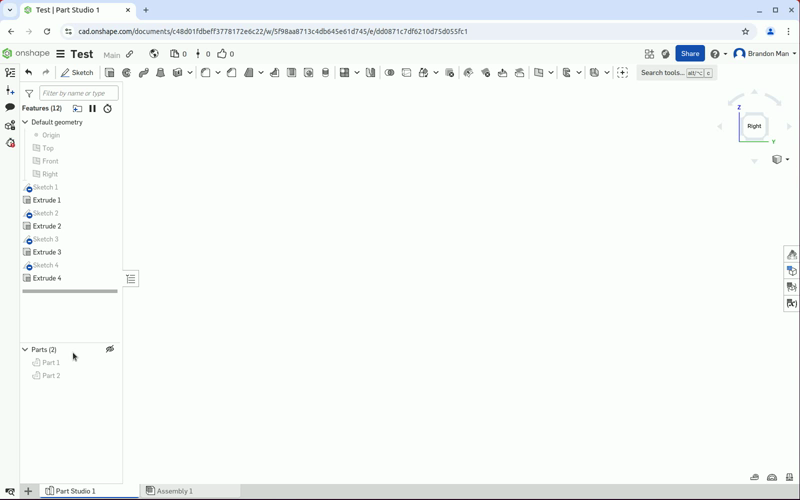
key(right)
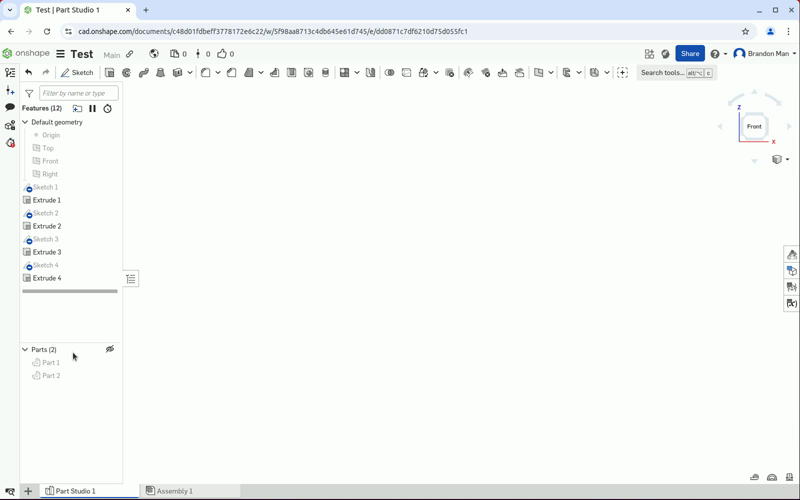
key_up(shift)
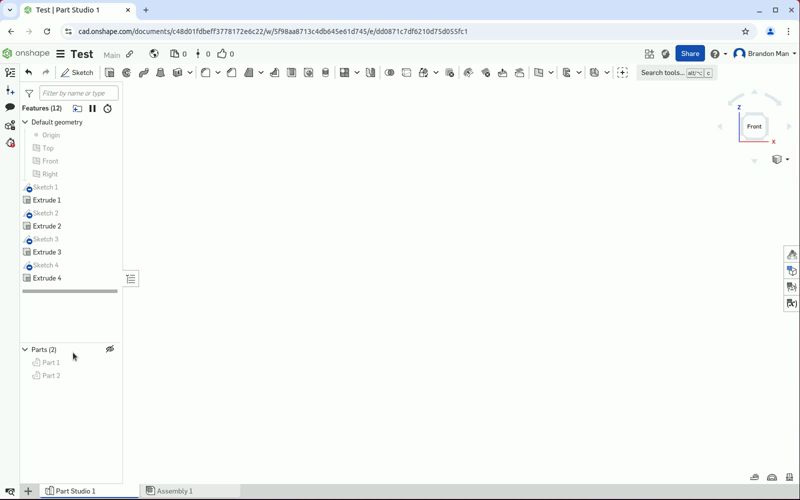
key(space)
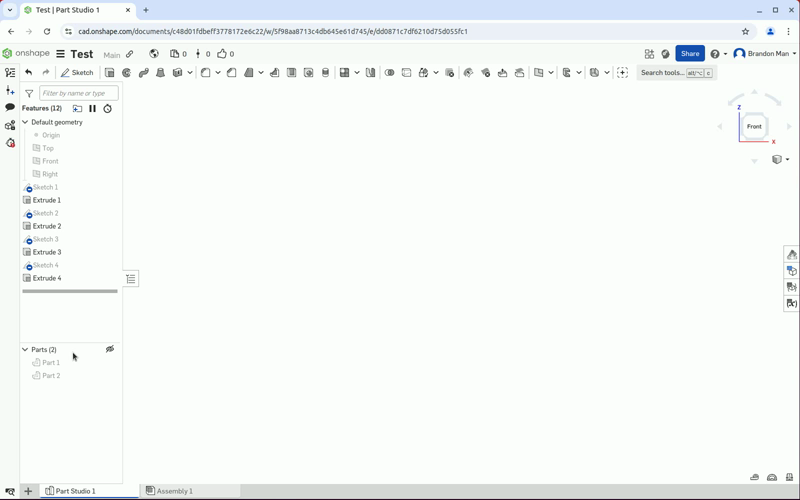
key_down(shift)
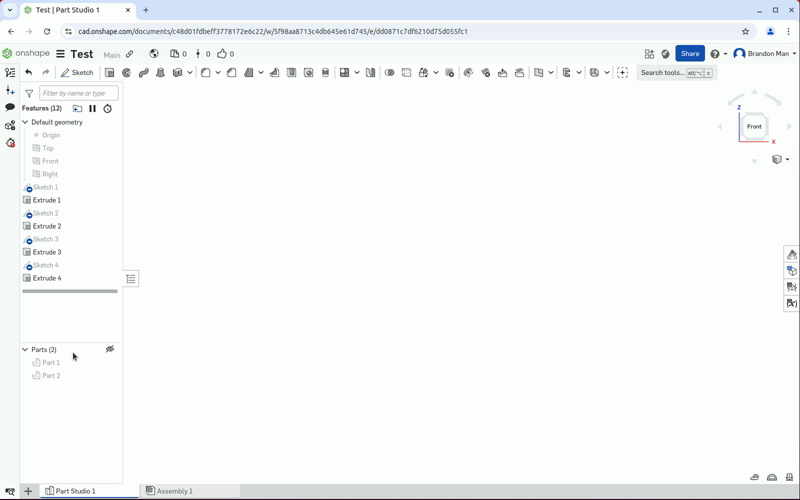
key(down)
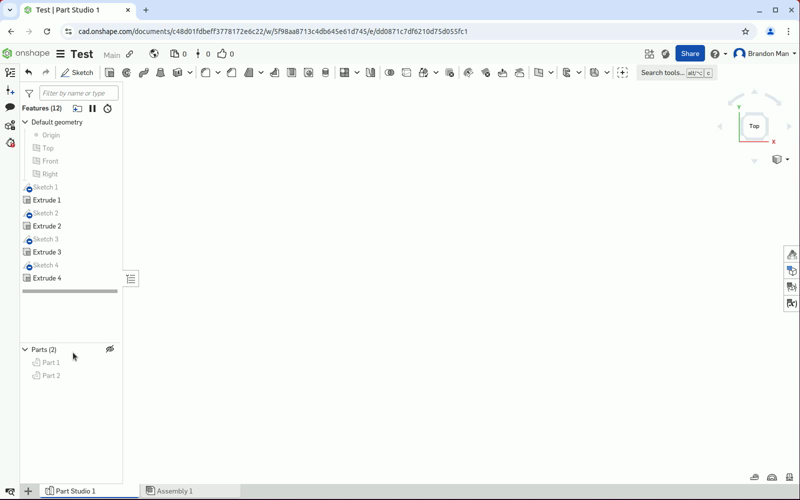
key_up(shift)
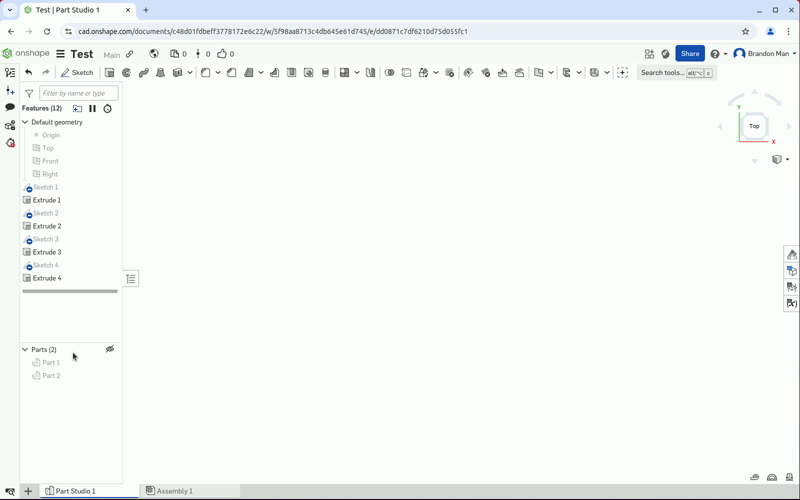
mouse_move(73, 352)
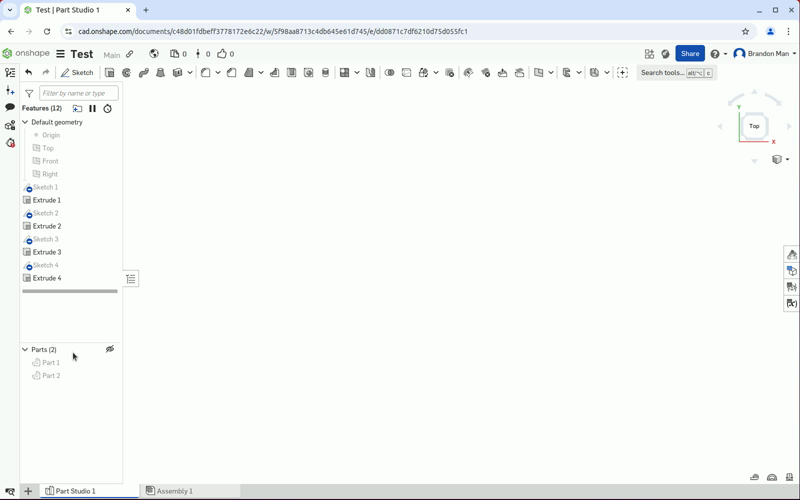
key(shift+y)
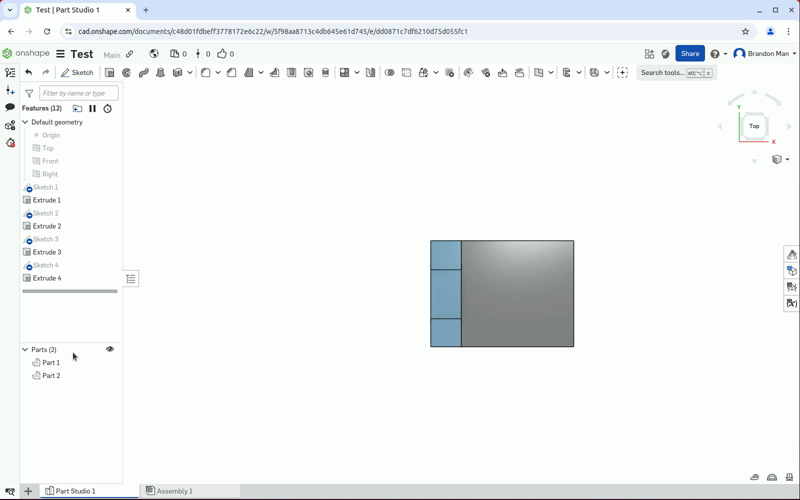
mouse_move(541, 75)
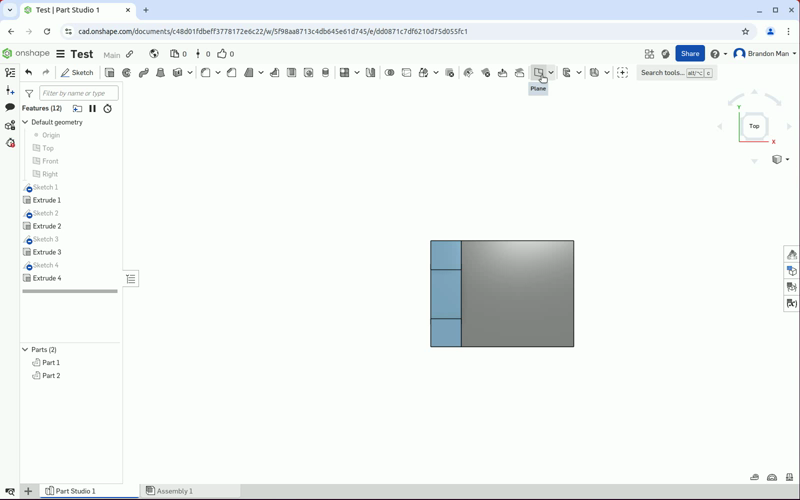
click(541, 75)
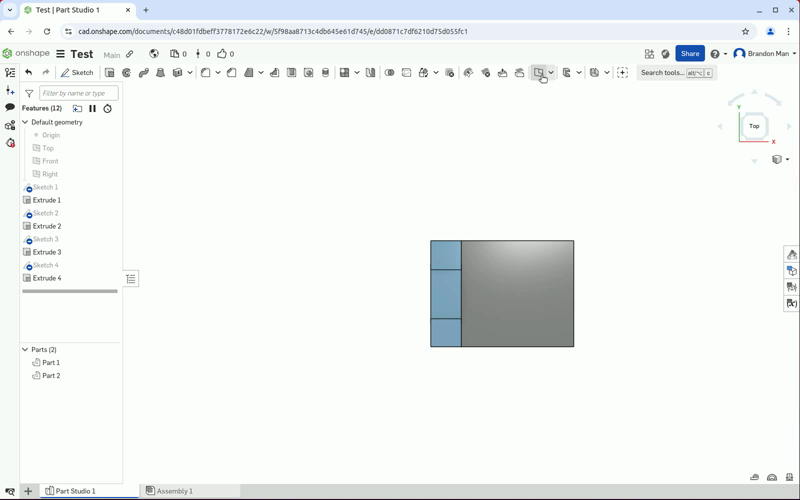
mouse_move(73, 150)
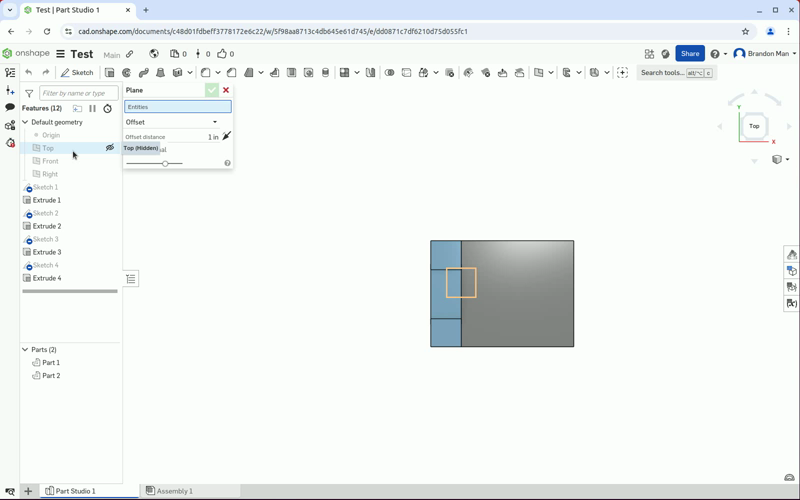
click(73, 150)
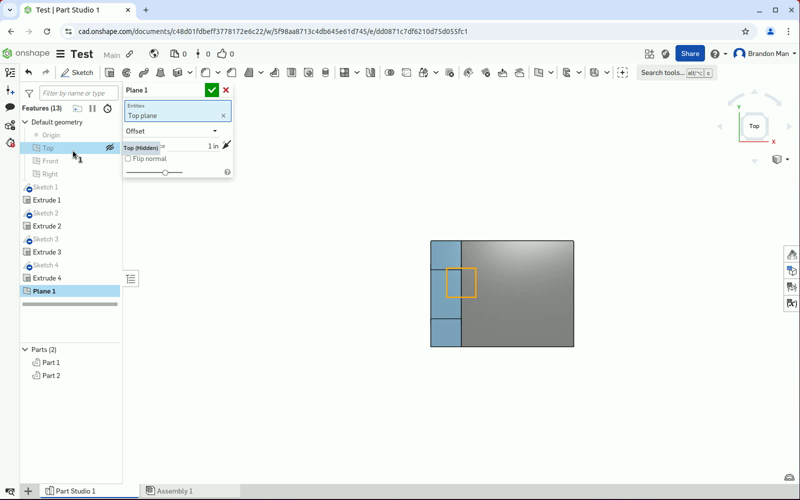
key(tab, 2)
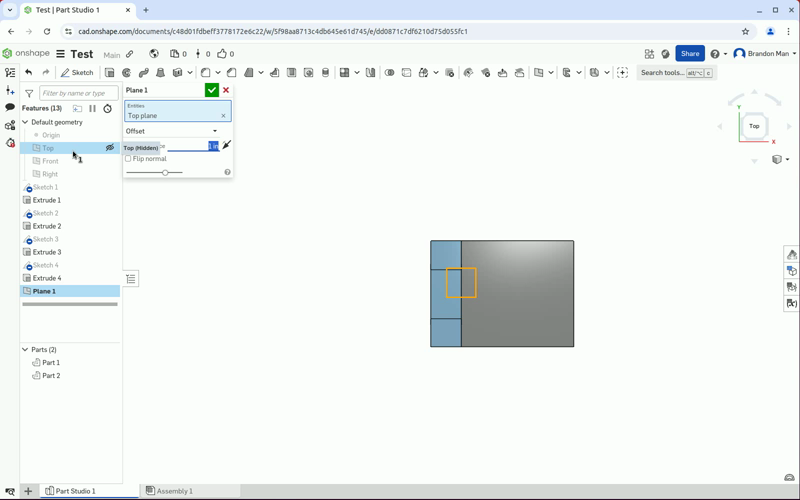
text(5.299)
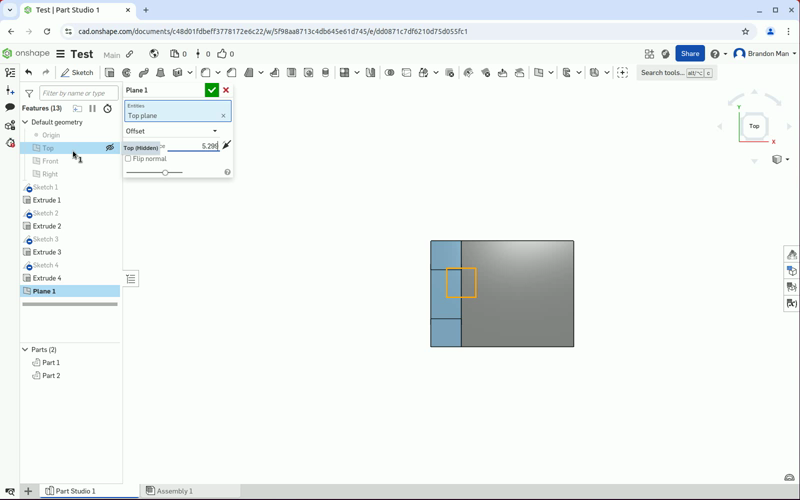
key(enter, 2)
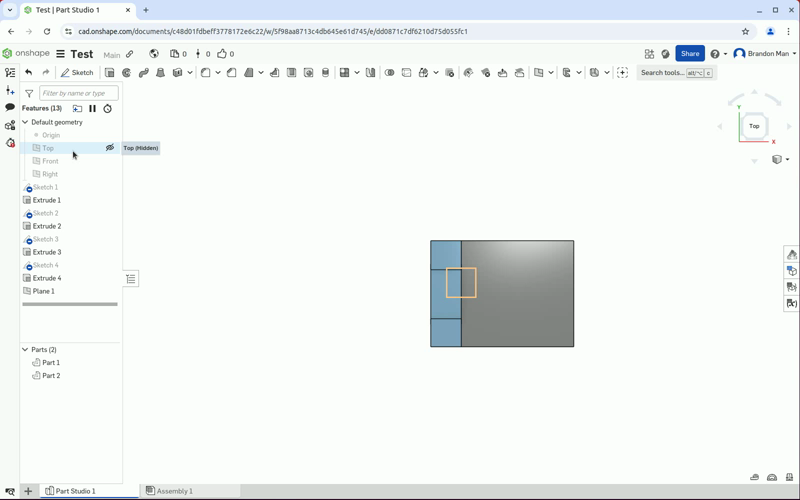
key(shift+s)
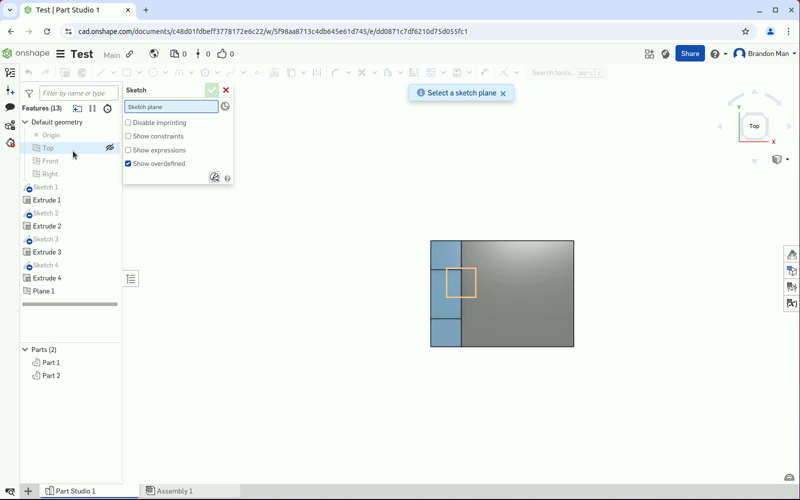
mouse_move(73, 293)
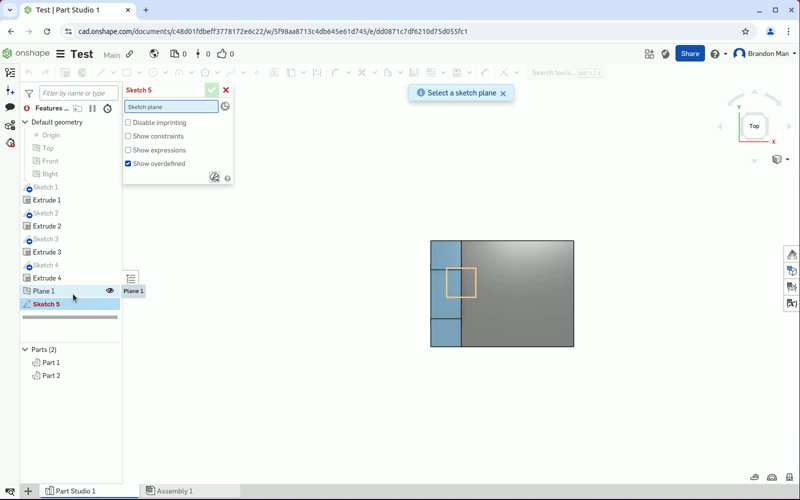
click(73, 293)
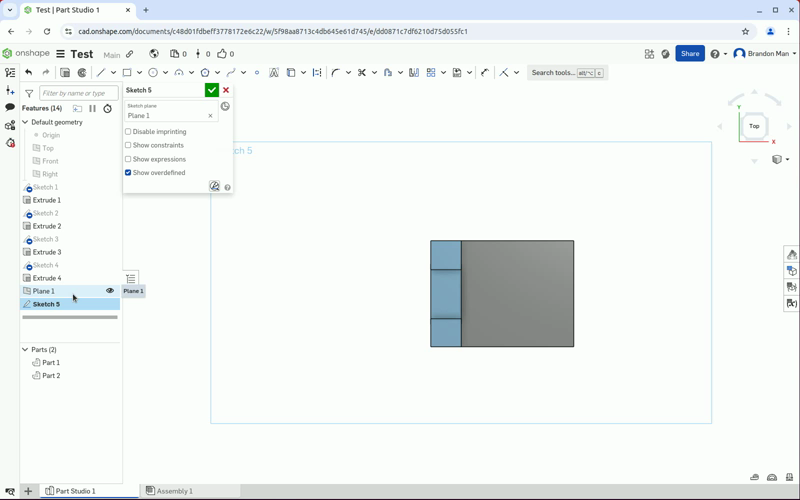
mouse_move(73, 352)
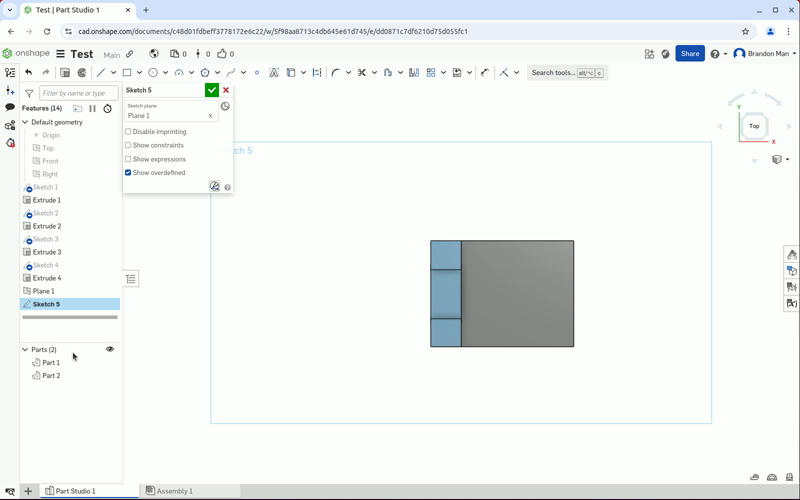
key(y)
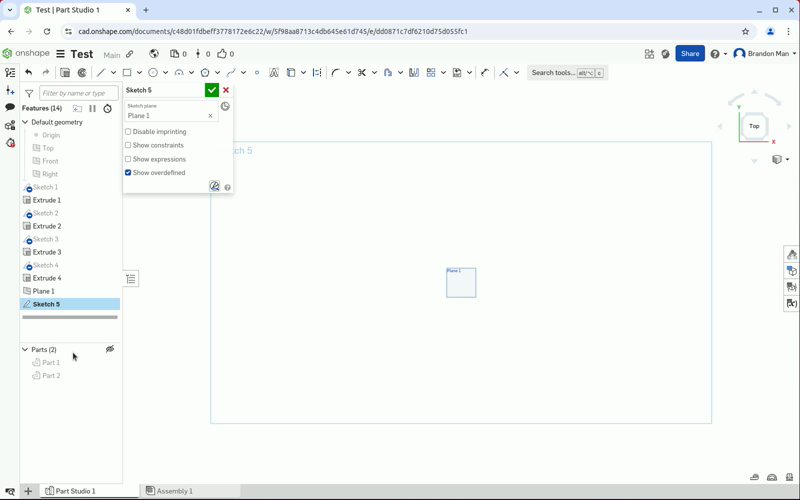
key(l)
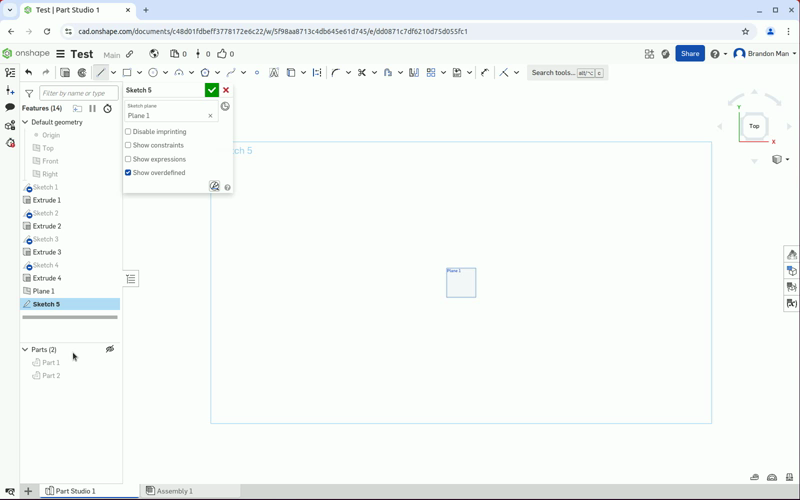
key_down(shift)
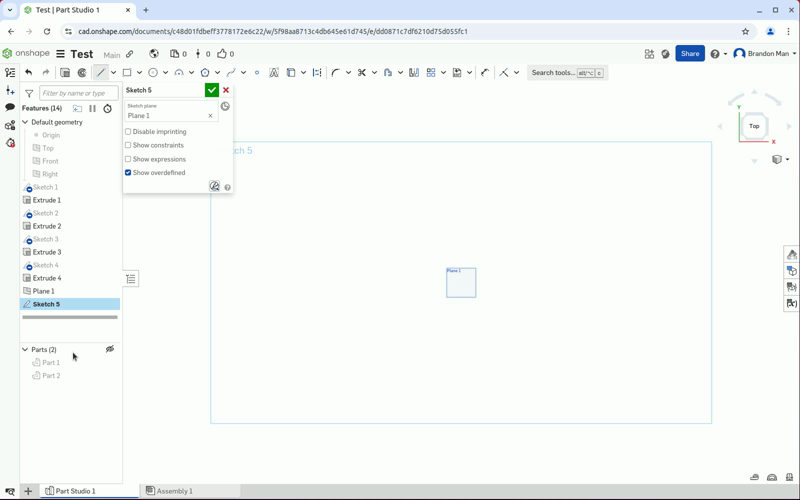
mouse_move(505, 298)
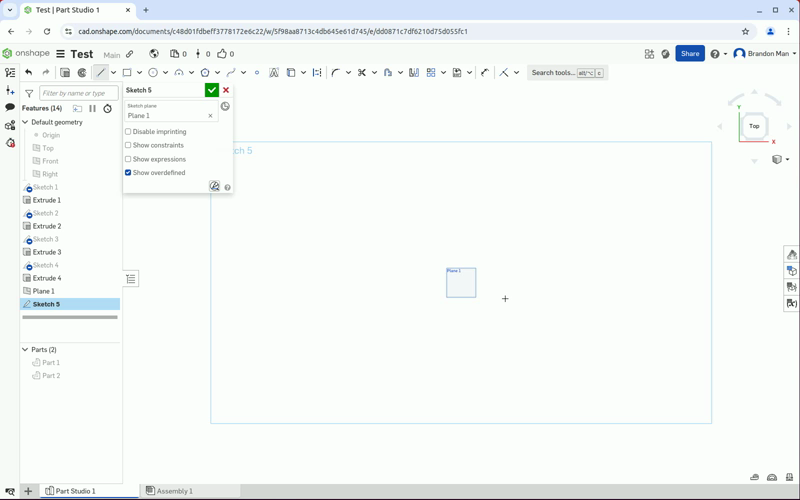
click(505, 298)
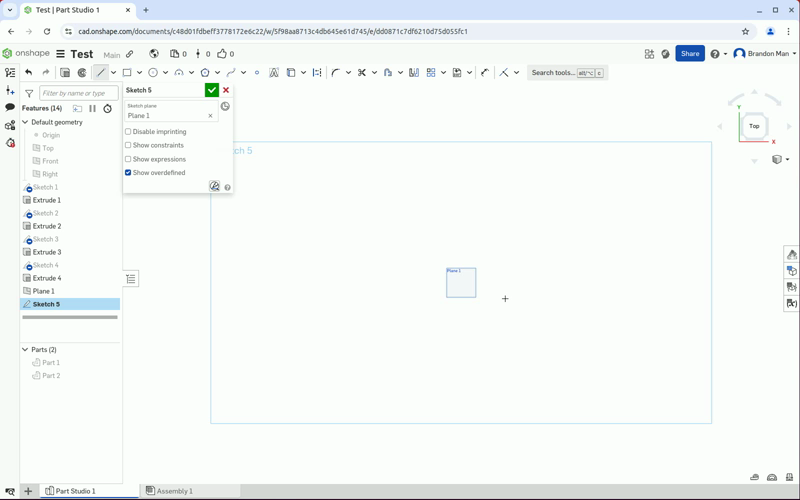
key_up(shift)
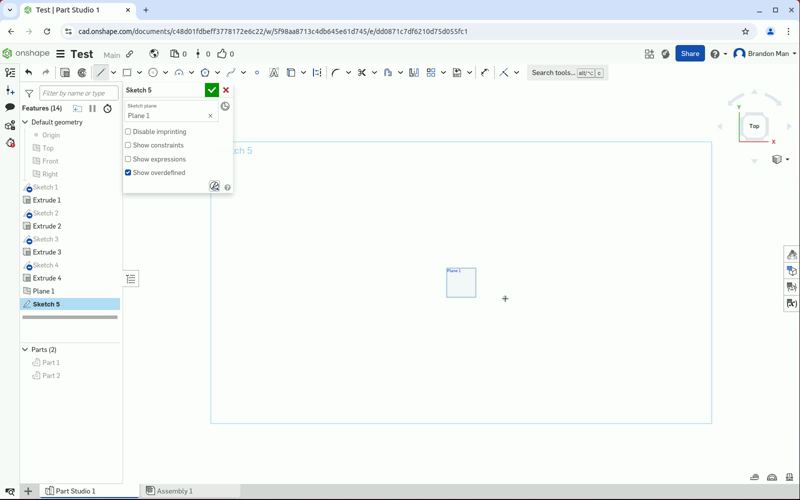
key_down(shift)
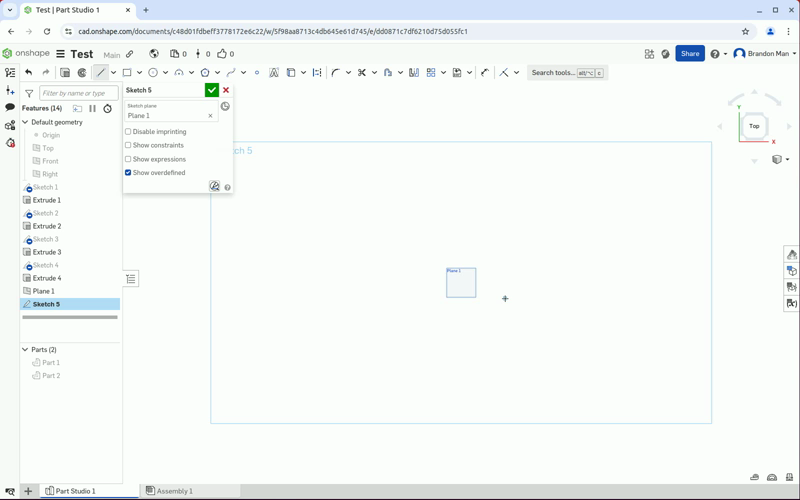
mouse_move(573, 298)
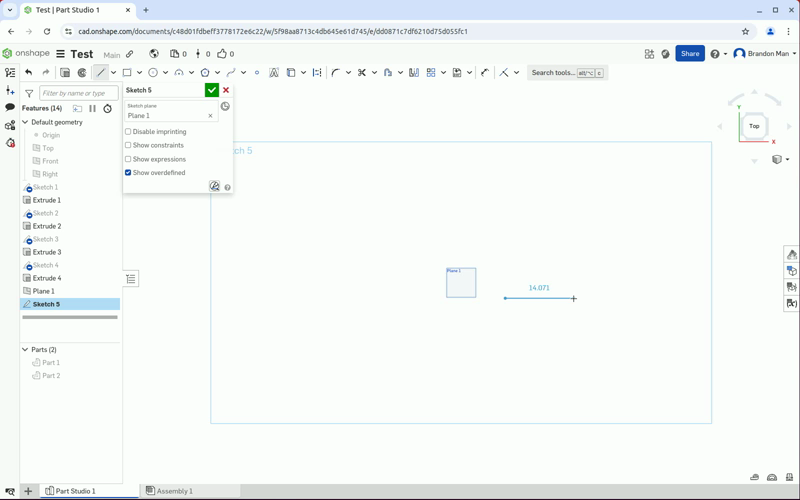
click(573, 298)
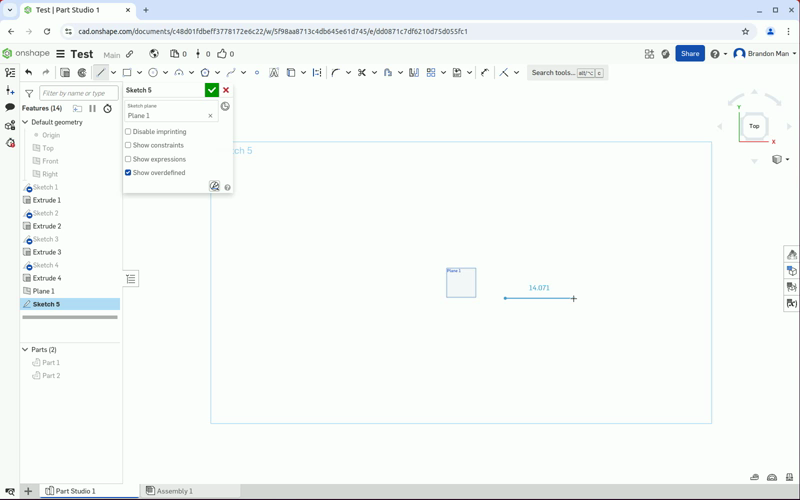
key_up(shift)
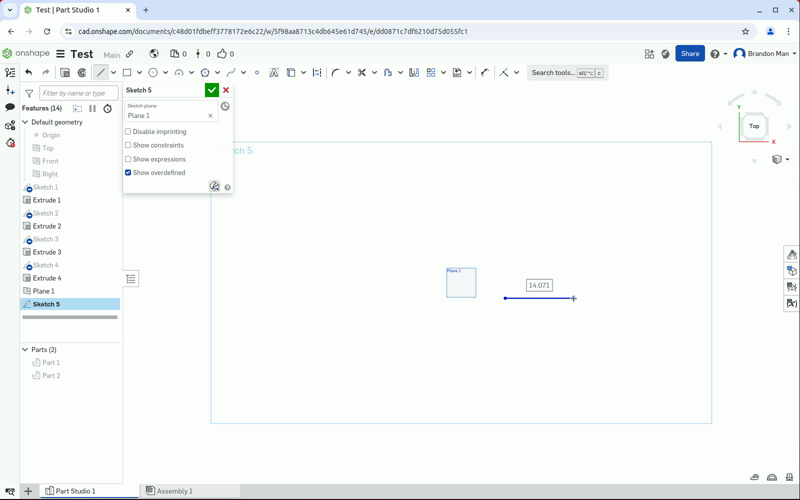
key_down(shift)
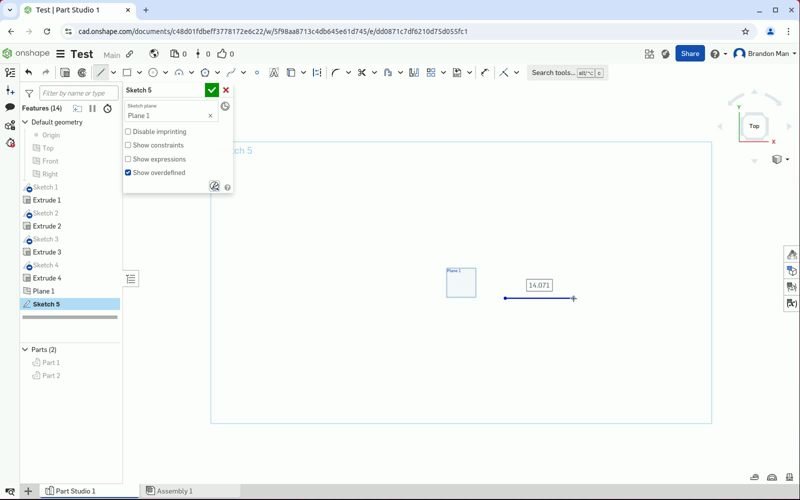
mouse_move(589, 298)
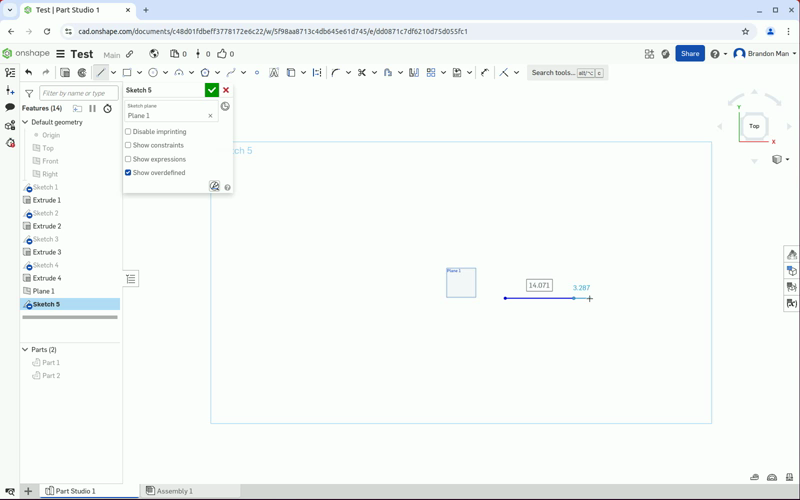
mouse_move(573, 285)
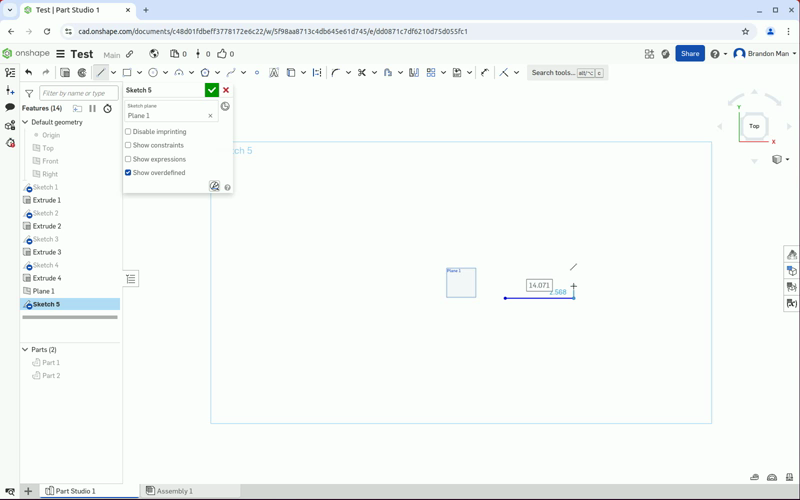
click(573, 285)
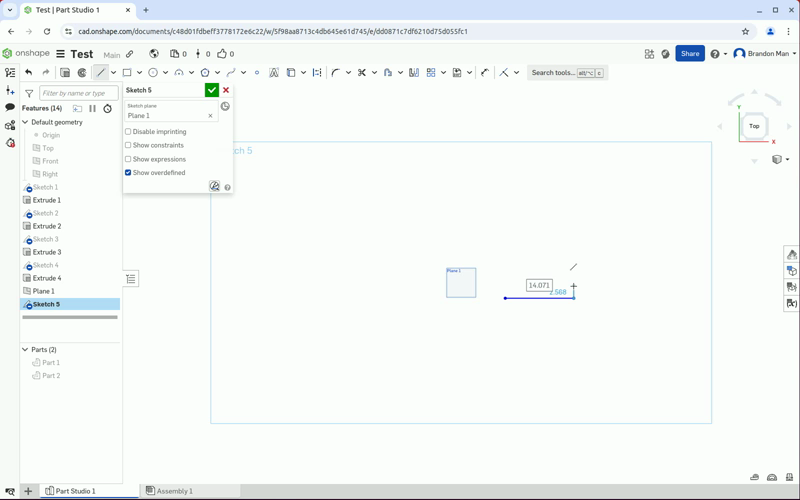
key_up(shift)
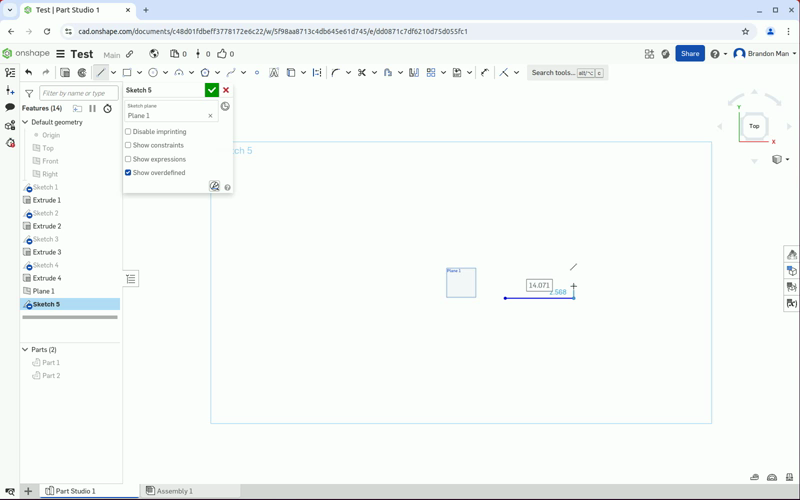
key_down(shift)
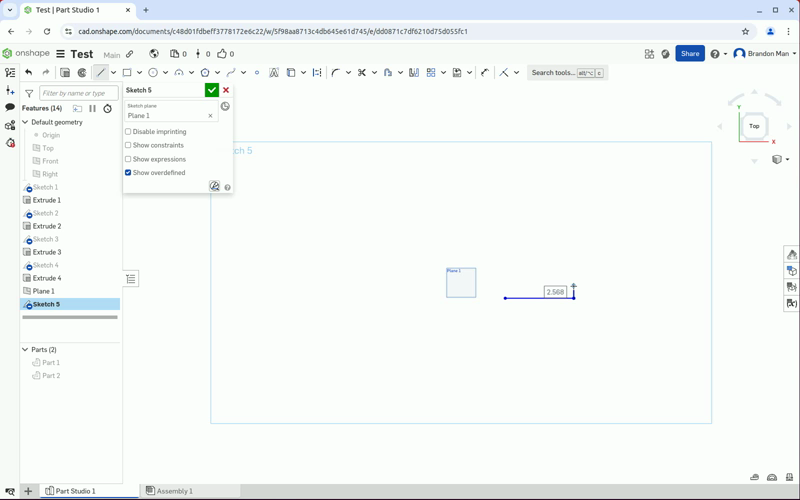
mouse_move(505, 285)
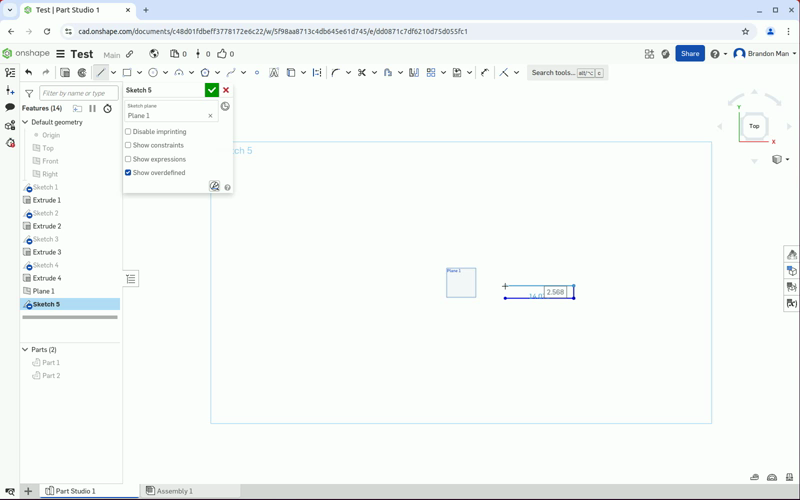
click(505, 285)
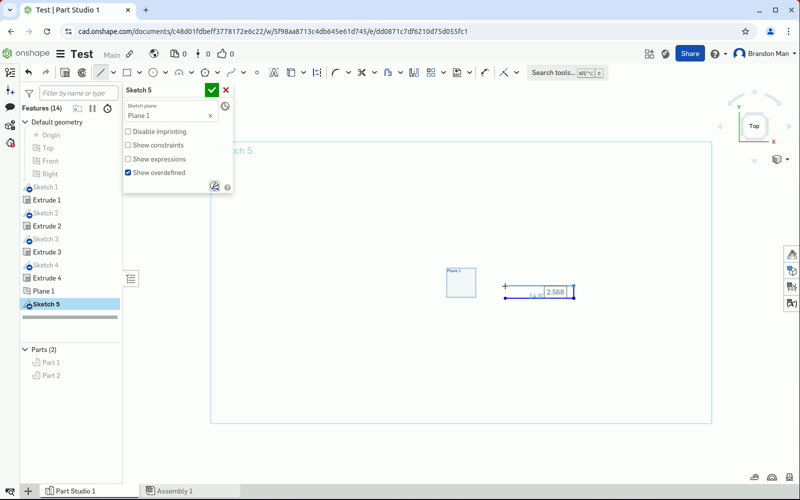
key_up(shift)
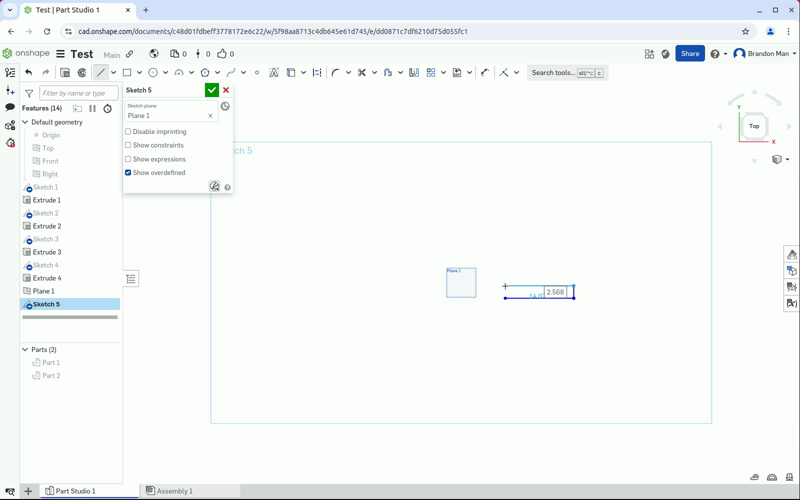
mouse_move(535, 285)
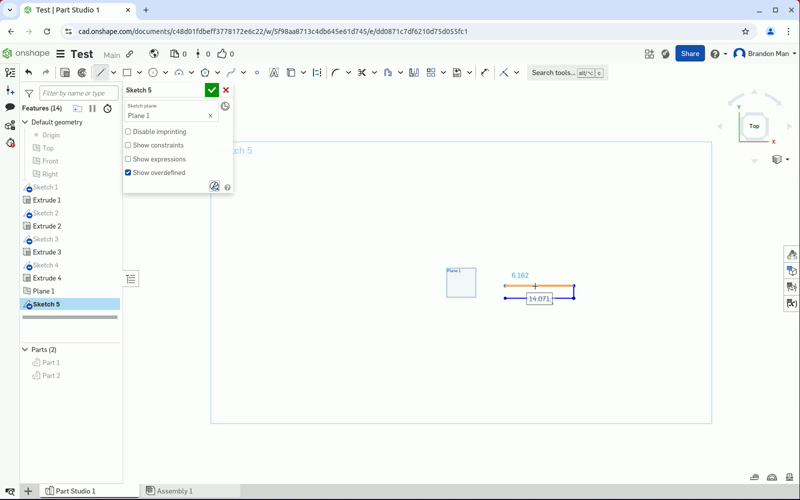
key_down(shift)
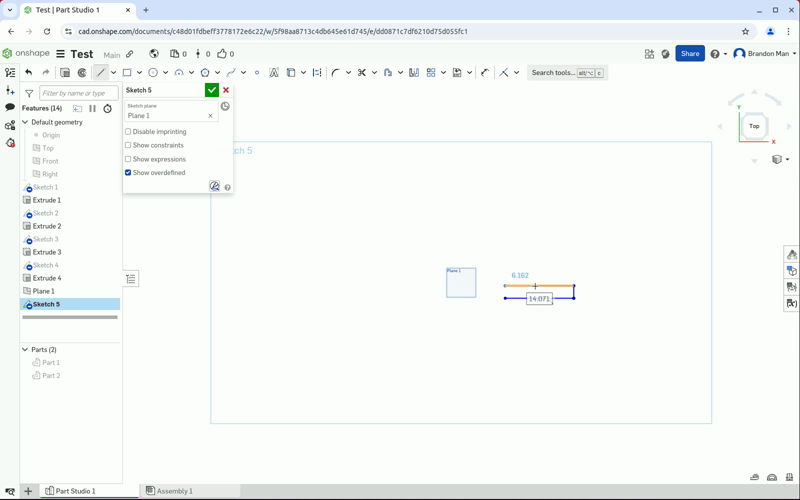
mouse_move(505, 298)
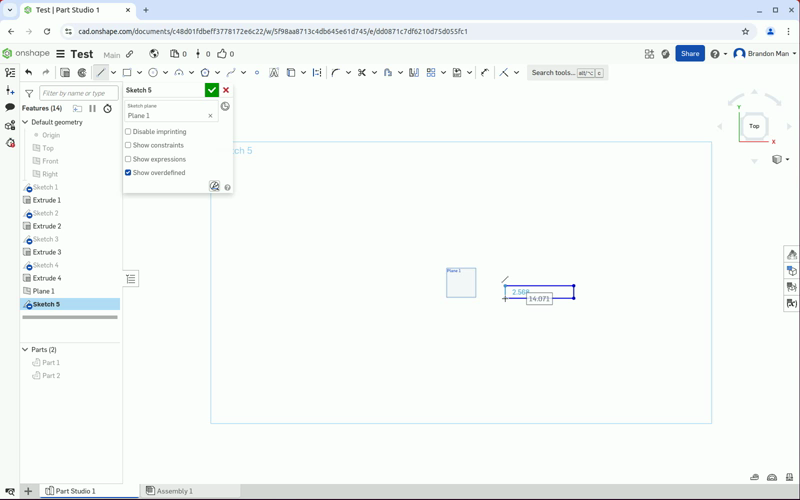
key_up(shift)
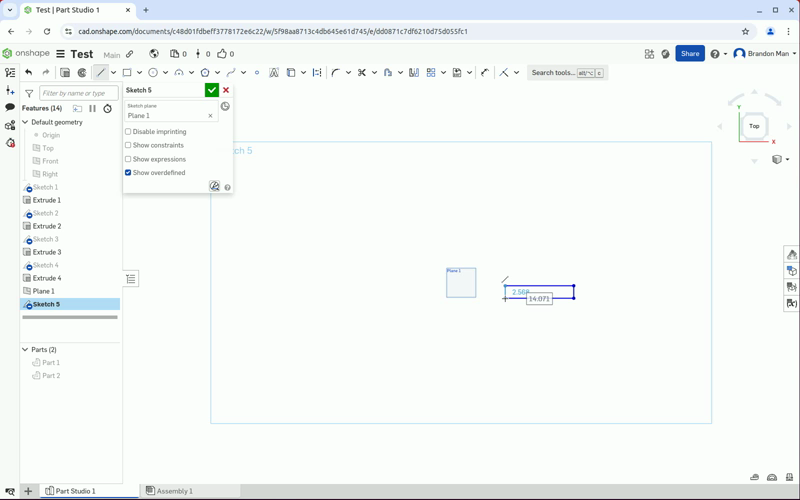
click(505, 298)
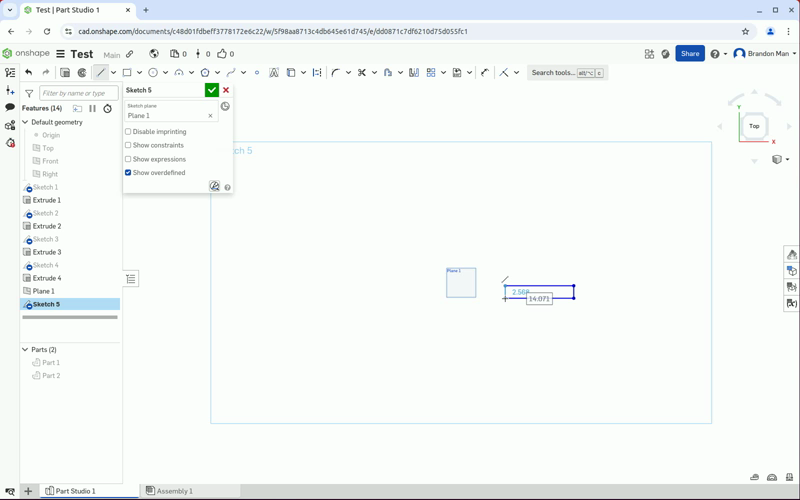
key(esc)
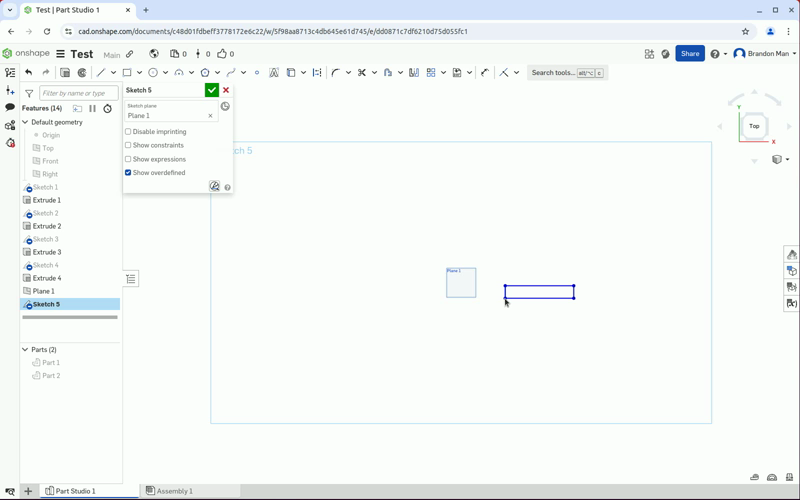
mouse_move(563, 291)
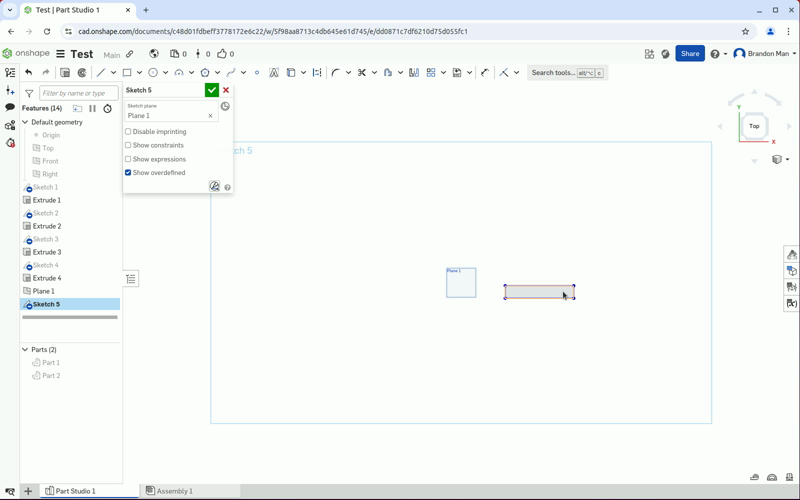
scroll(6)
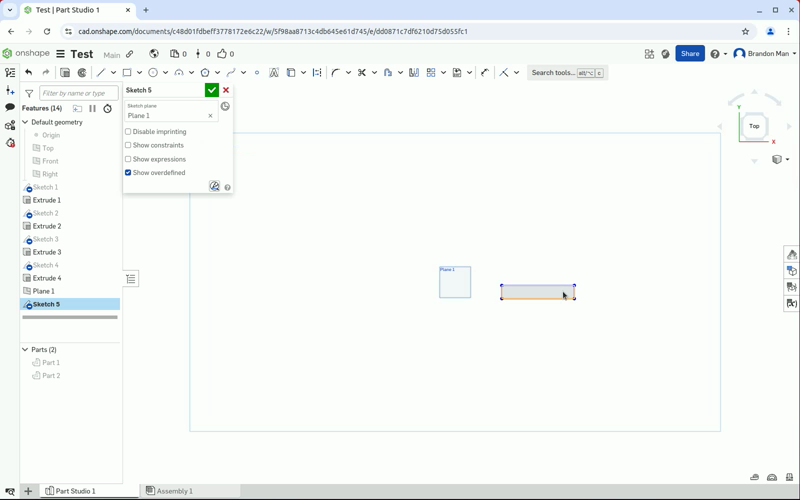
scroll(6)
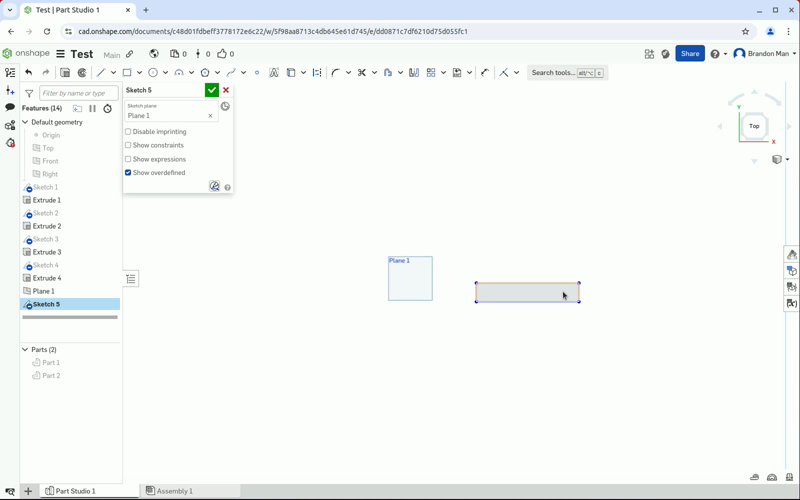
scroll(6)
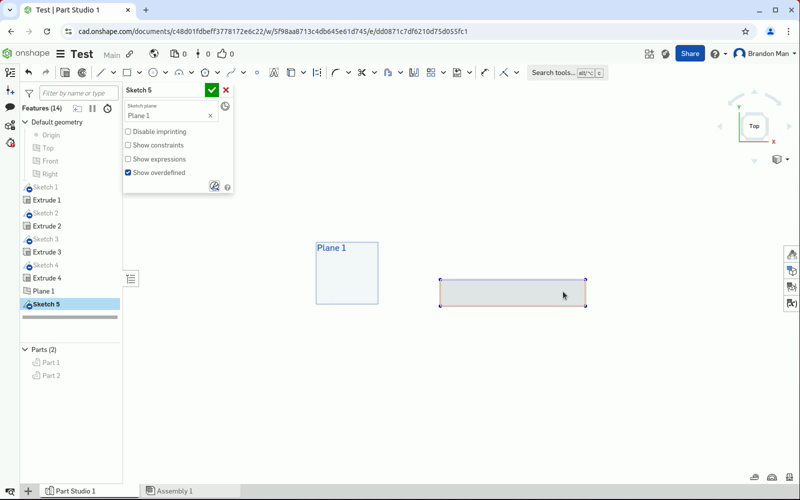
scroll(6)
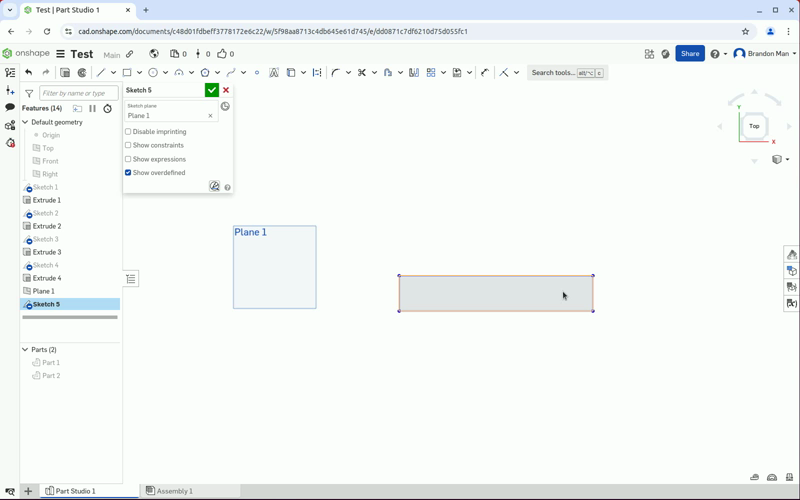
scroll(6)
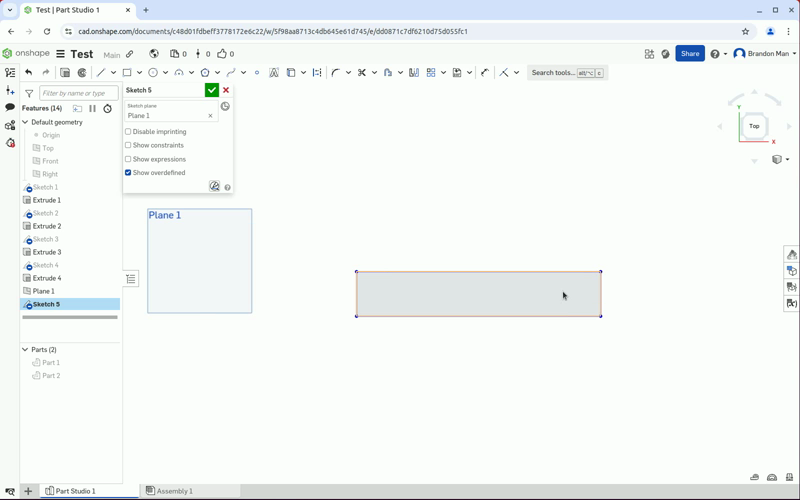
scroll(6)
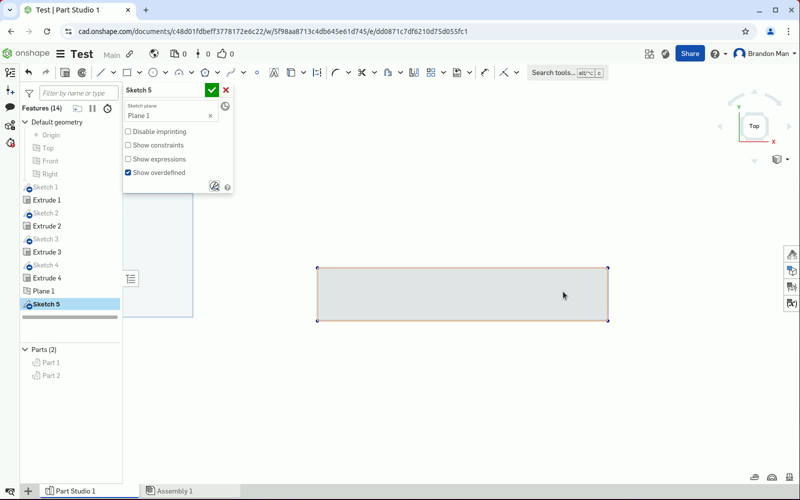
scroll(6)
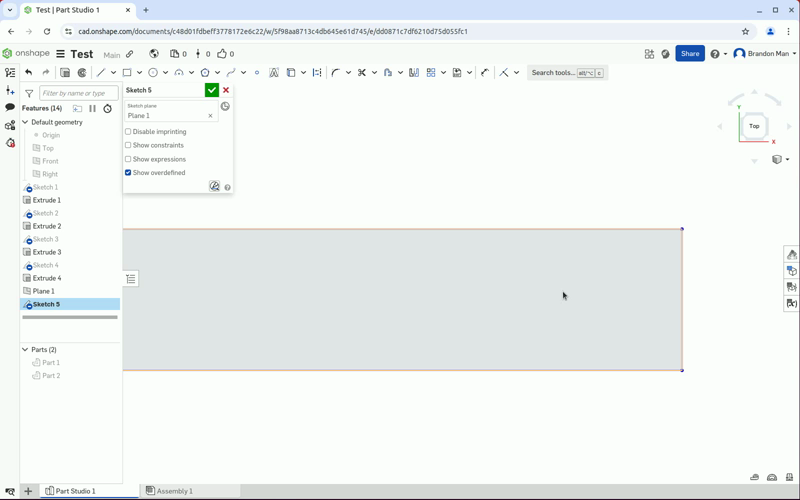
click(563, 291)
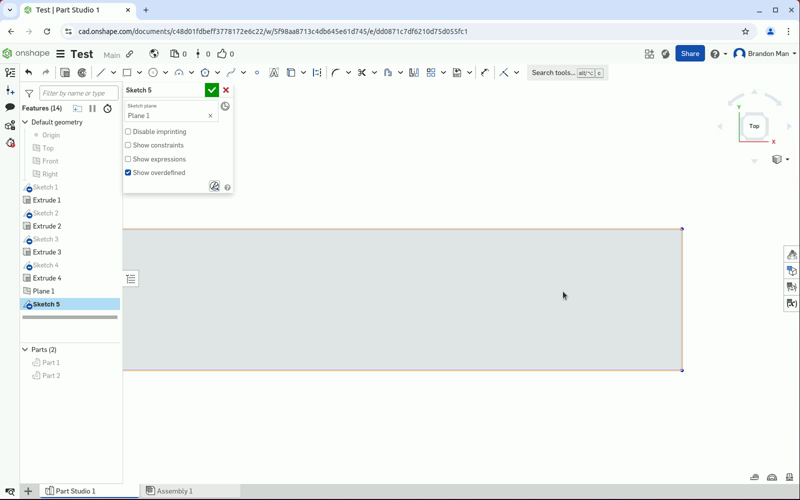
scroll(-6)
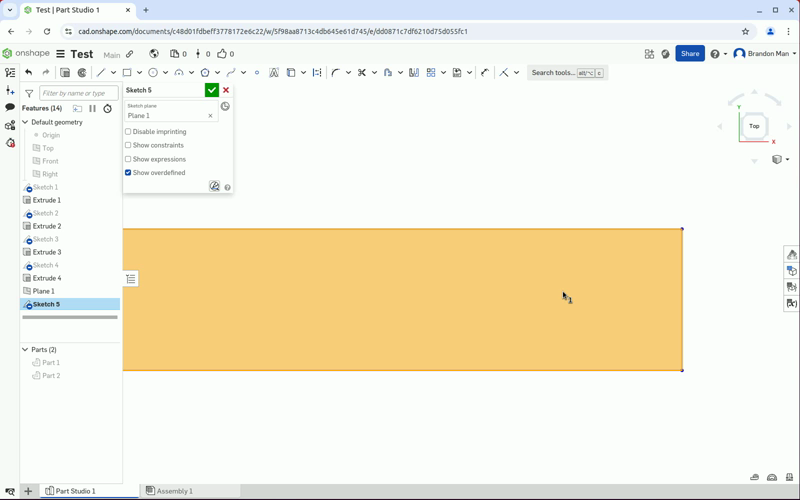
scroll(-6)
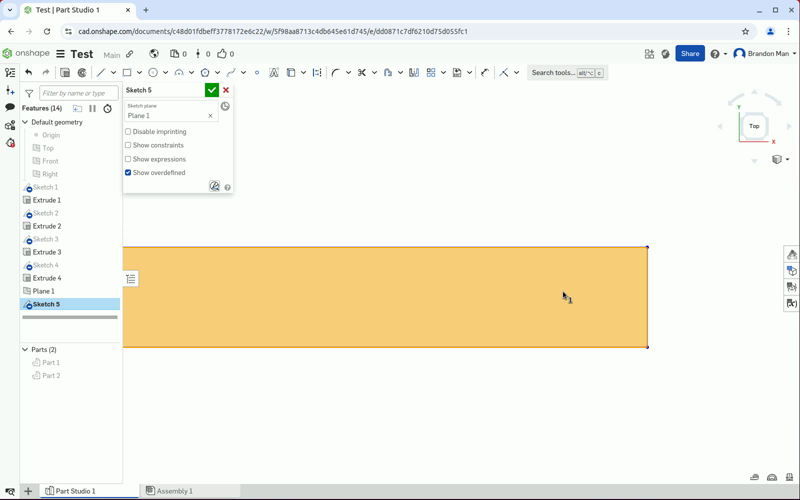
scroll(-6)
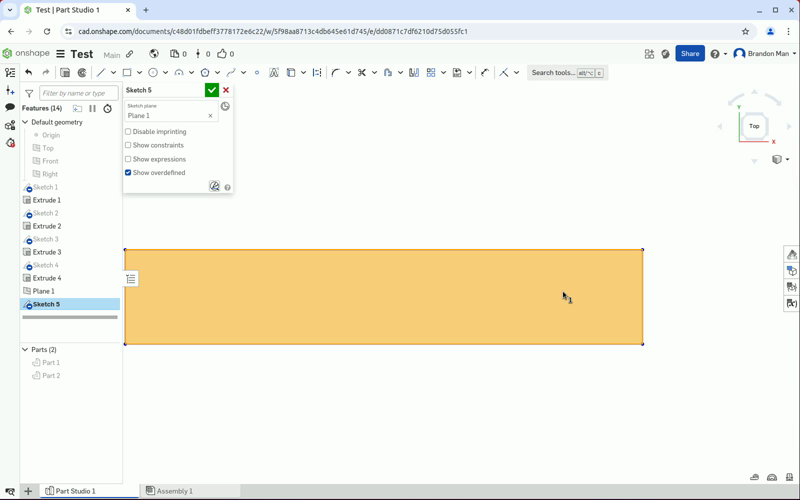
scroll(-6)
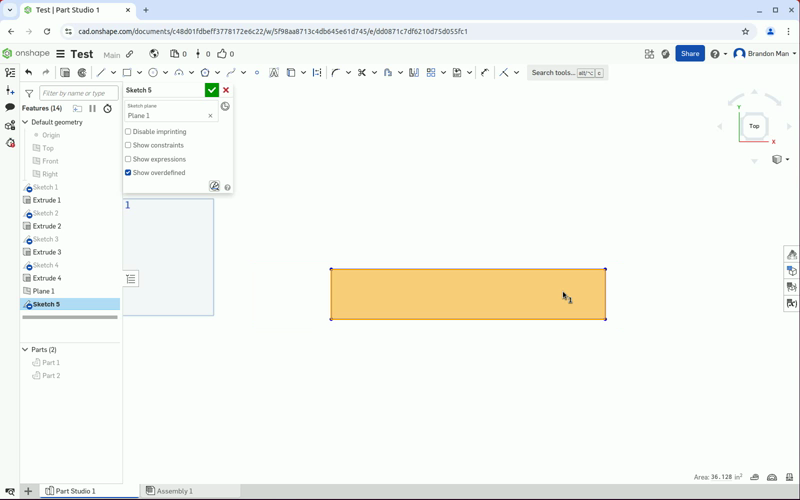
scroll(-6)
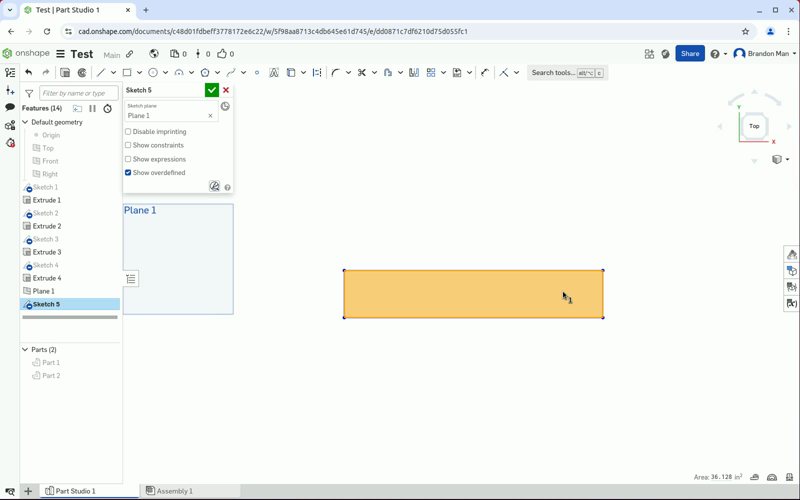
scroll(-6)
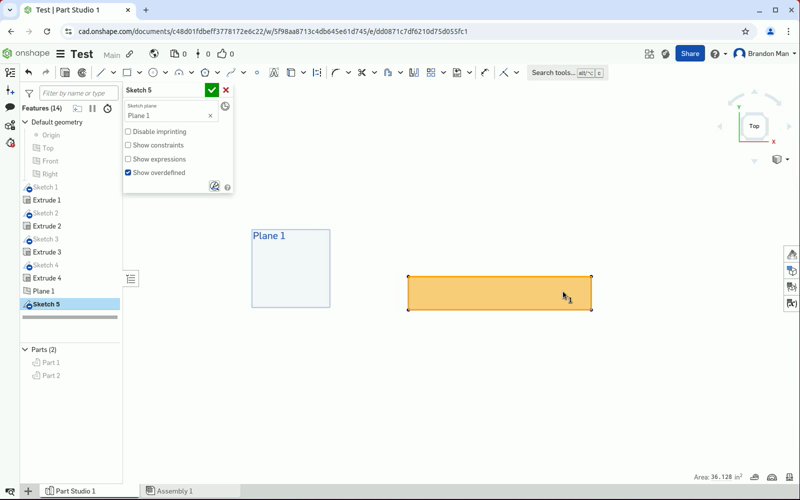
scroll(-6)
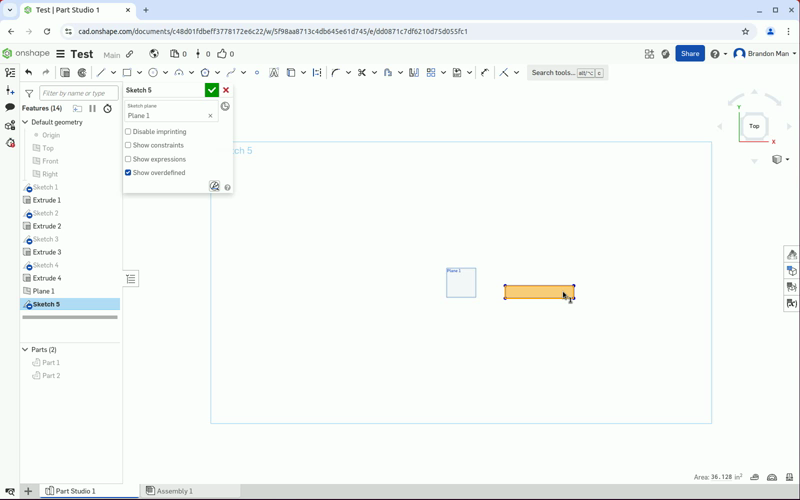
mouse_move(73, 352)
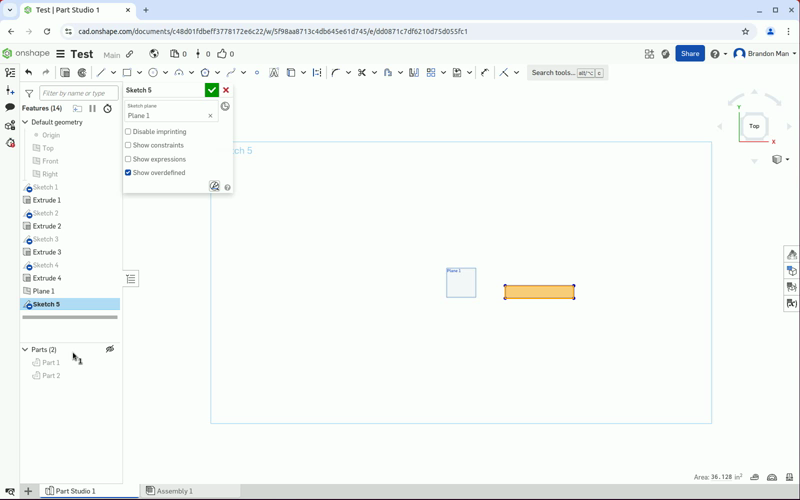
key(shift+y)
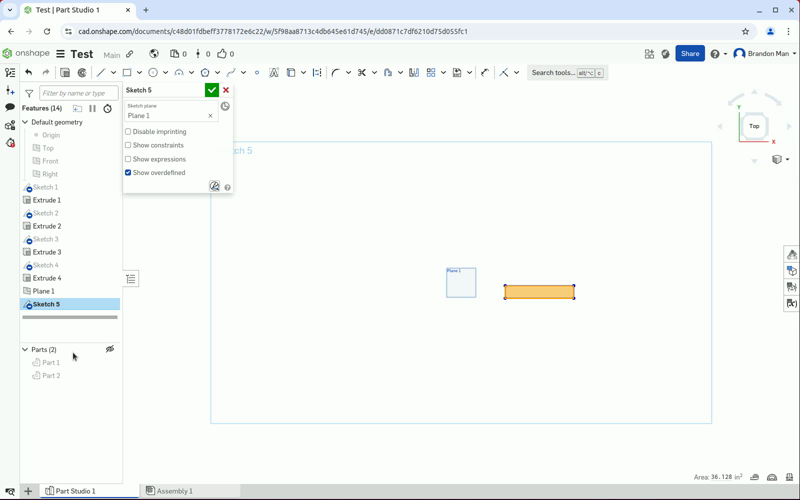
key(shift+e)
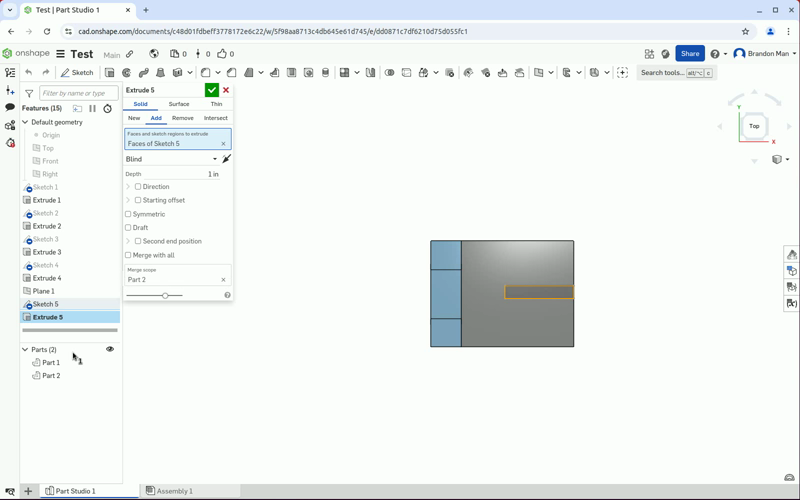
mouse_move(143, 106)
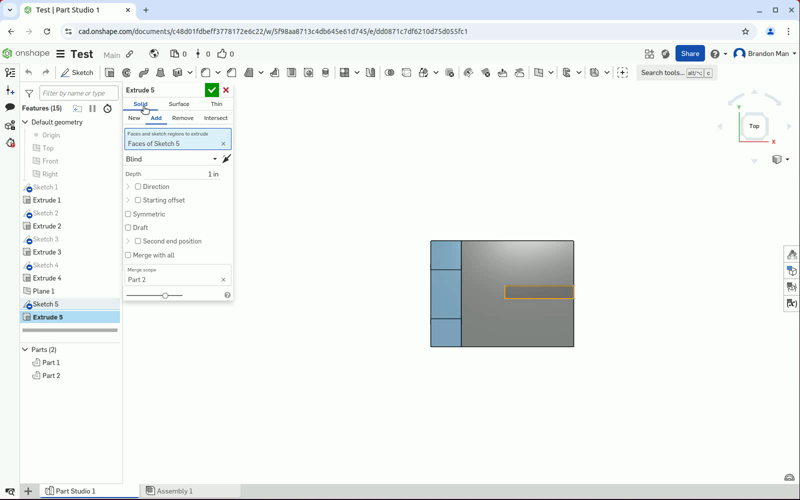
click(143, 106)
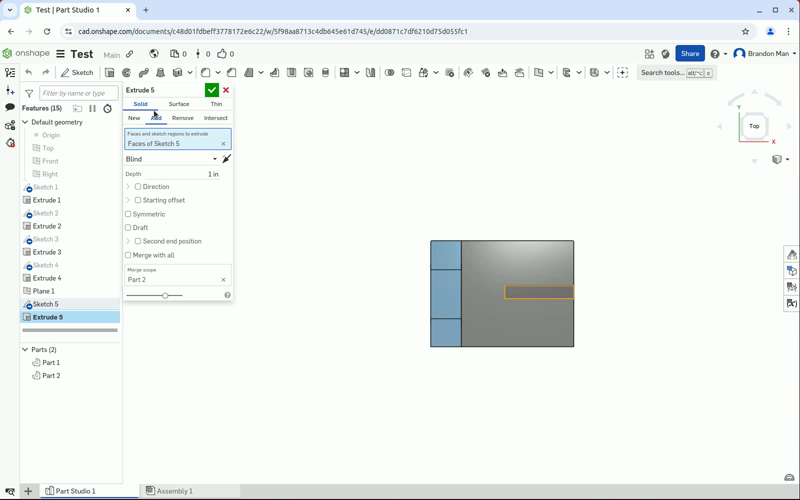
mouse_move(186, 120)
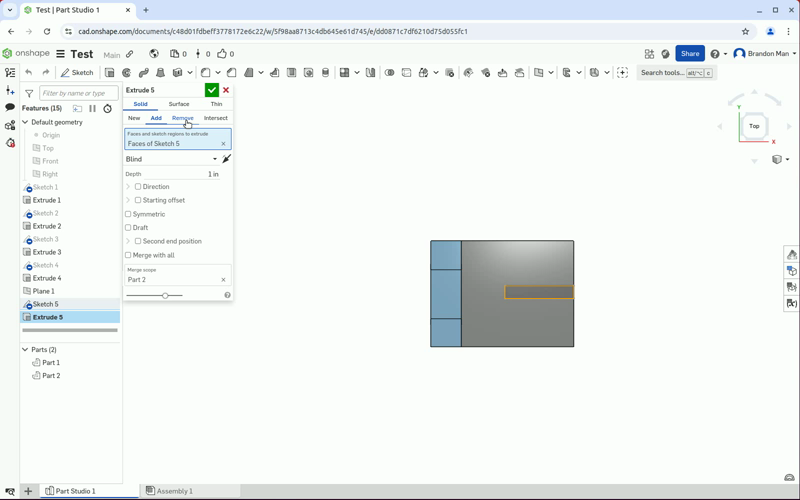
click(186, 120)
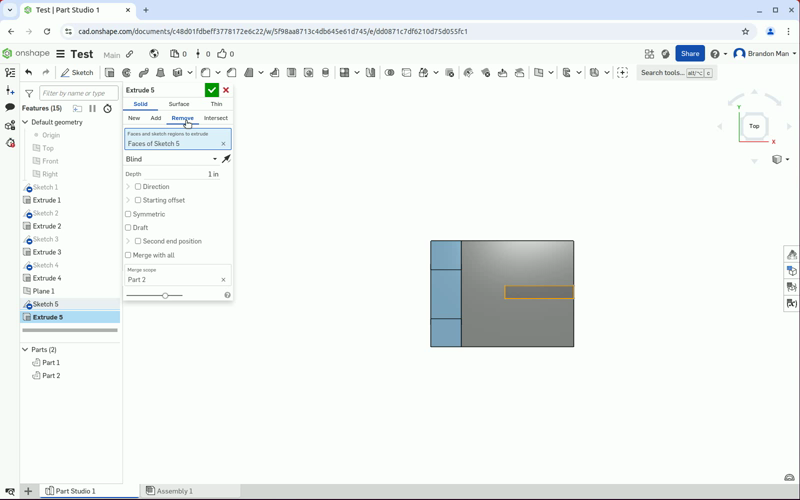
key(tab, 4)
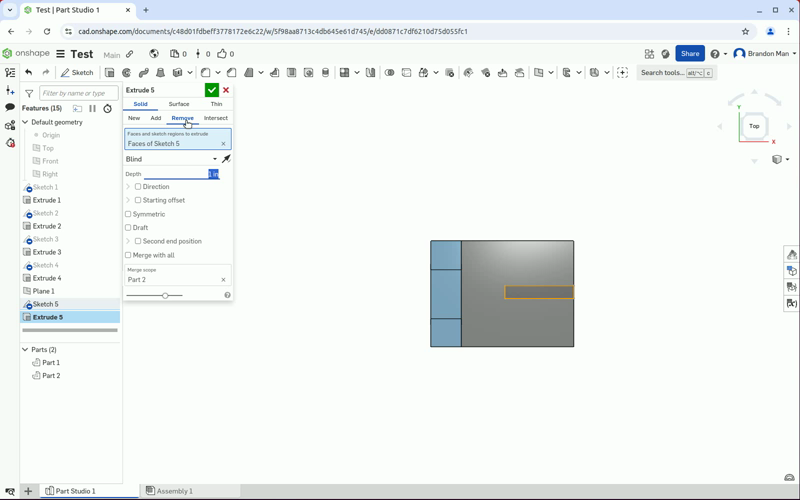
text(11.073)
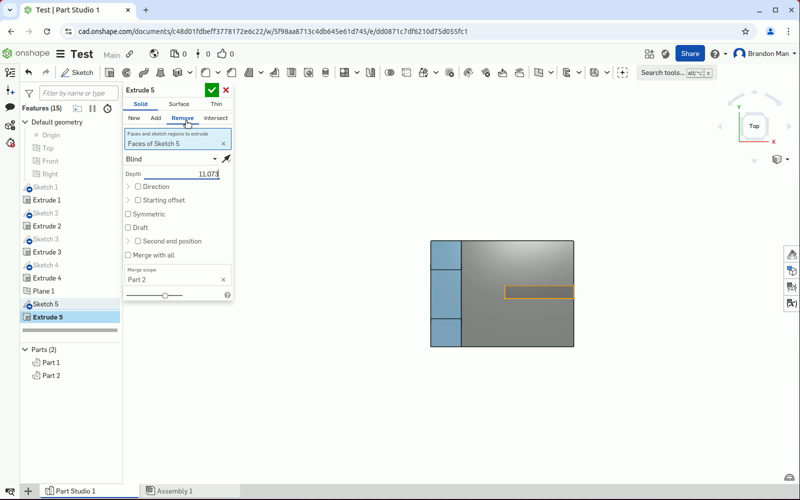
key(tab, 6)
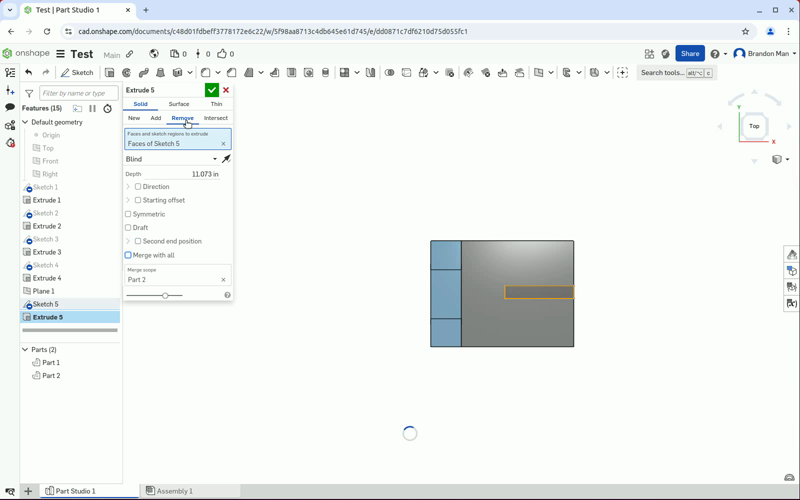
key(space)
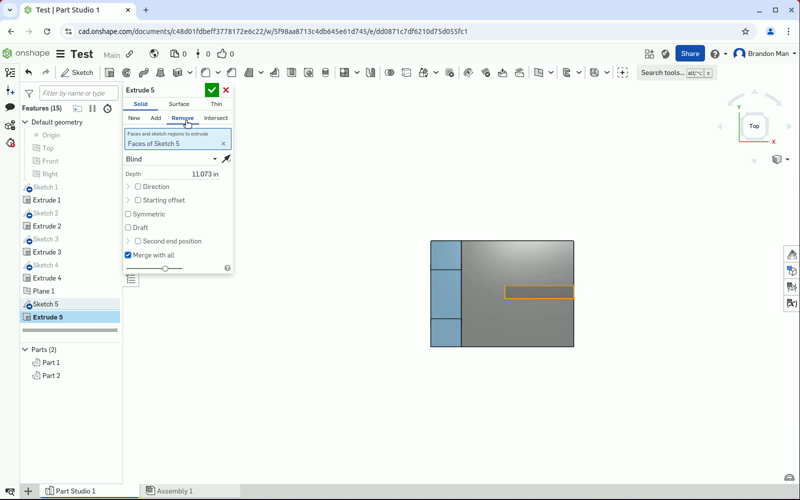
key(enter)
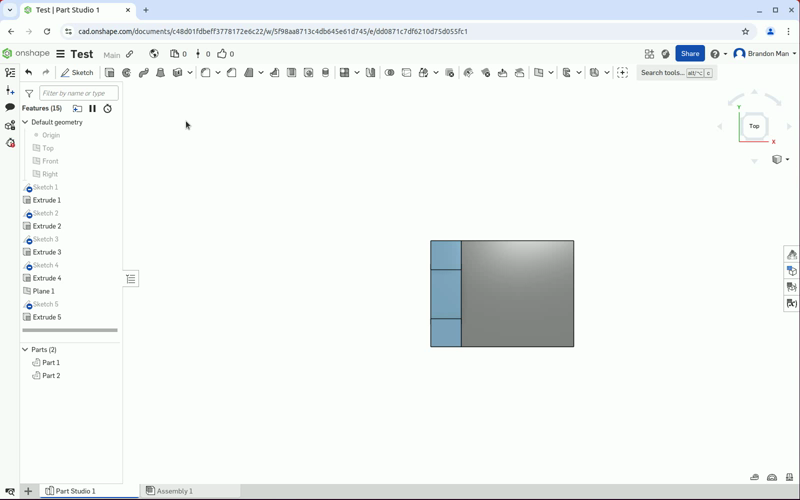
key(shift+h)
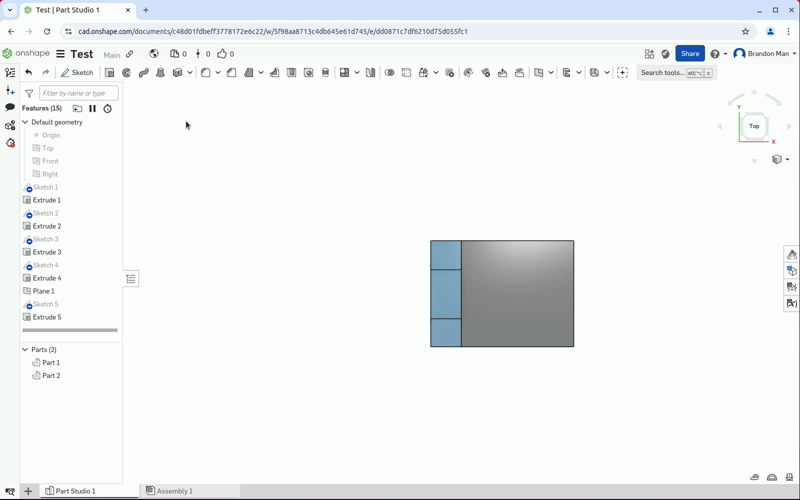
key(shift+h)
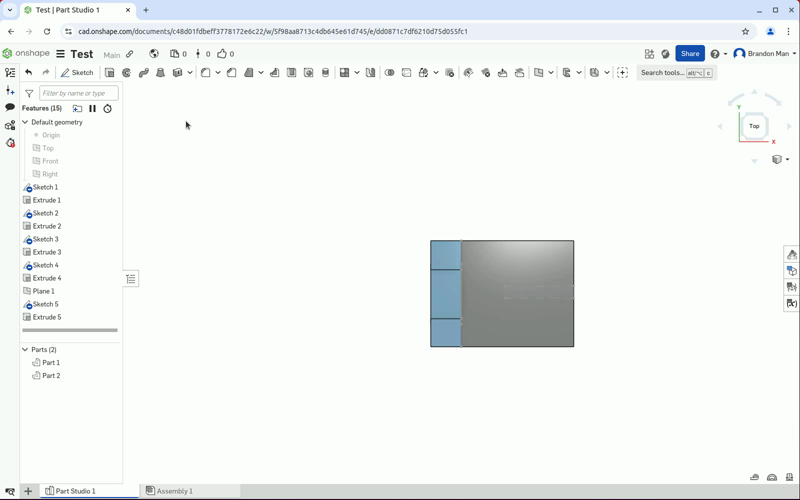
key(shift+7)
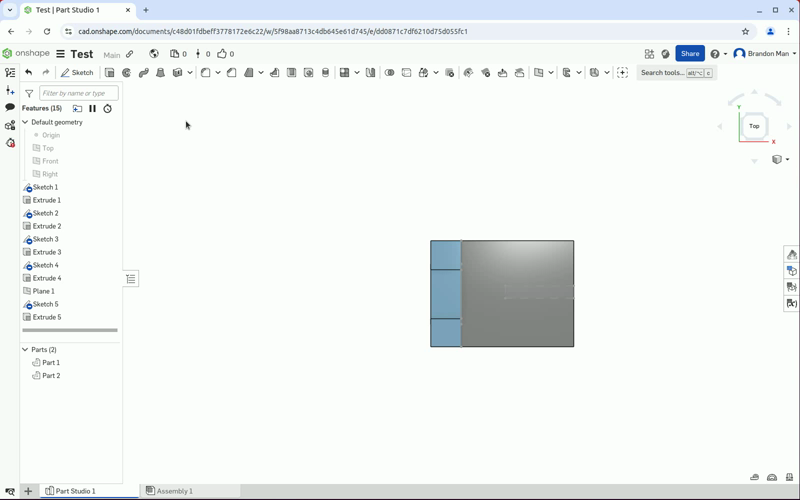
key(up, 3)
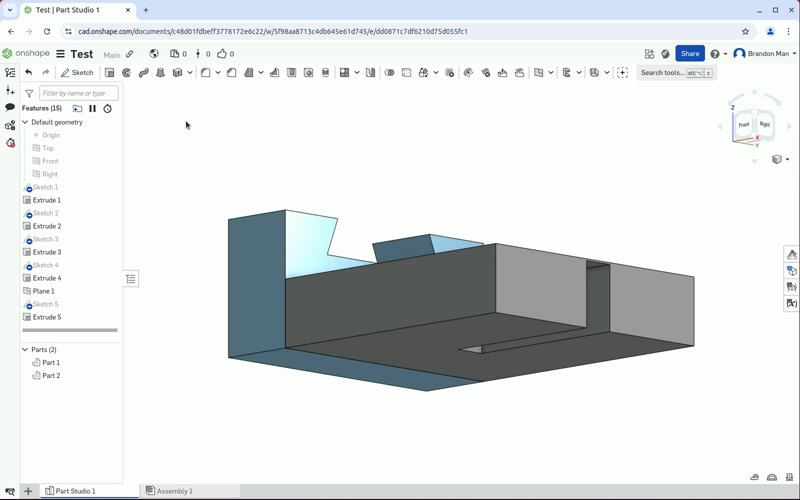
key(left, 3)
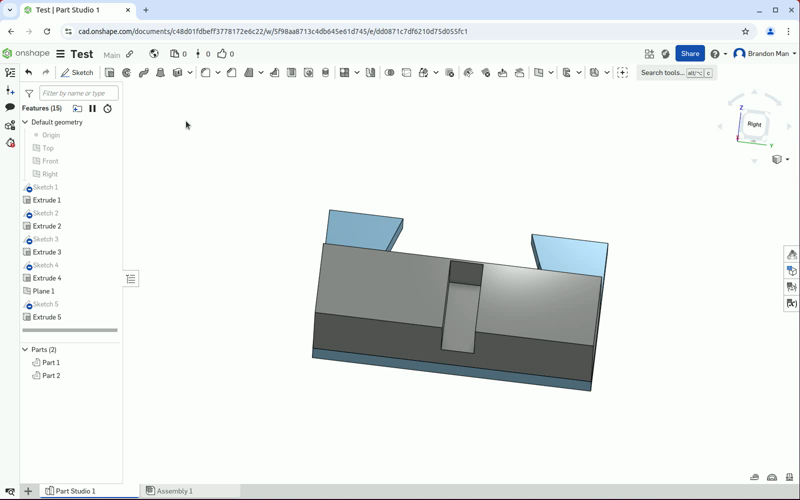
key(right, 3)
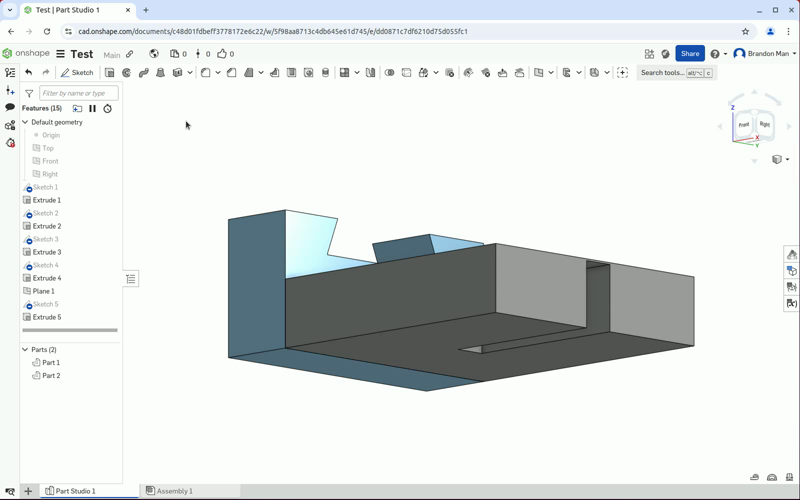
key(down, 3)
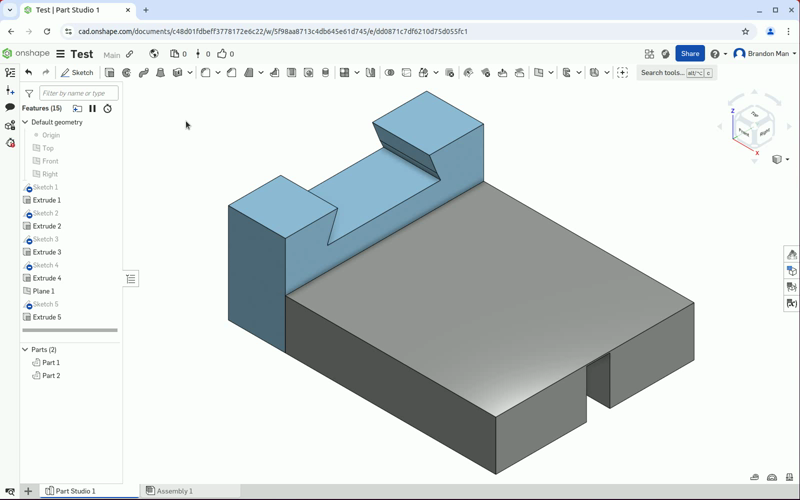
mouse_move(73, 189)
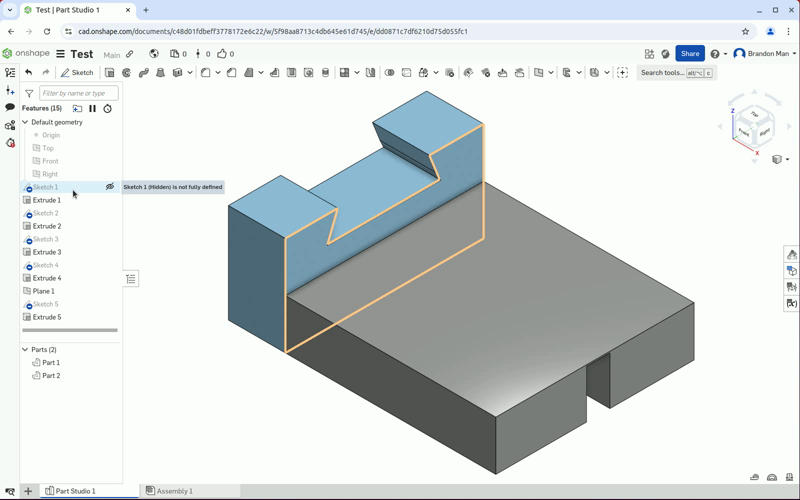
click(73, 189)